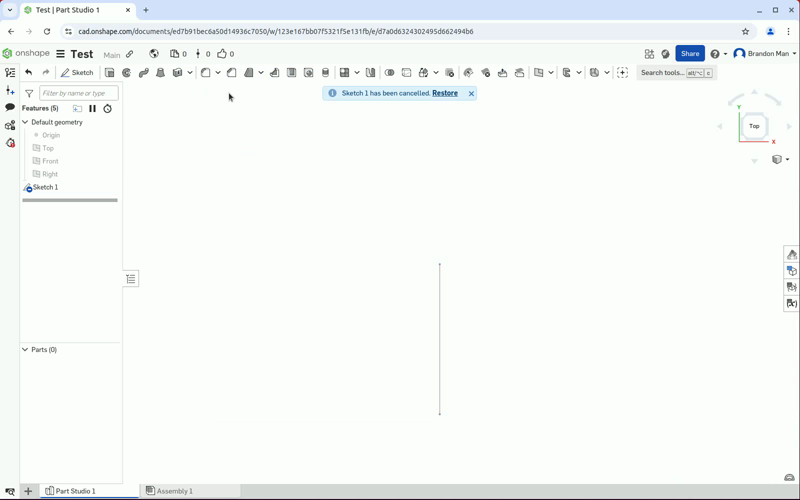
key(shift+h)
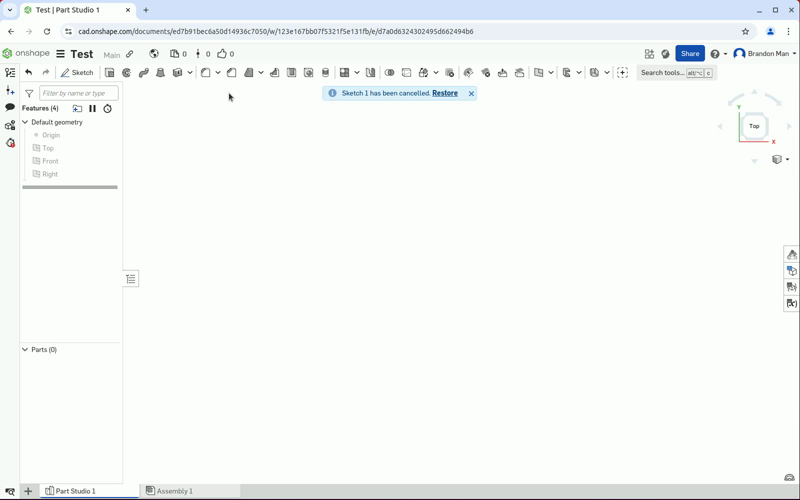
key(shift+s)
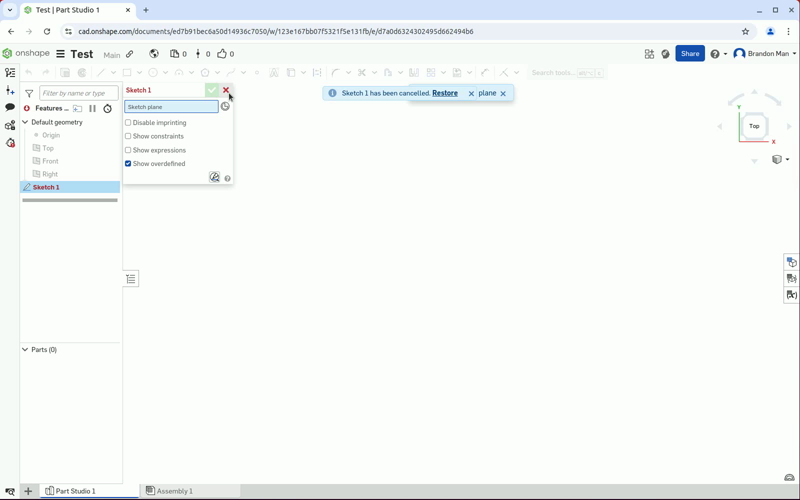
mouse_move(73, 150)
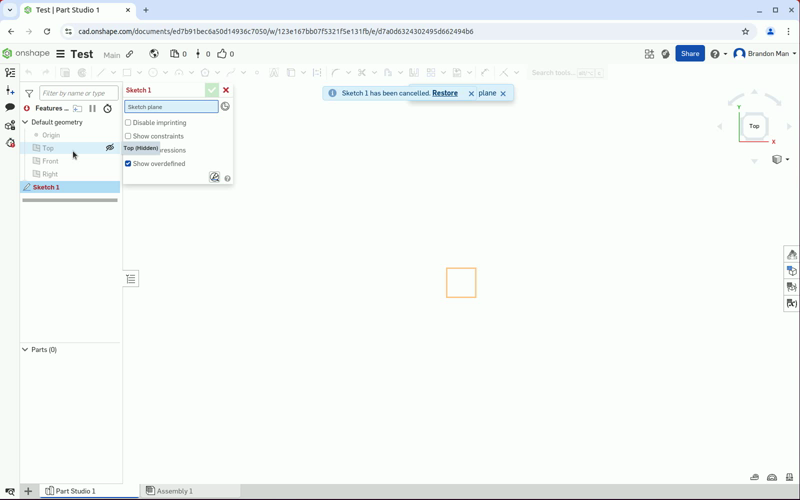
click(73, 150)
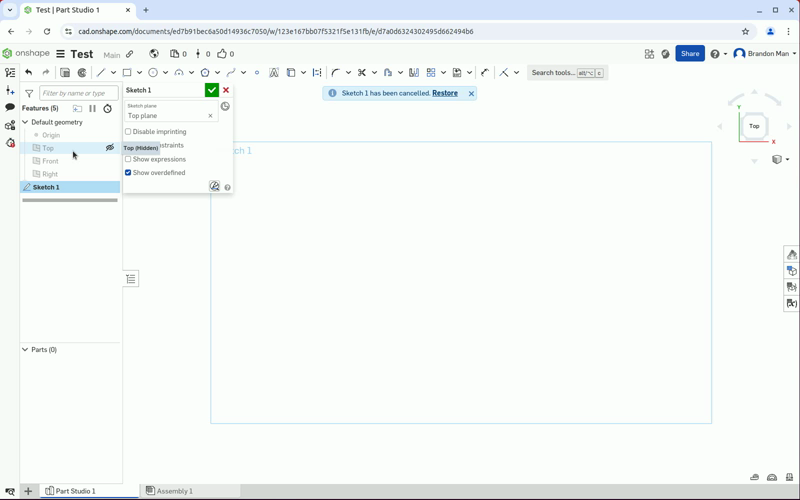
mouse_move(73, 352)
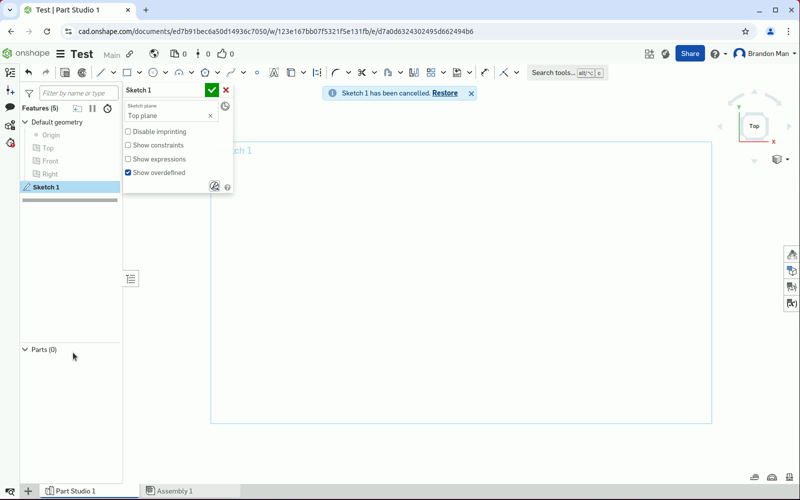
key(y)
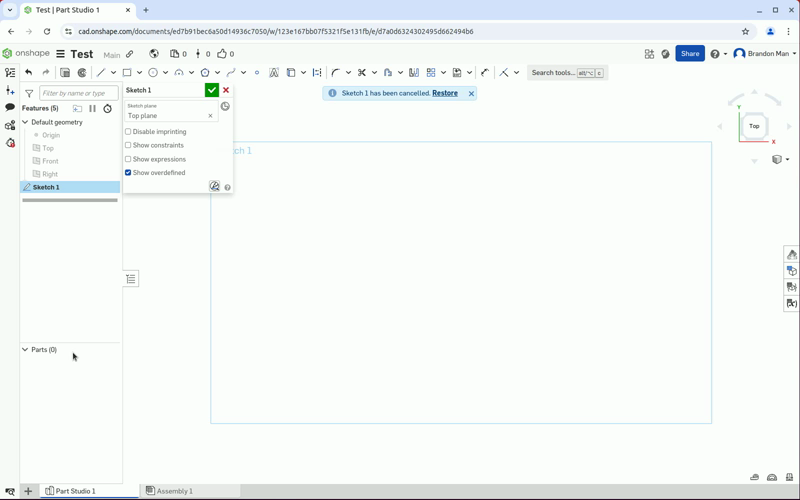
key(c)
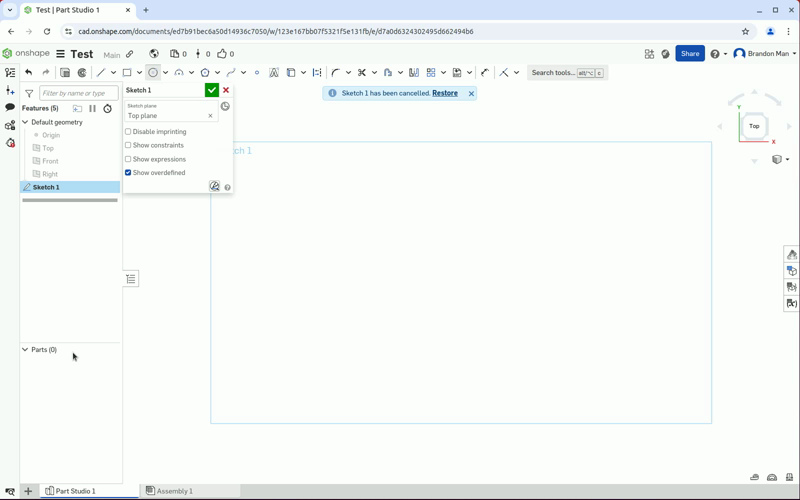
key_down(shift)
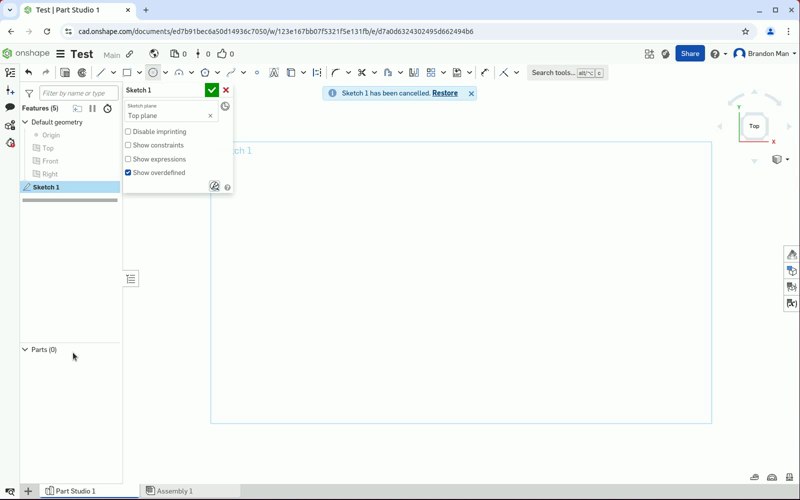
mouse_move(460, 282)
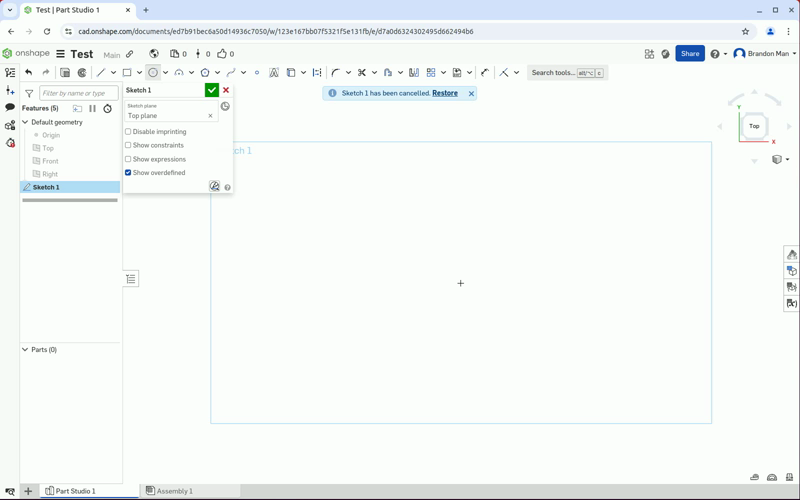
click(460, 282)
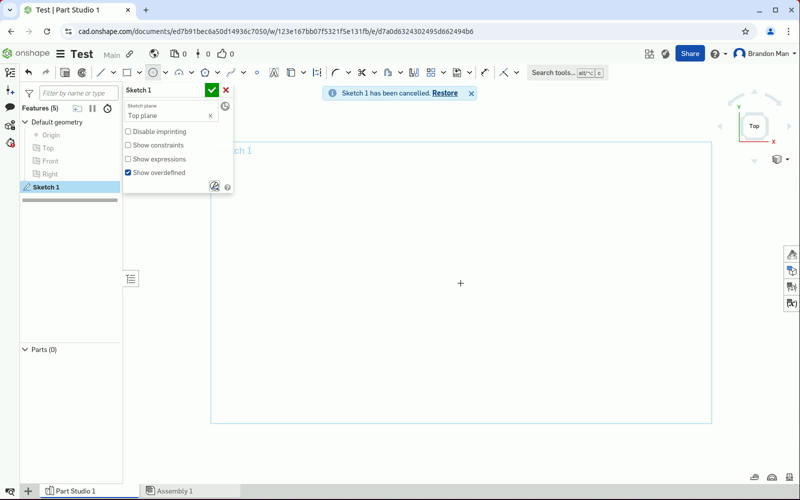
key_up(shift)
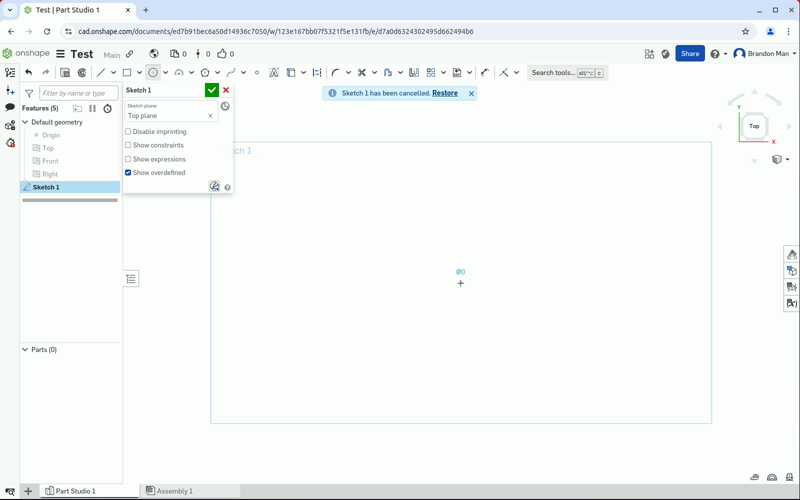
mouse_move(479, 282)
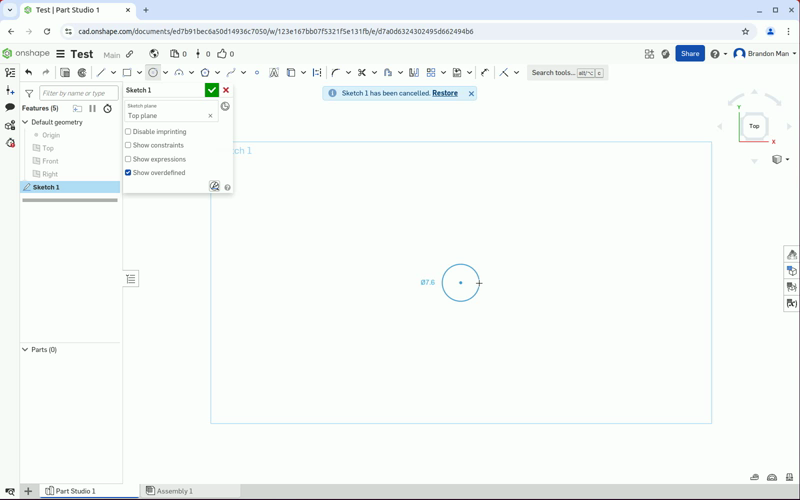
click(479, 282)
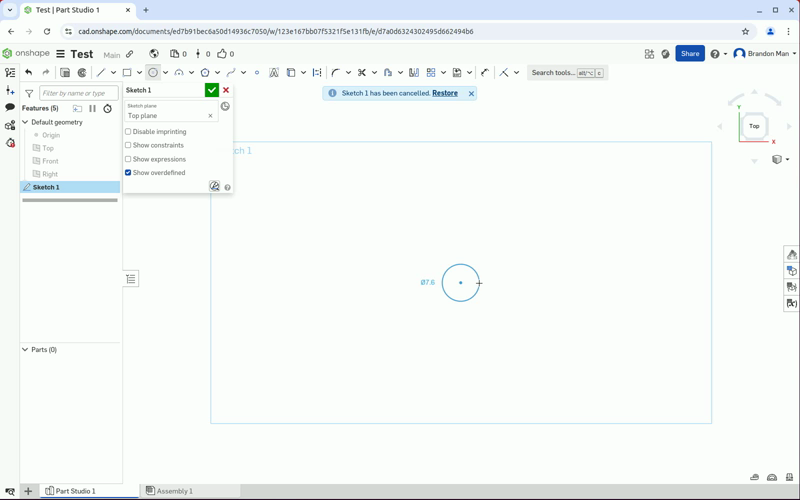
key(esc)
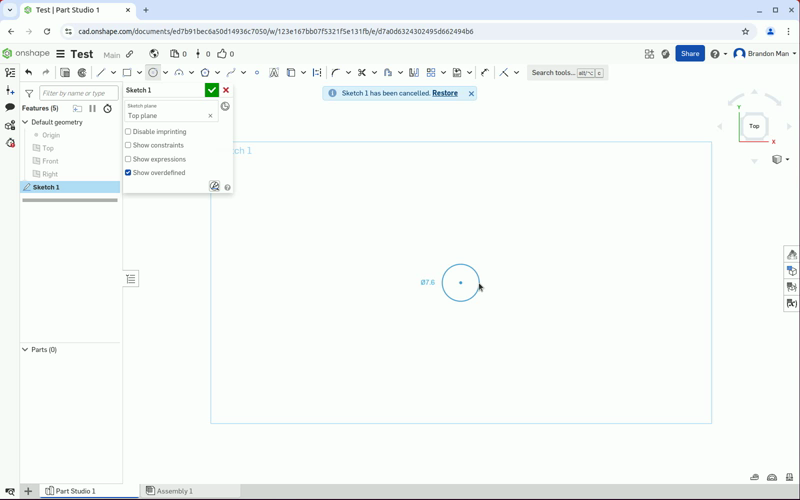
key(c)
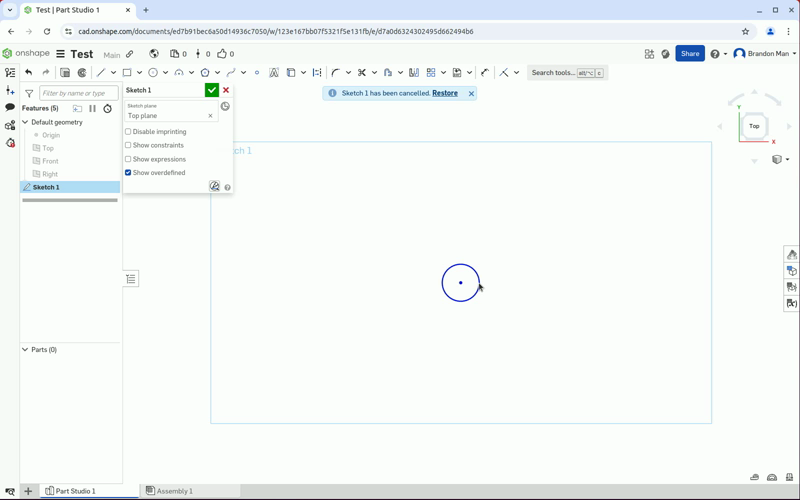
key_down(shift)
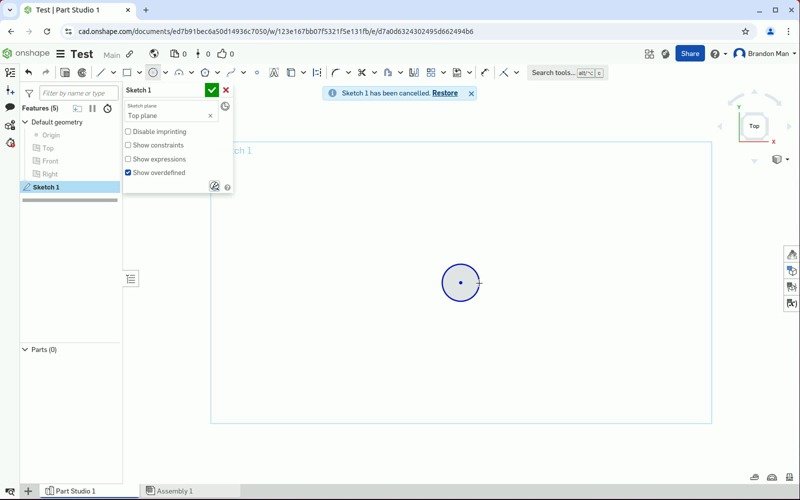
mouse_move(460, 282)
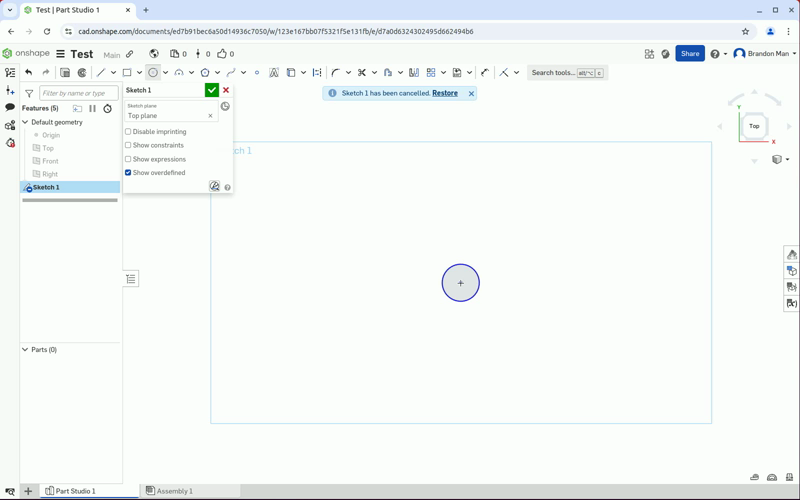
click(460, 282)
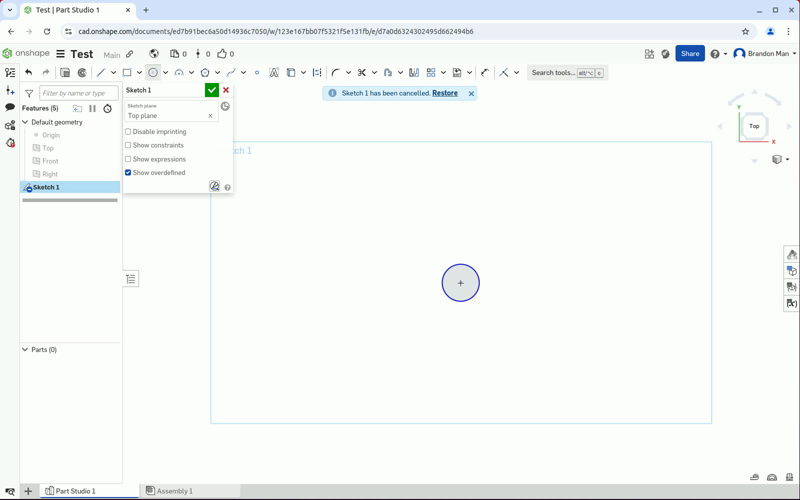
key_up(shift)
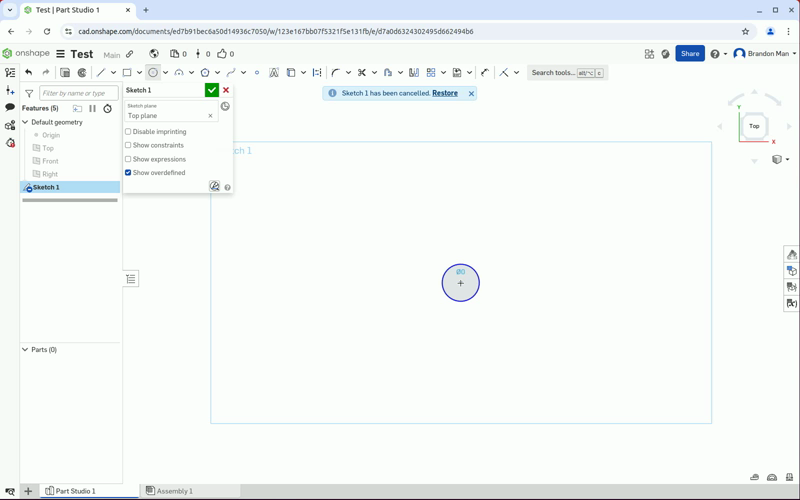
mouse_move(478, 282)
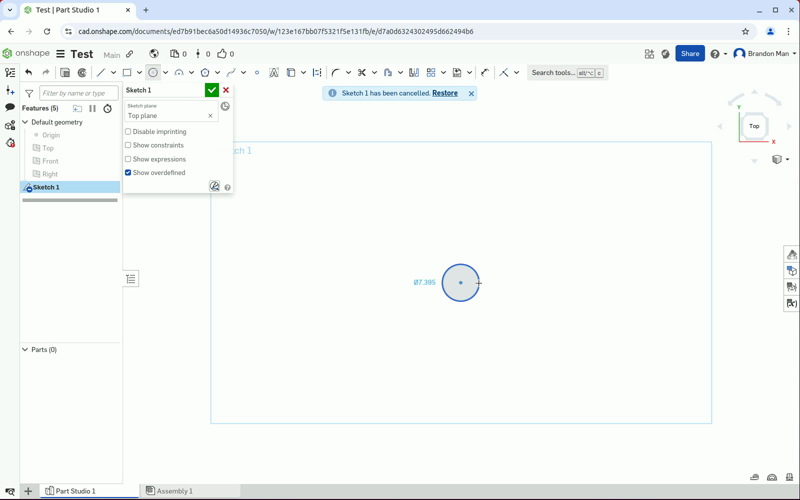
scroll(6)
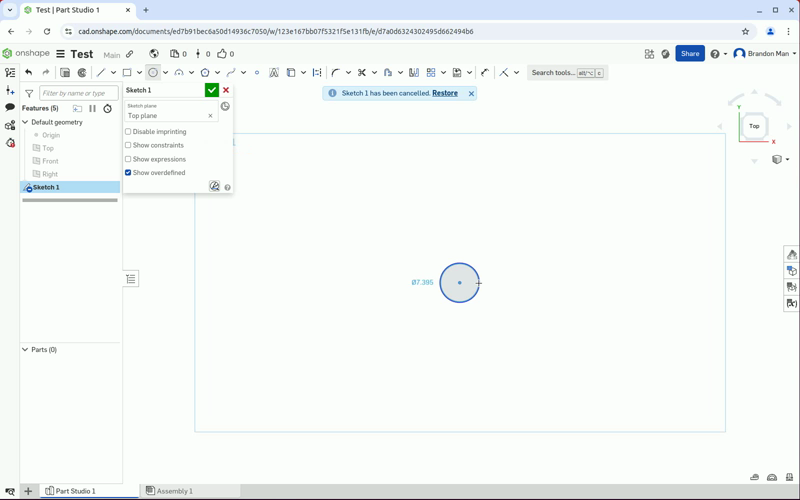
scroll(6)
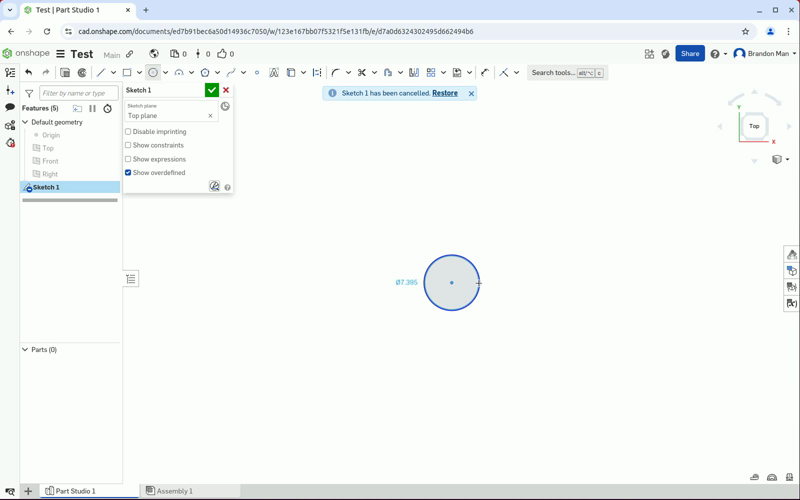
scroll(6)
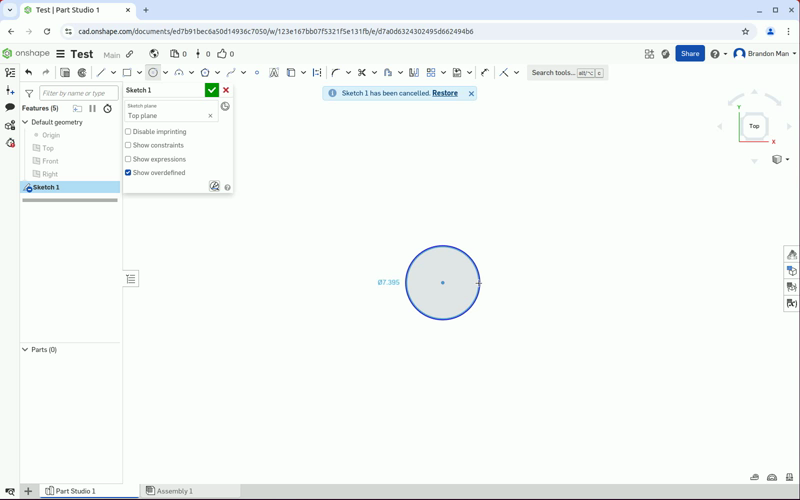
scroll(6)
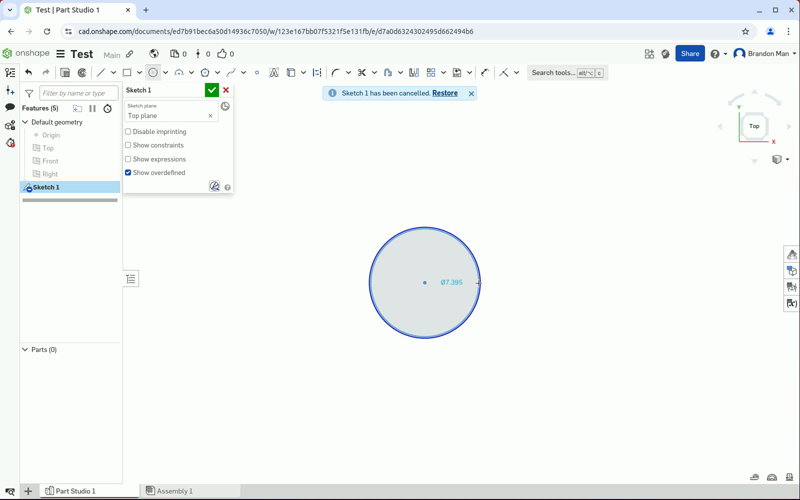
scroll(6)
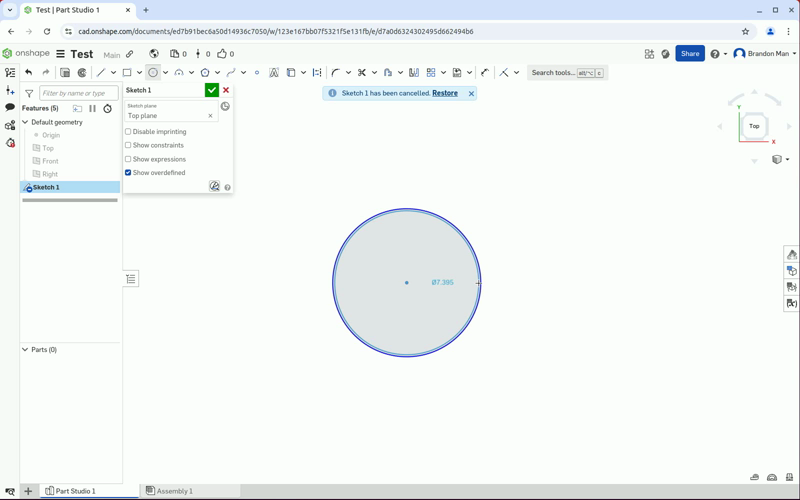
scroll(6)
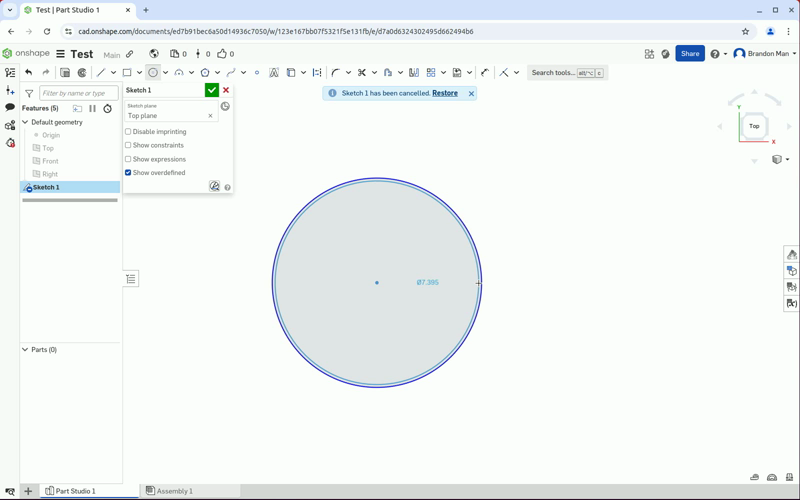
scroll(6)
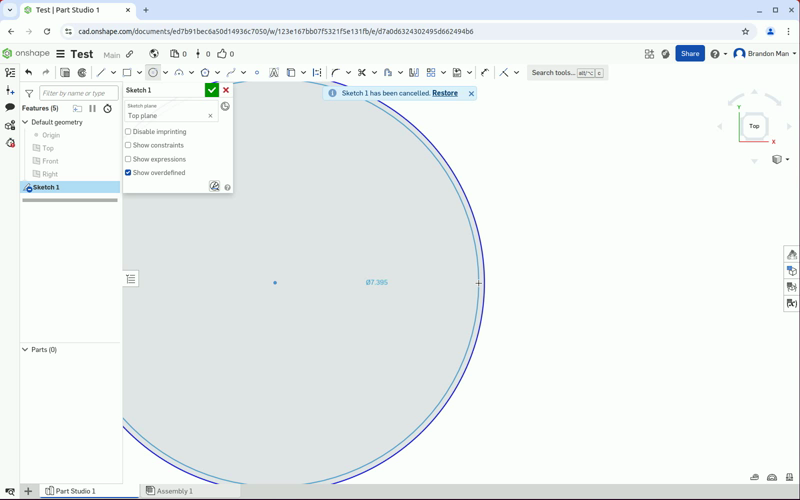
click(478, 282)
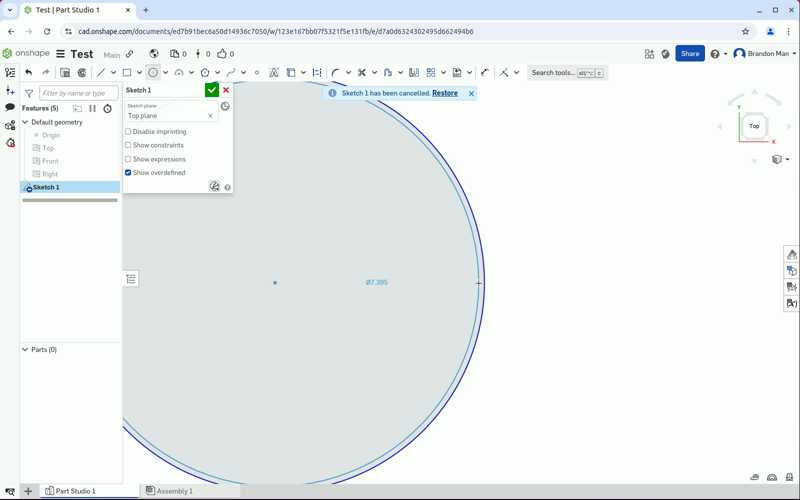
scroll(-6)
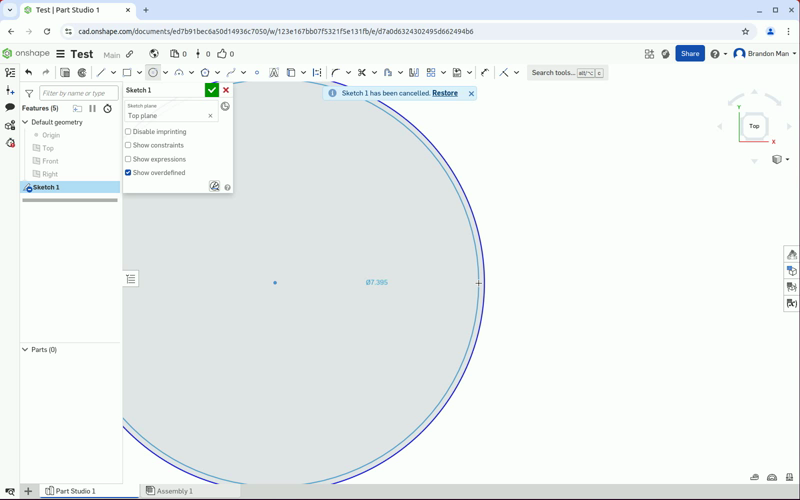
scroll(-6)
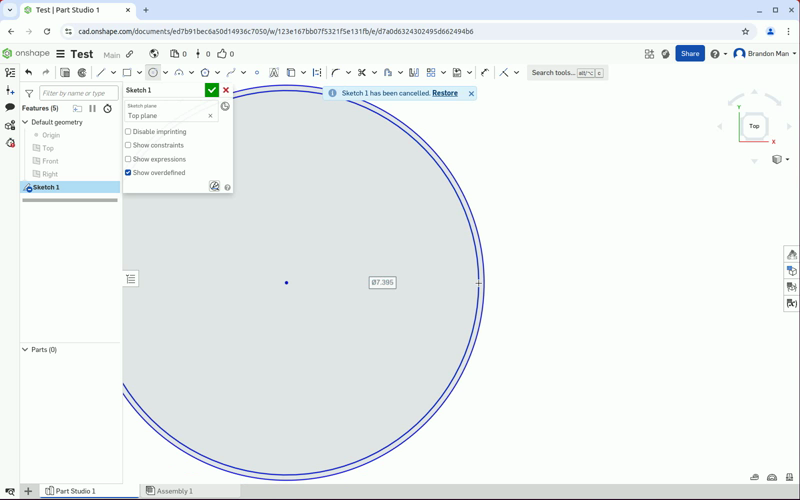
scroll(-6)
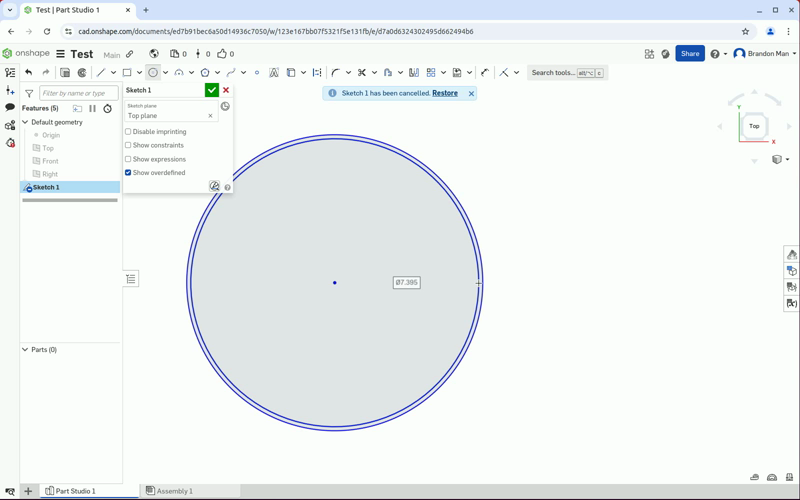
scroll(-6)
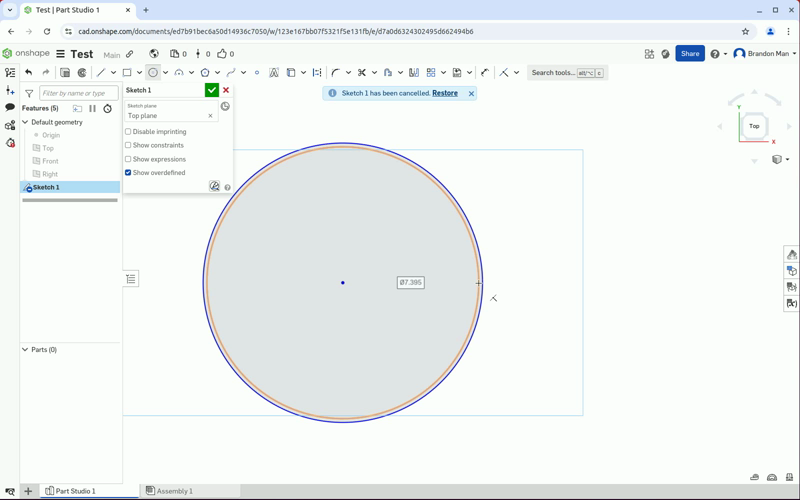
scroll(-6)
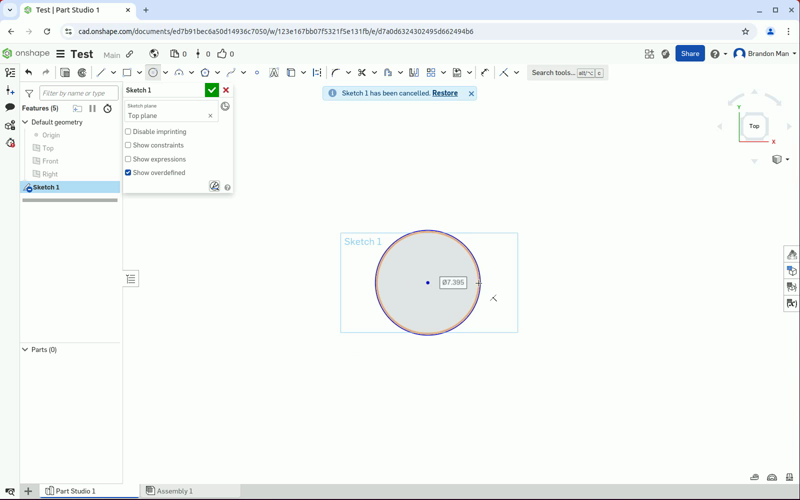
scroll(-6)
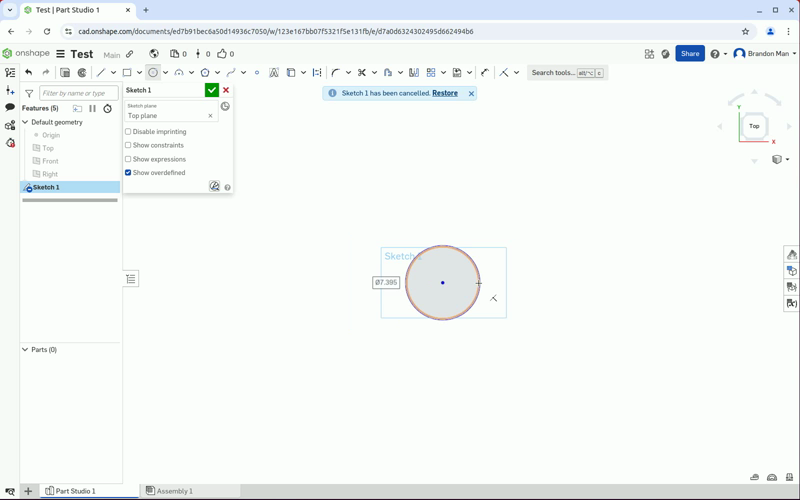
scroll(-6)
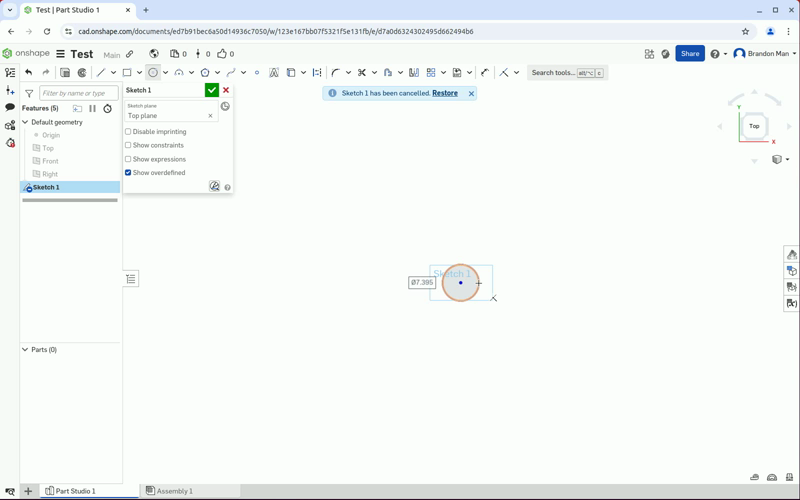
key(esc)
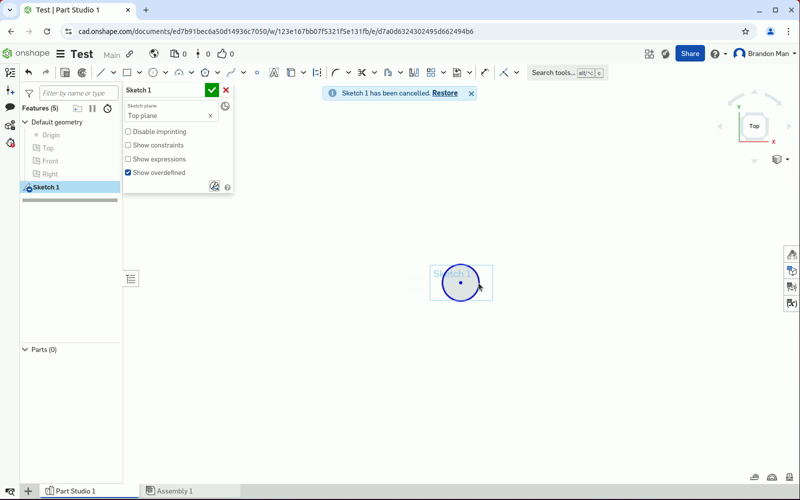
mouse_move(478, 288)
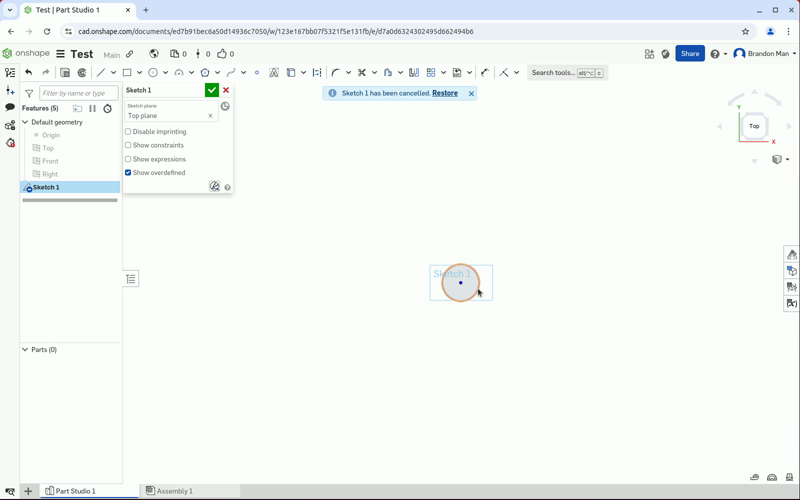
scroll(6)
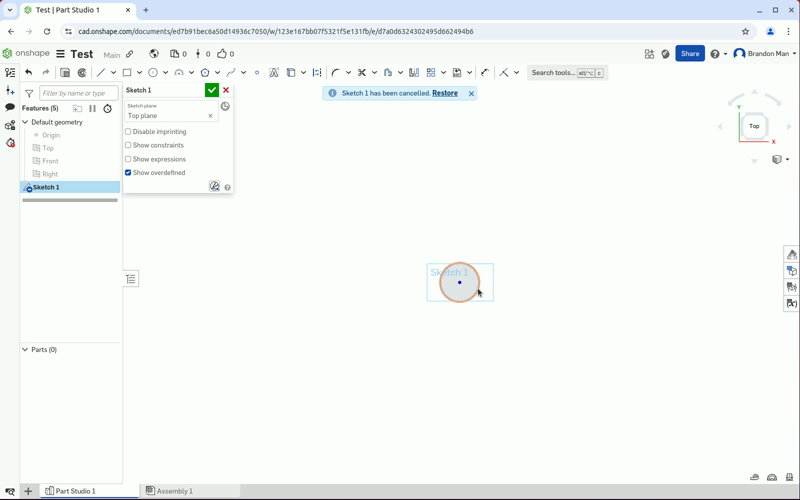
scroll(6)
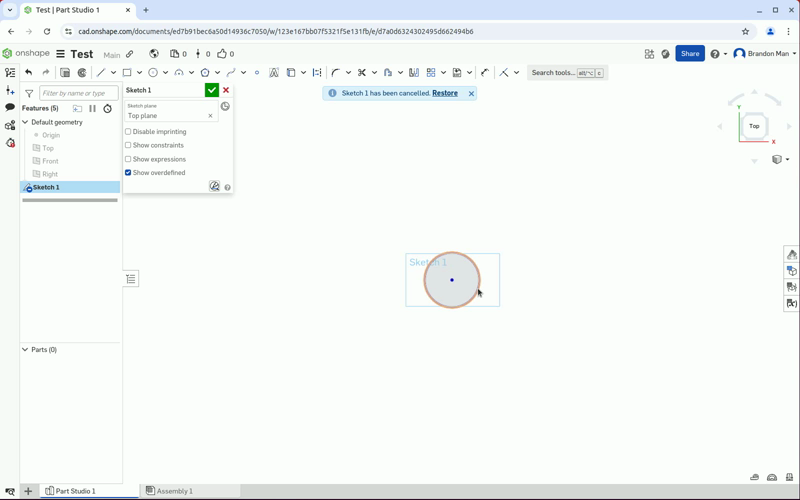
scroll(6)
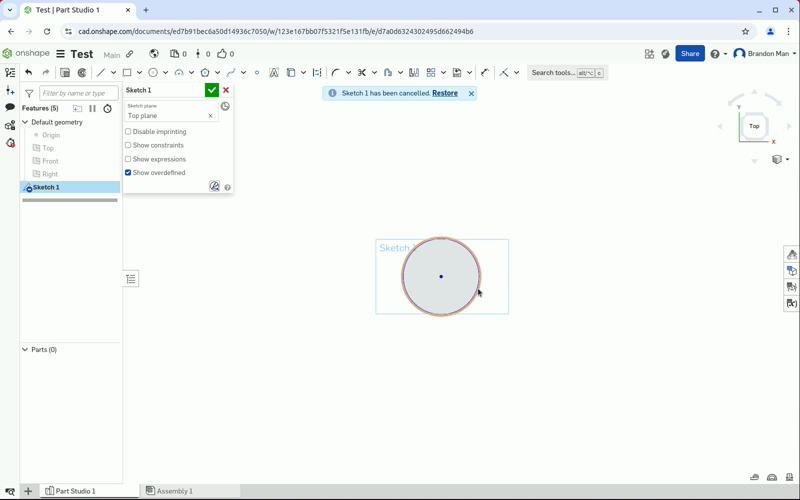
scroll(6)
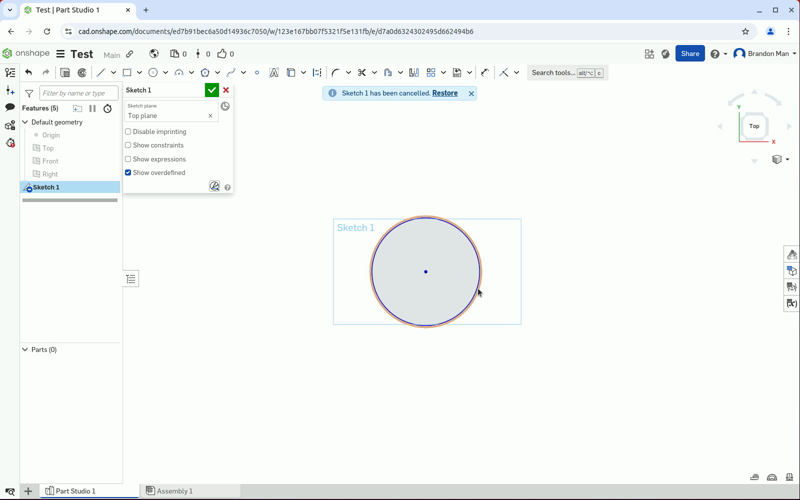
scroll(6)
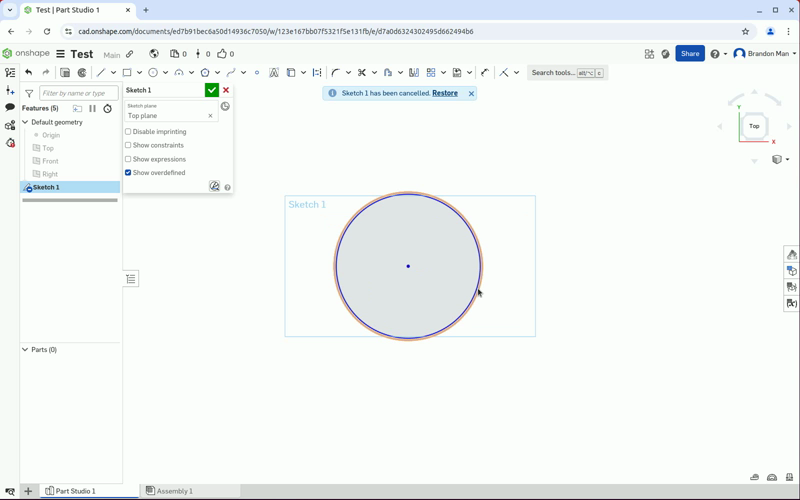
scroll(6)
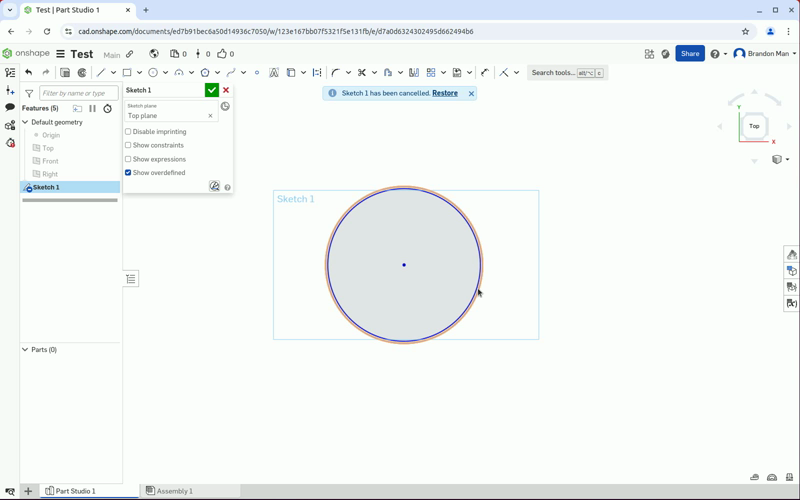
scroll(6)
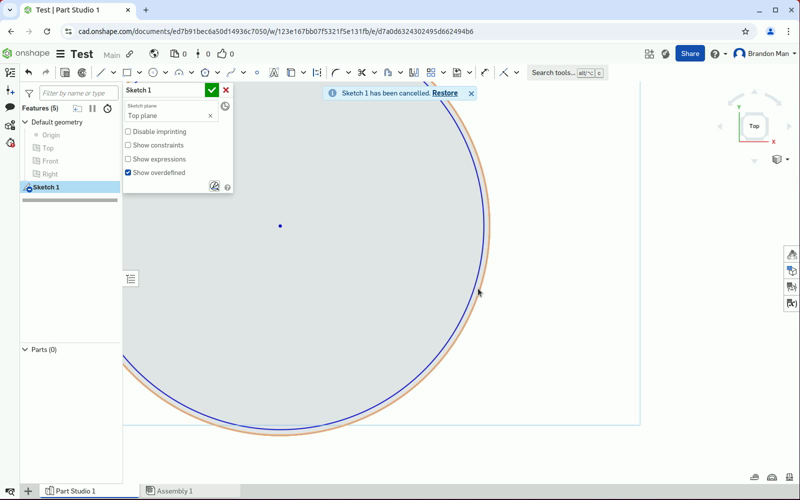
click(478, 288)
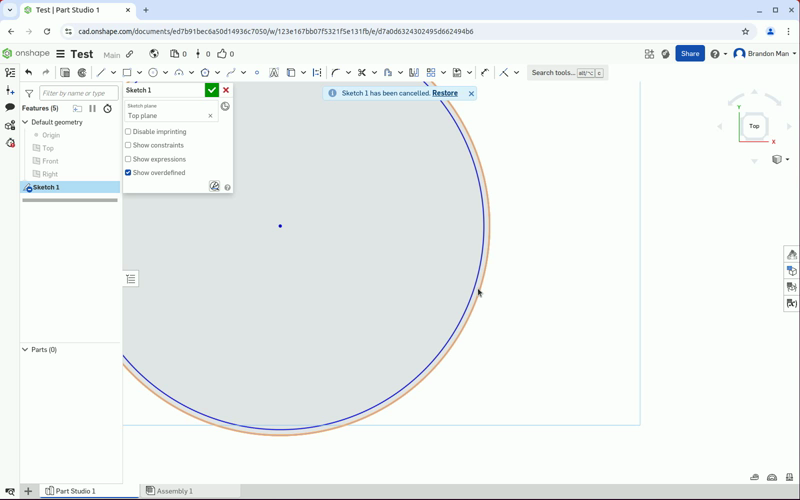
scroll(-6)
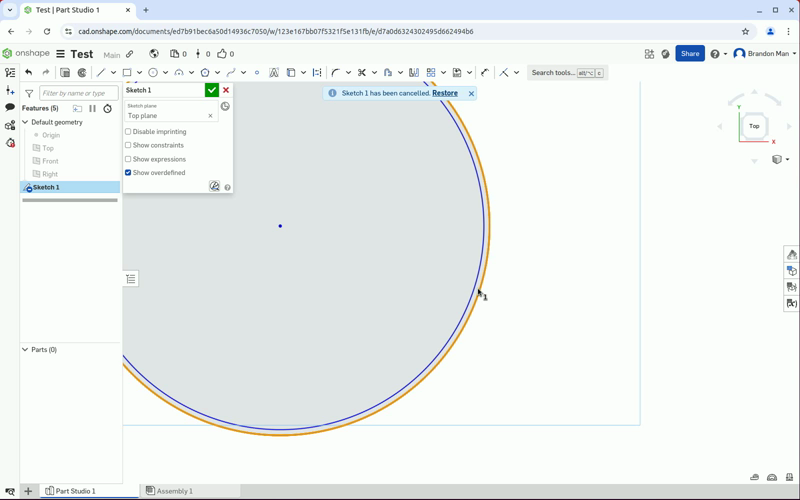
scroll(-6)
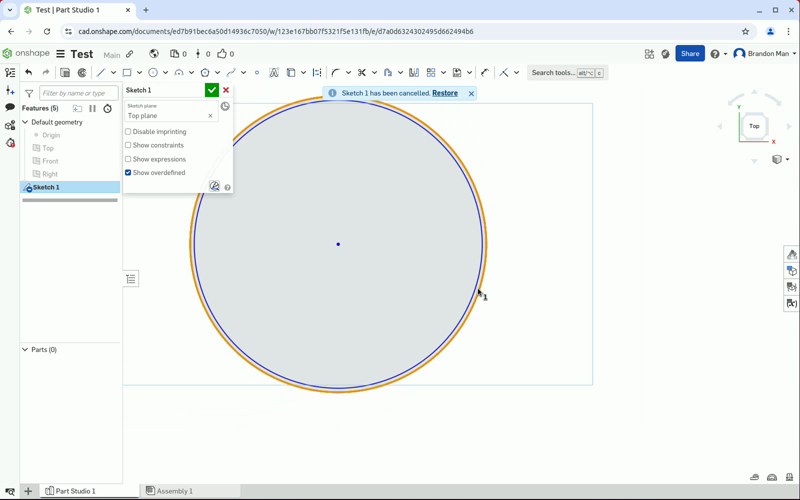
scroll(-6)
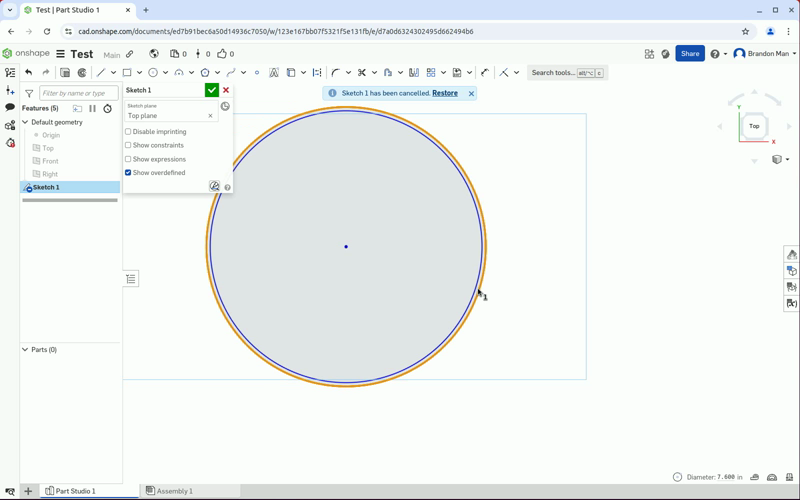
scroll(-6)
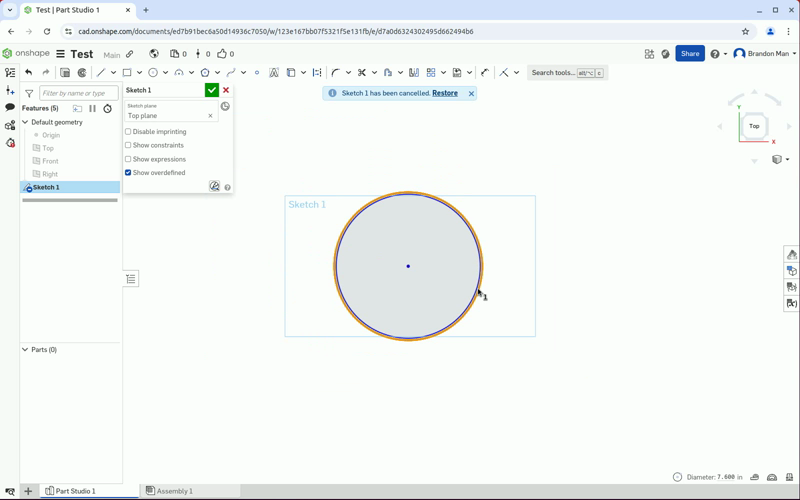
scroll(-6)
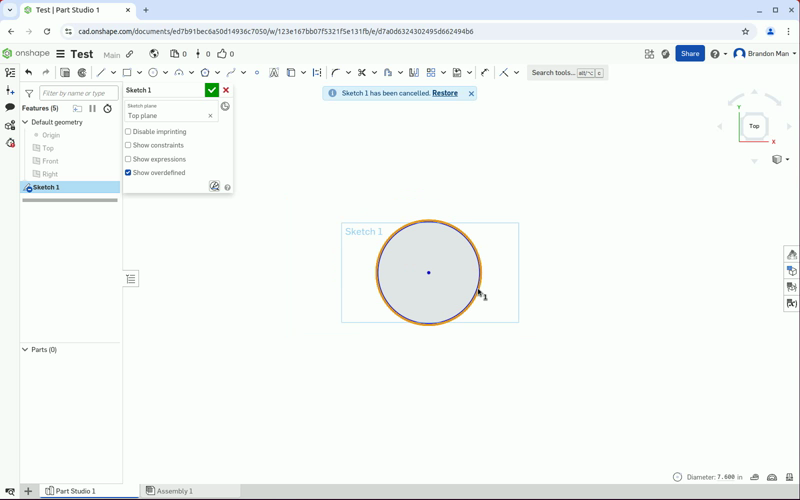
scroll(-6)
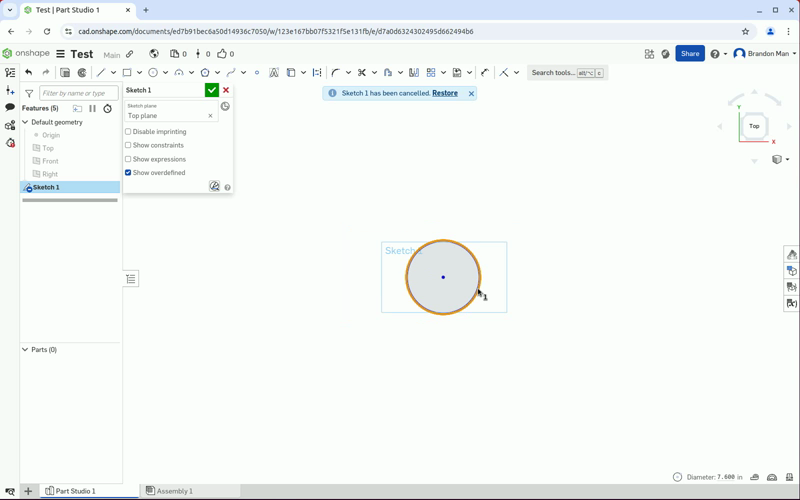
scroll(-6)
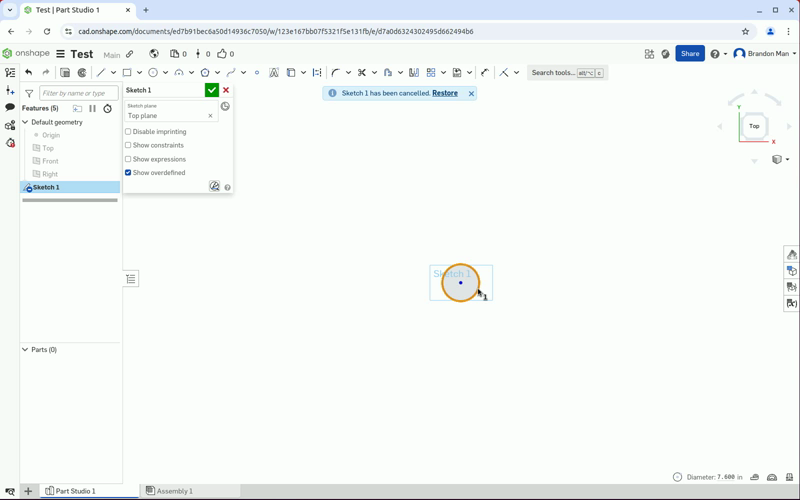
mouse_move(73, 352)
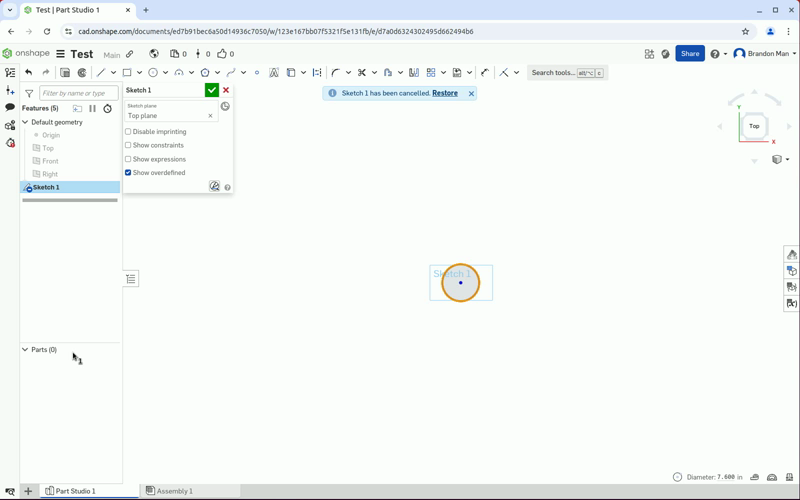
key(shift+y)
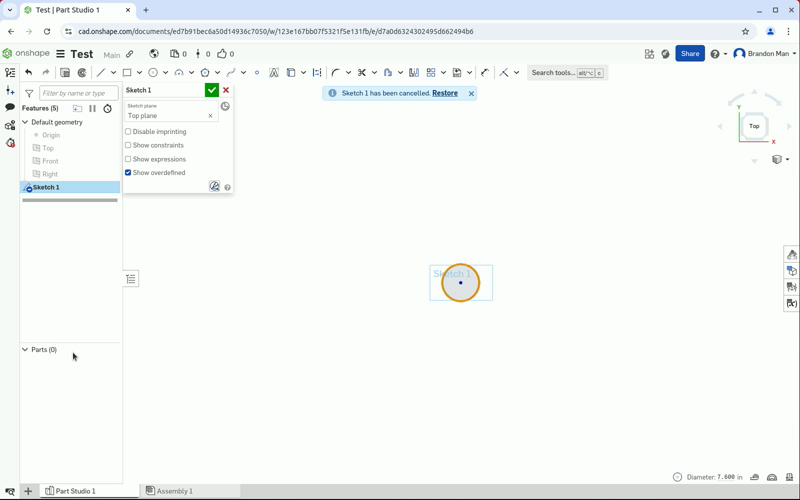
key(shift+e)
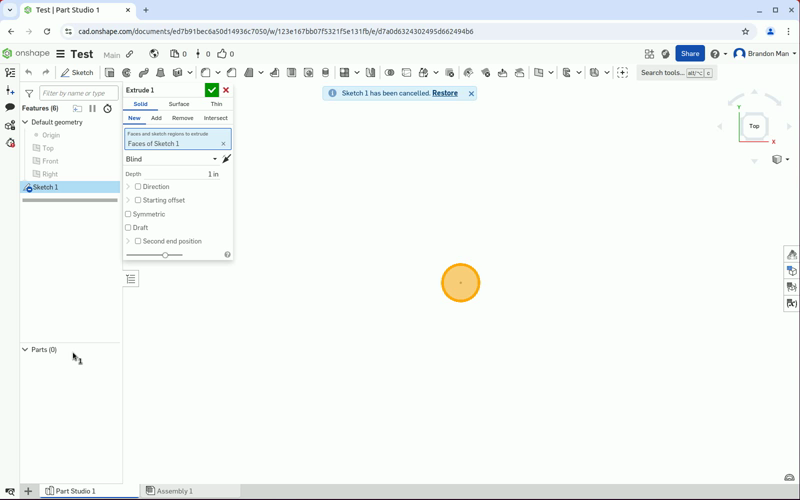
mouse_move(143, 106)
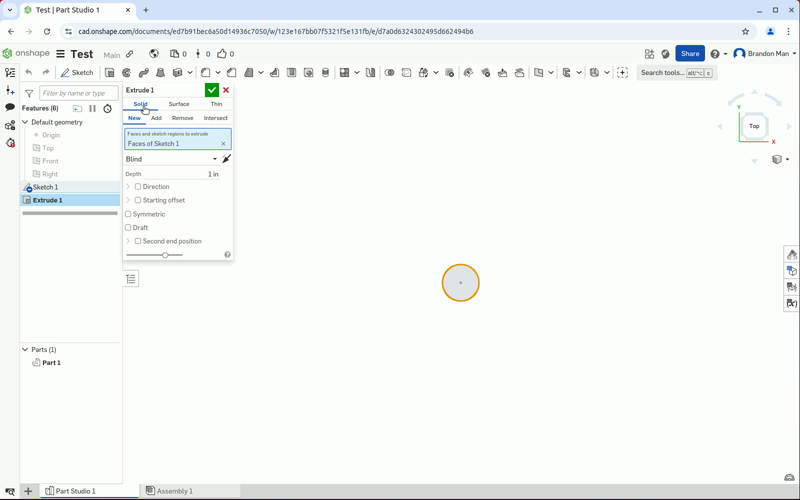
click(143, 106)
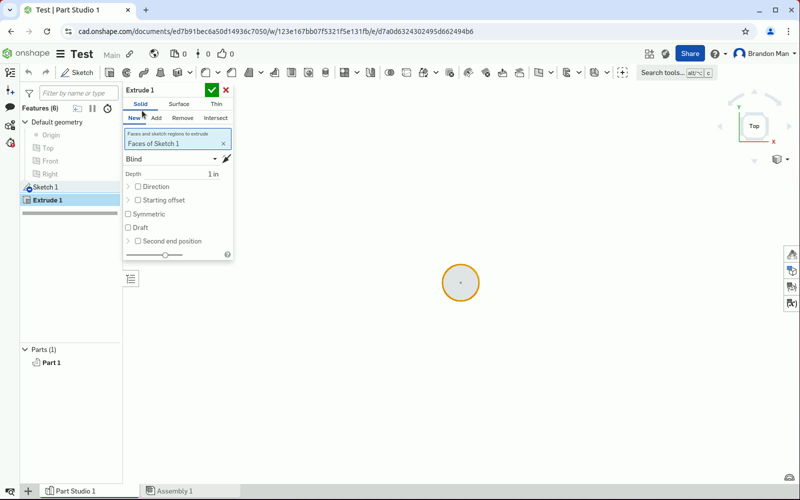
mouse_move(137, 120)
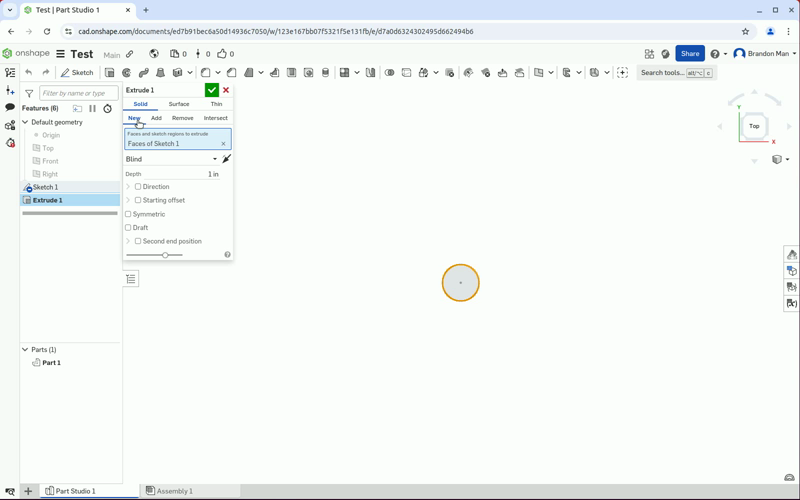
click(137, 120)
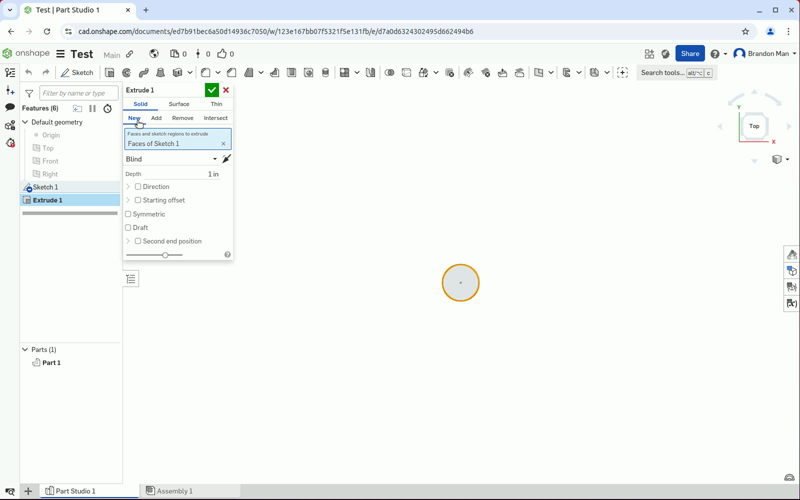
key(tab, 4)
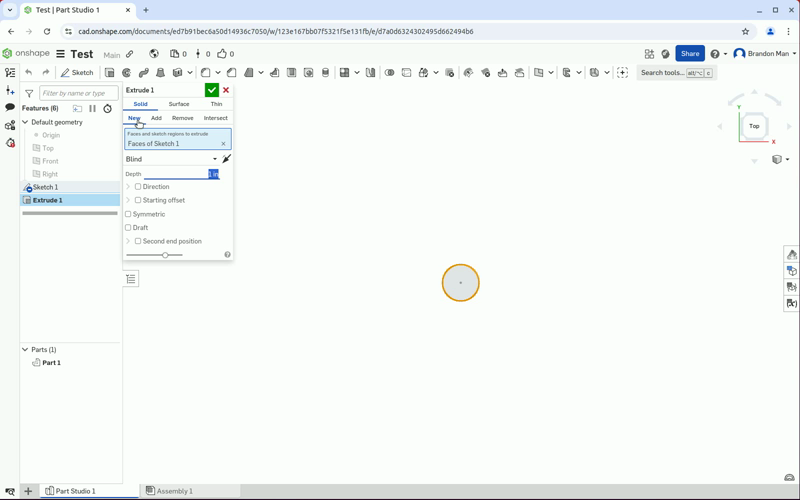
text(23.108)
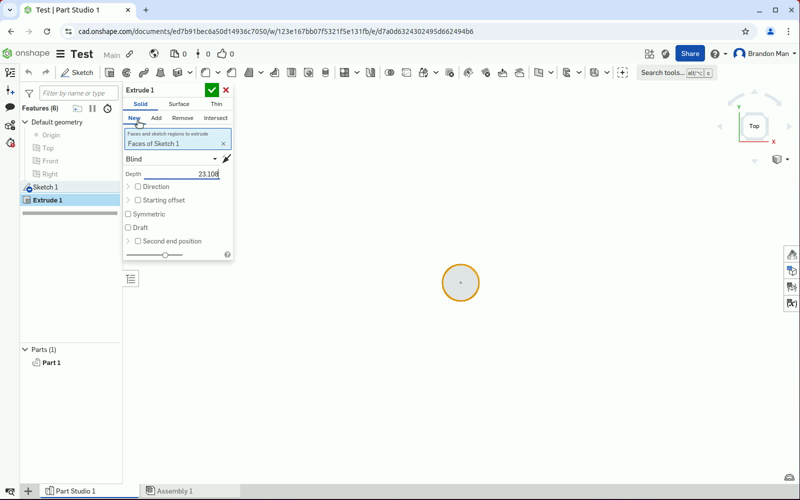
key(enter)
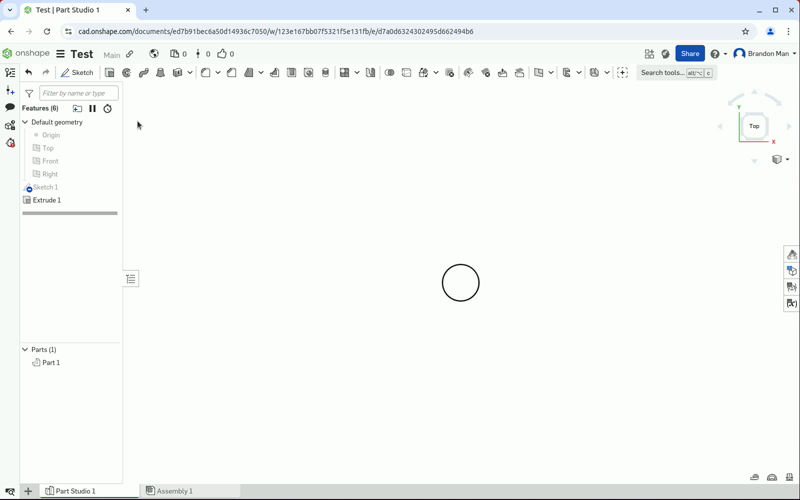
key(shift+h)
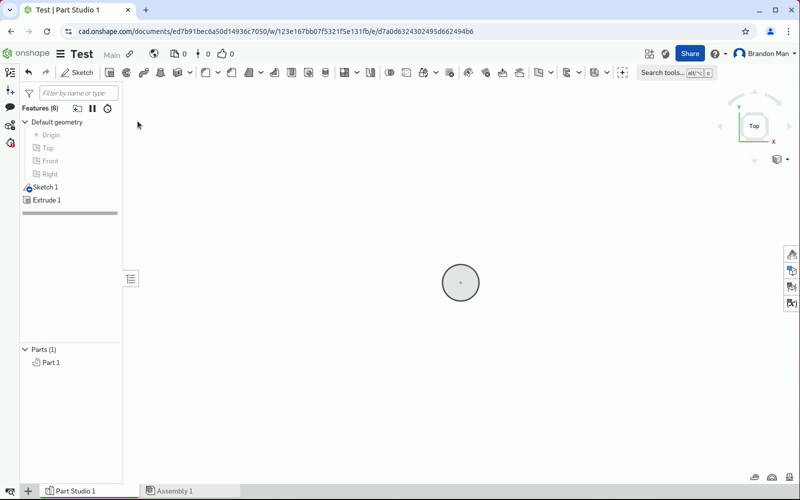
key(shift+h)
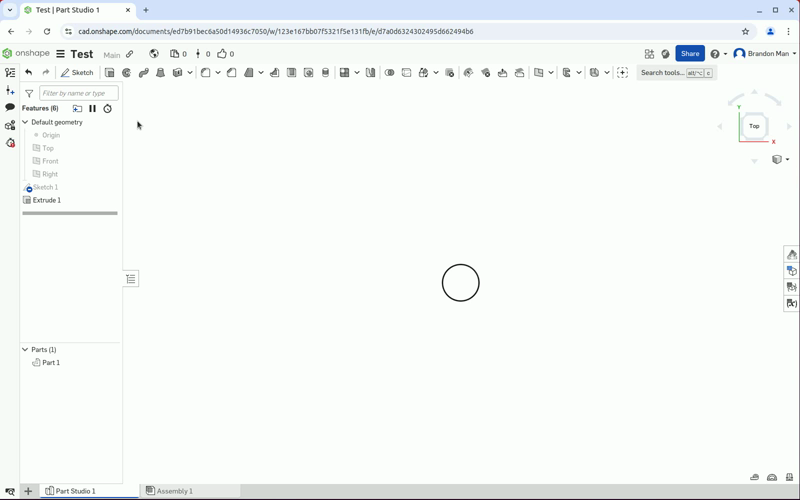
mouse_move(73, 189)
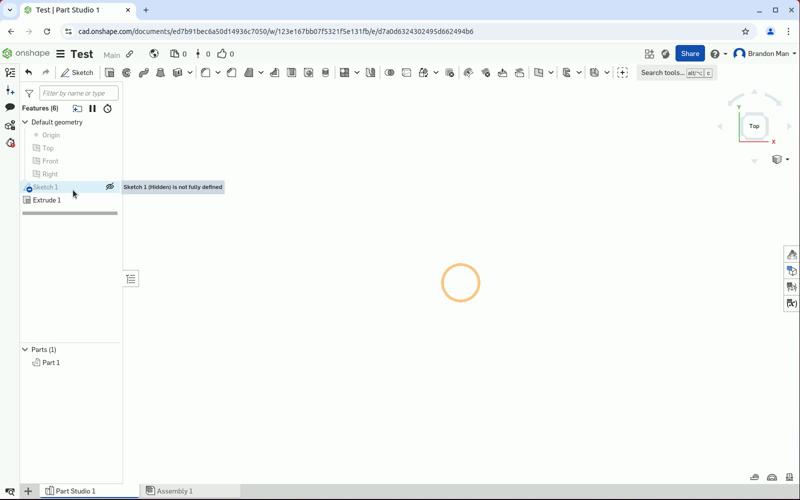
click(73, 189)
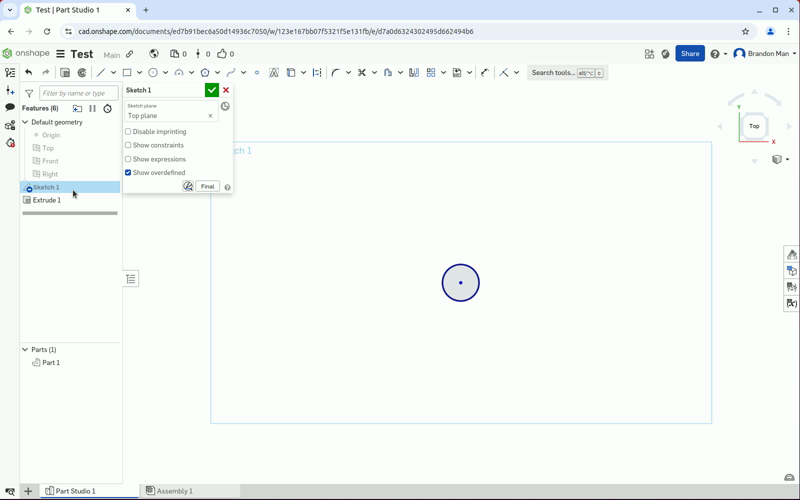
mouse_move(229, 92)
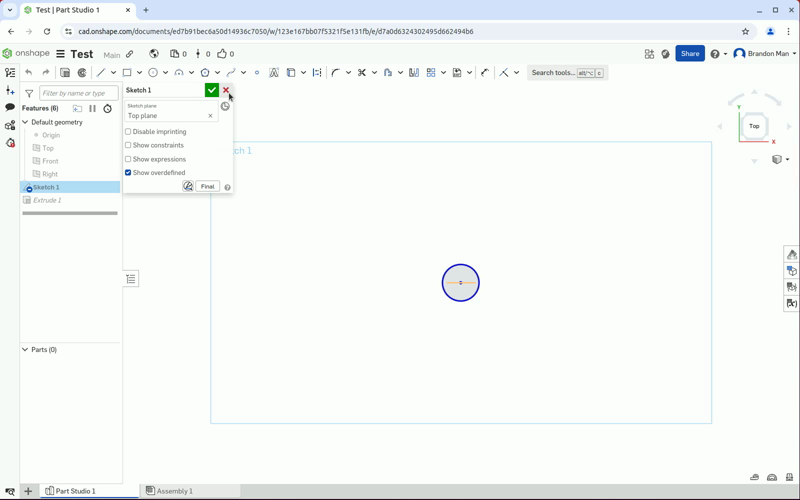
click(229, 92)
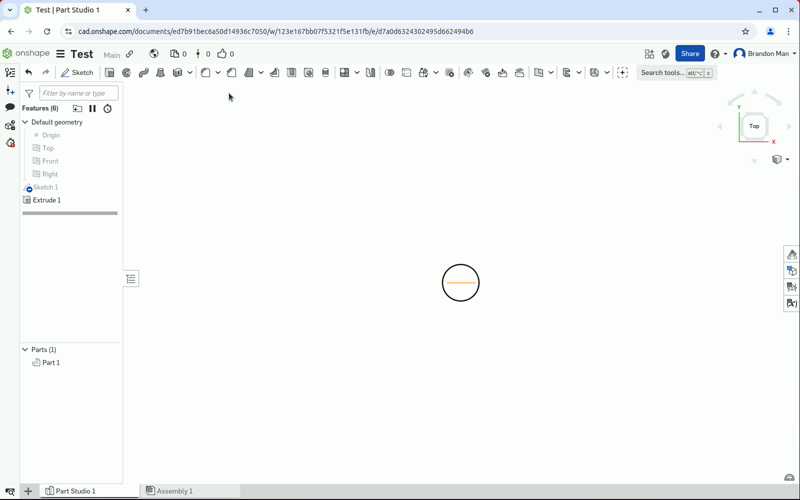
mouse_move(541, 75)
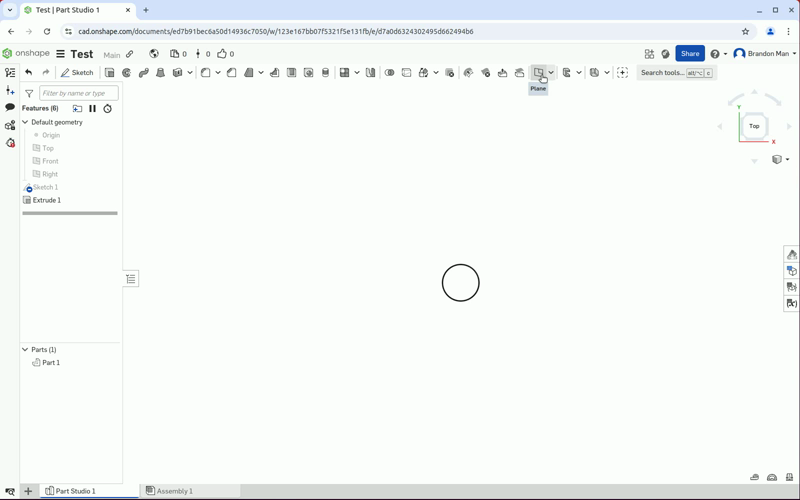
click(541, 75)
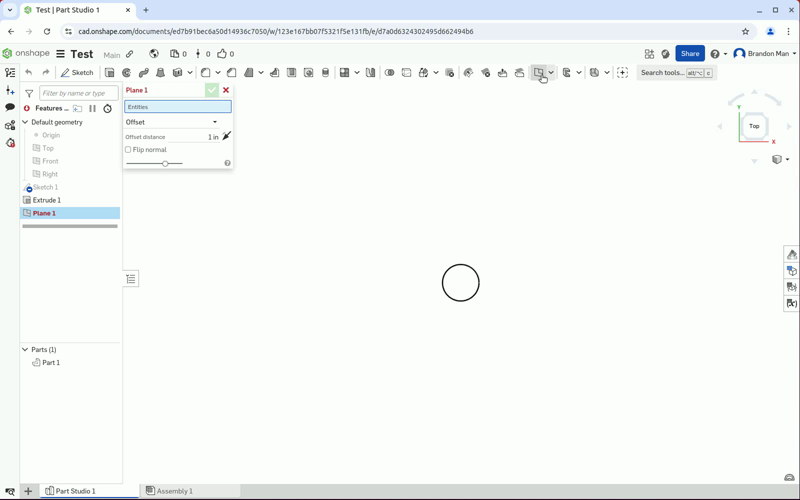
mouse_move(73, 150)
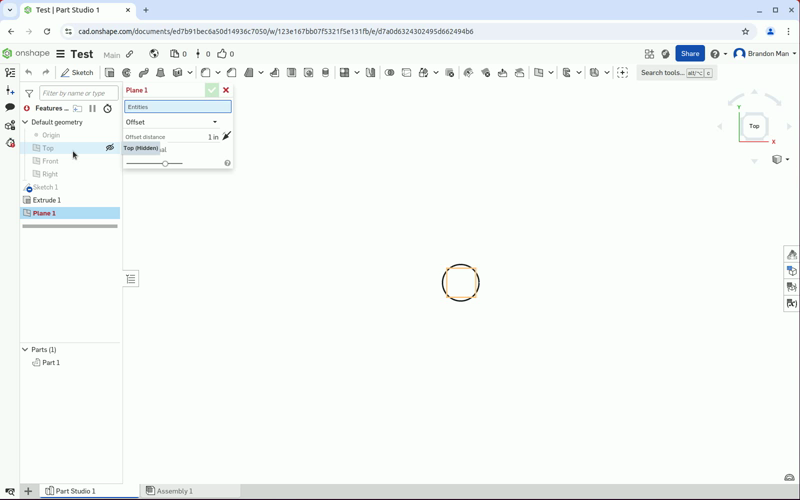
click(73, 150)
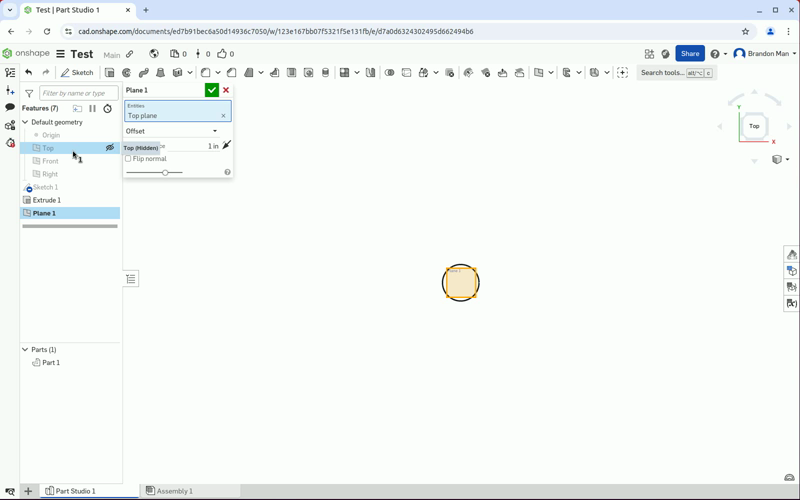
key(tab, 2)
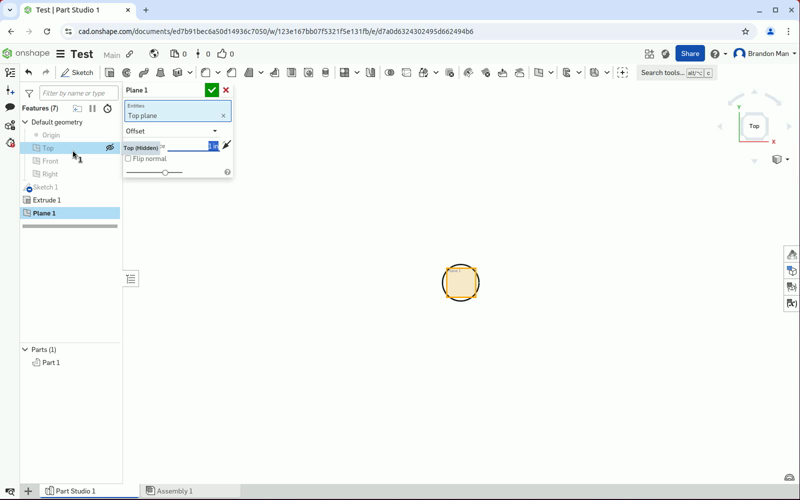
text(23.108)
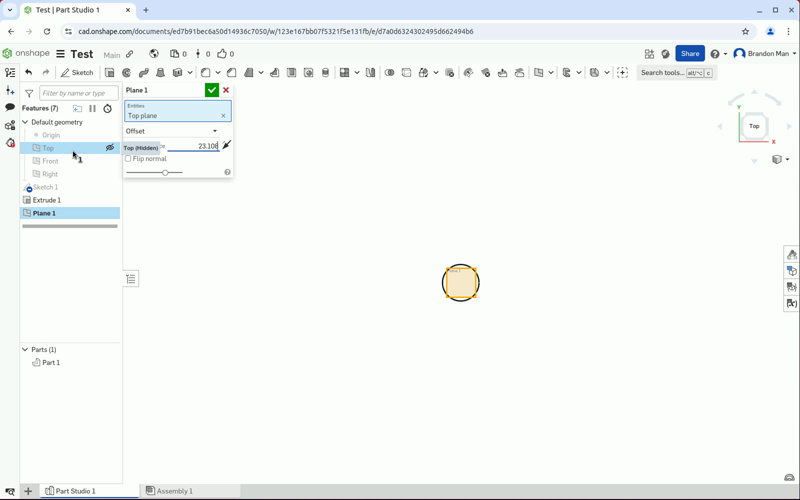
key(enter, 2)
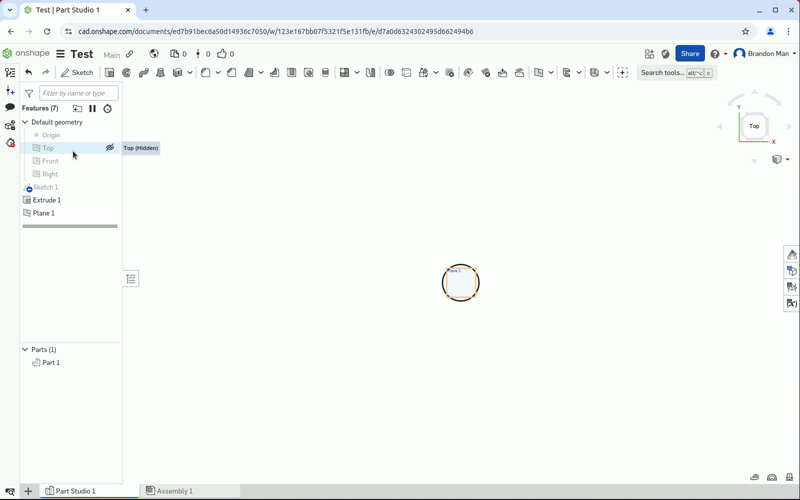
key(shift+s)
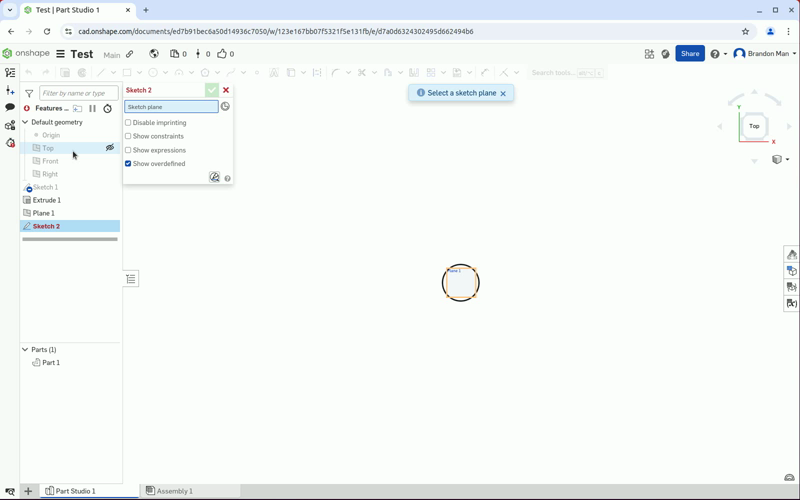
mouse_move(73, 215)
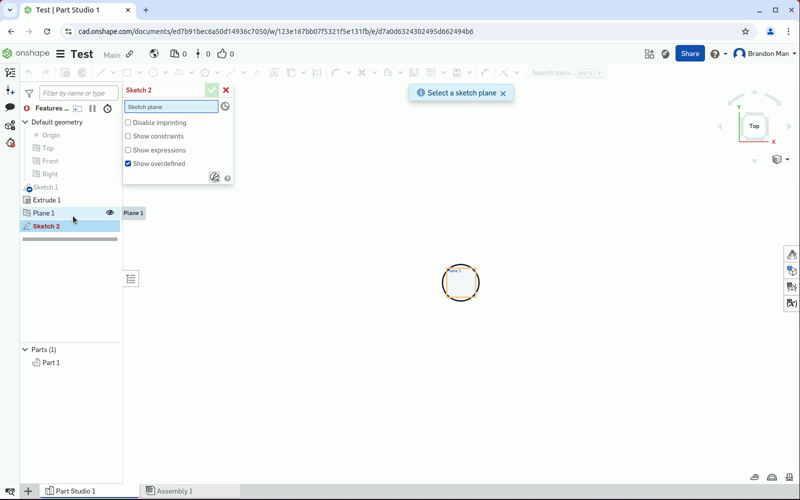
click(73, 215)
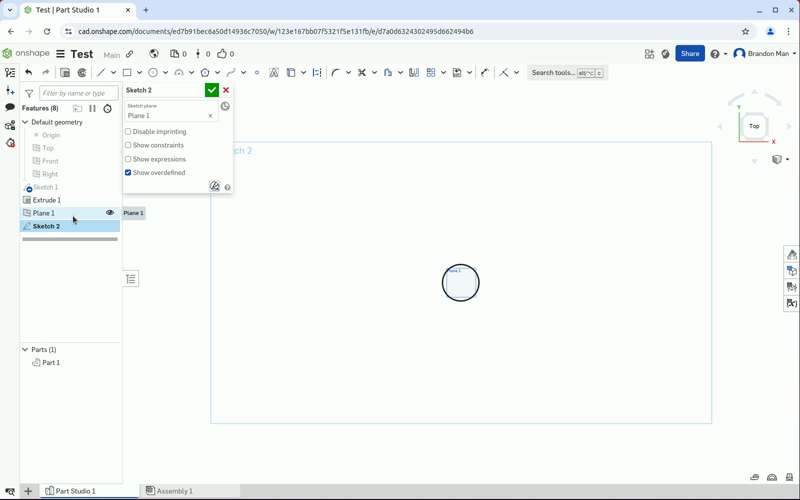
mouse_move(73, 352)
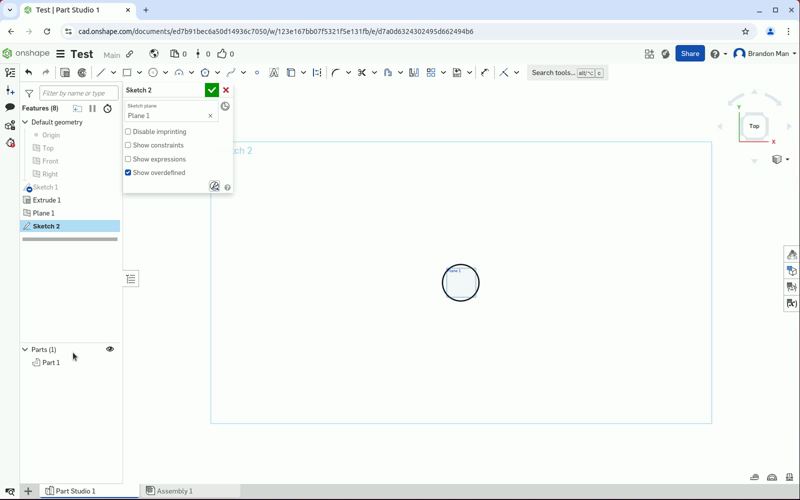
key(y)
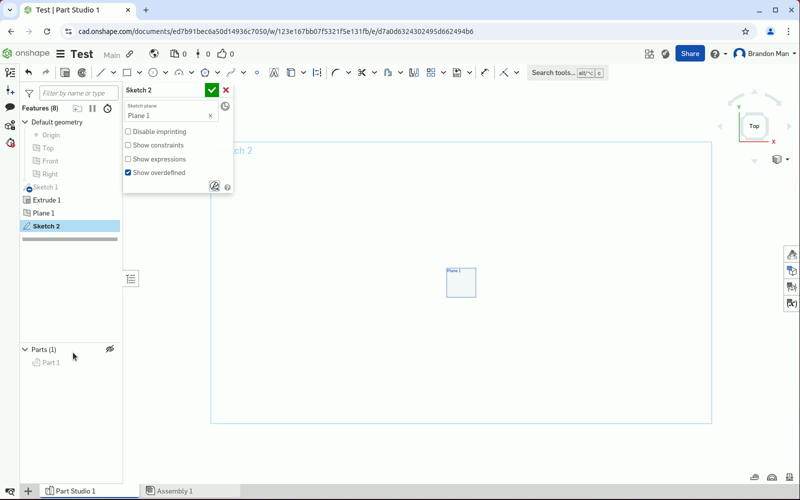
key(c)
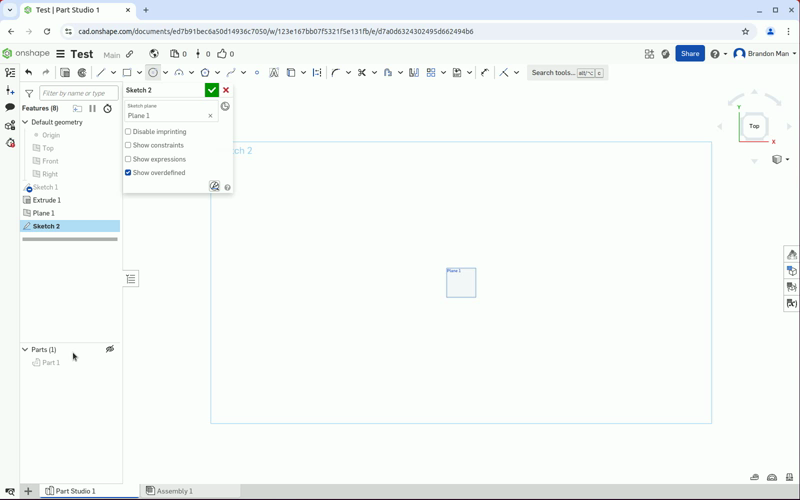
key_down(shift)
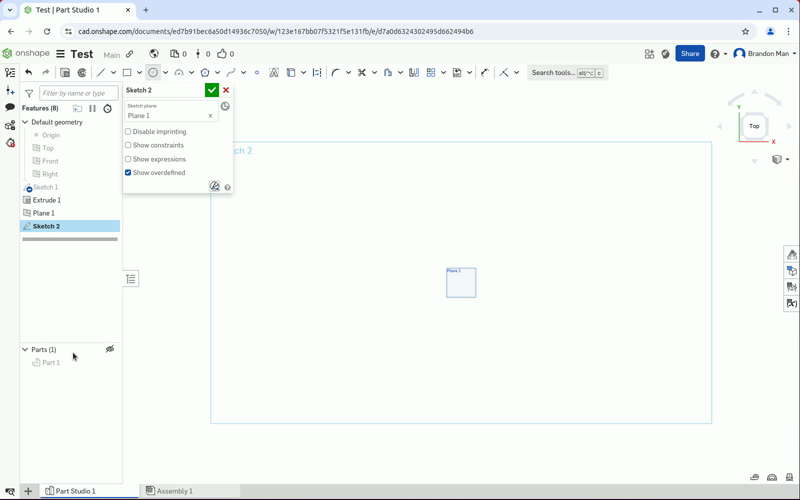
mouse_move(460, 282)
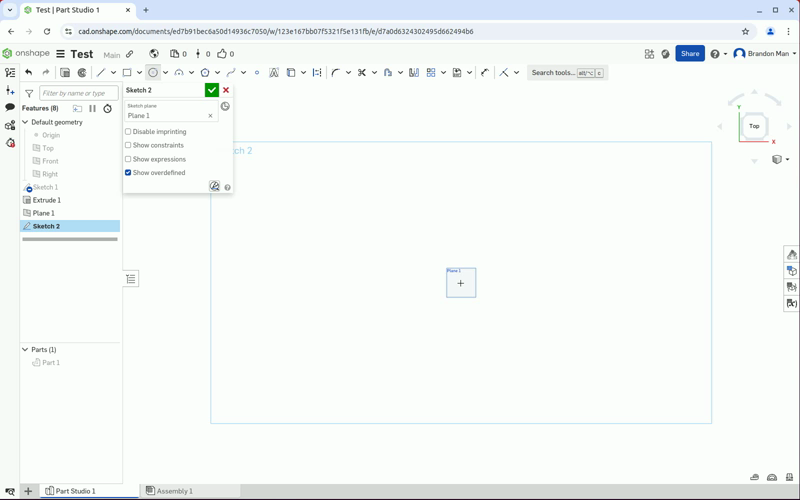
click(460, 282)
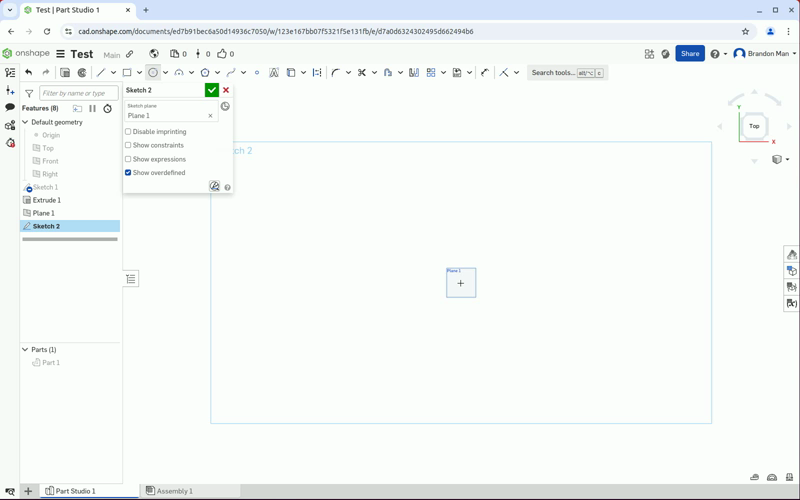
key_up(shift)
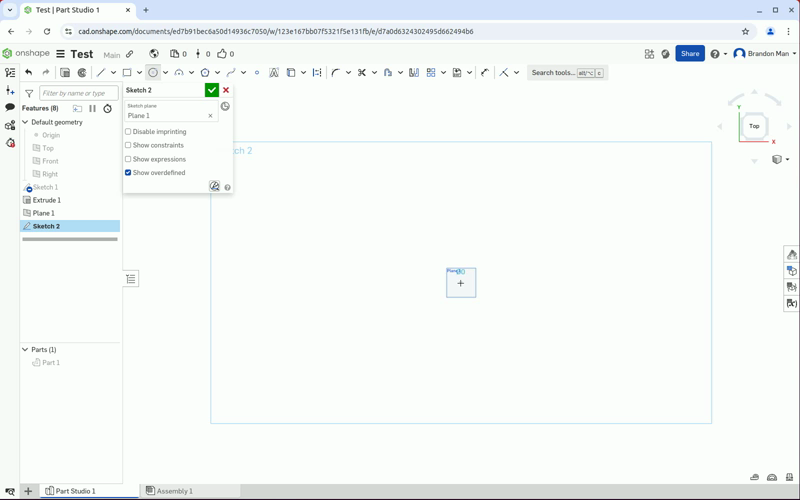
mouse_move(478, 282)
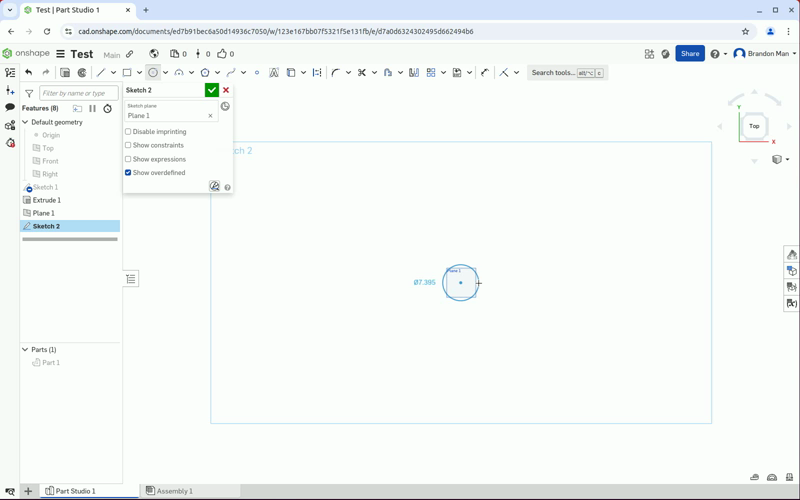
click(478, 282)
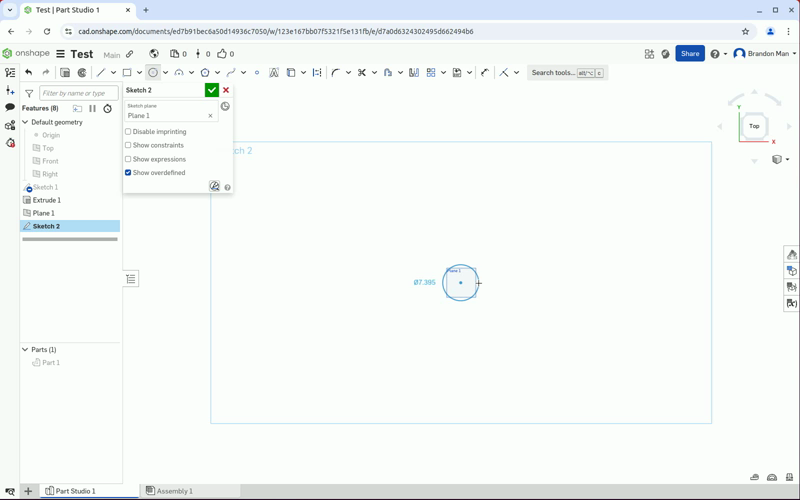
key(esc)
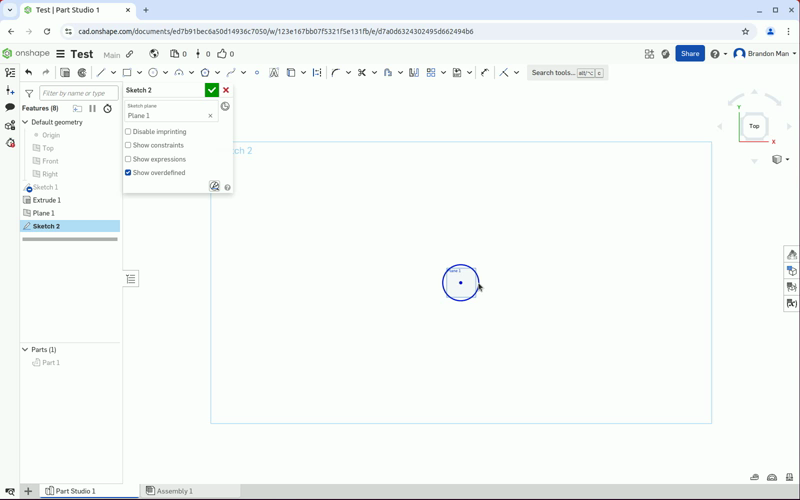
mouse_move(454, 266)
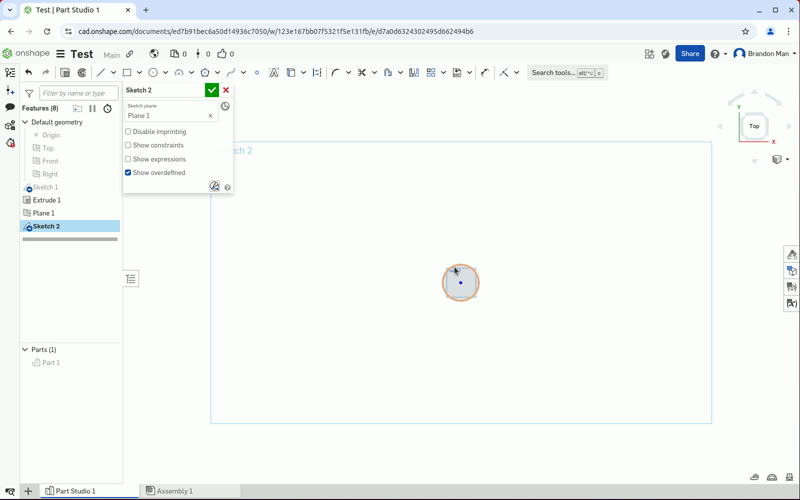
scroll(6)
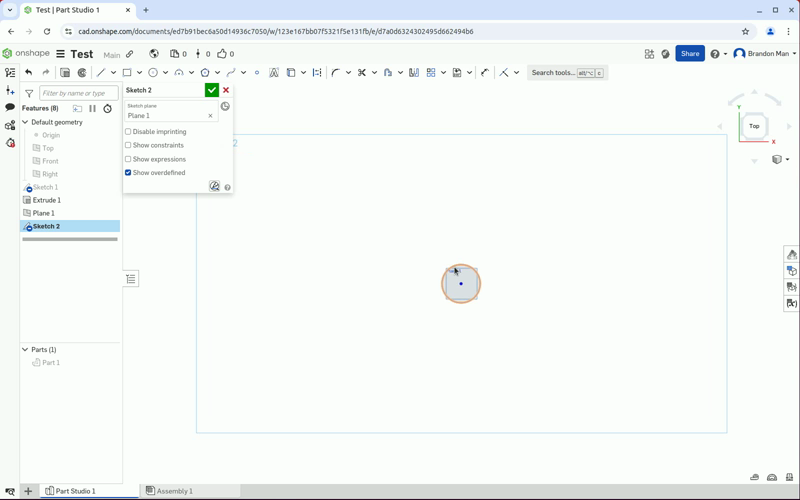
scroll(6)
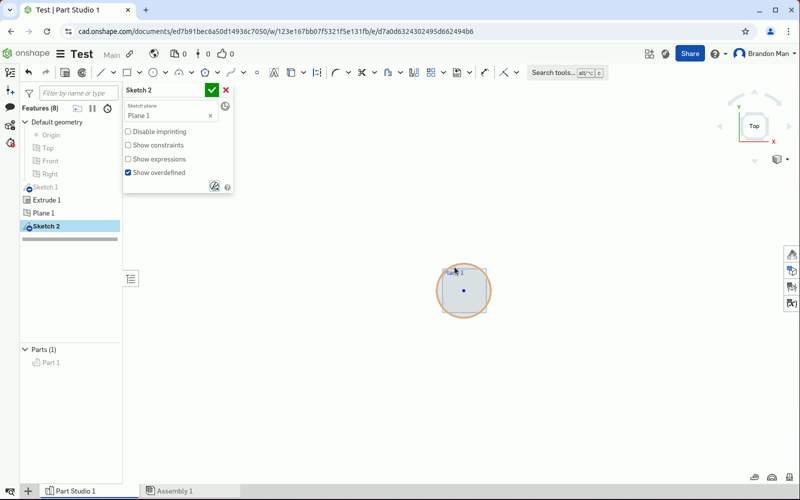
scroll(6)
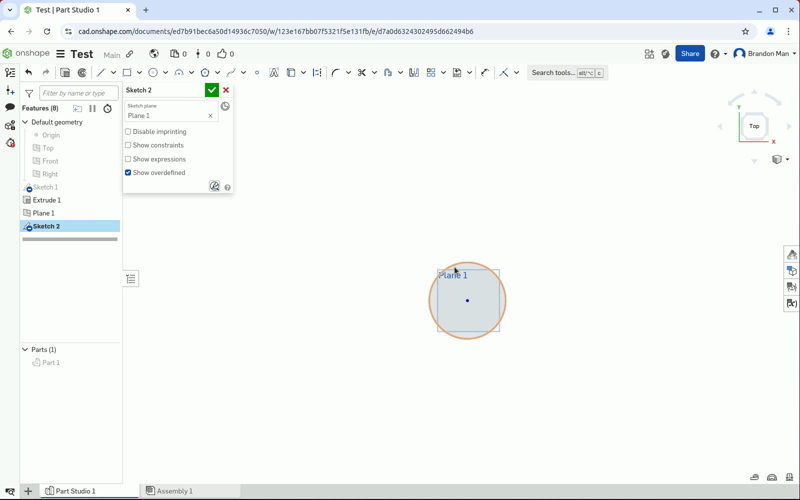
scroll(6)
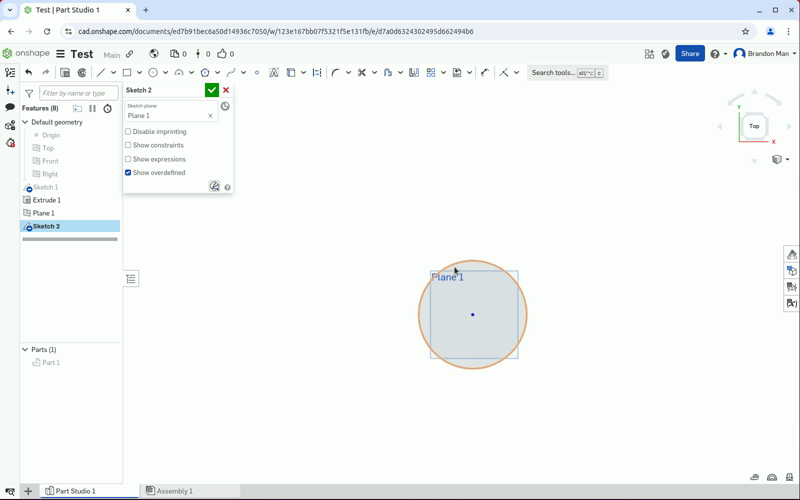
scroll(6)
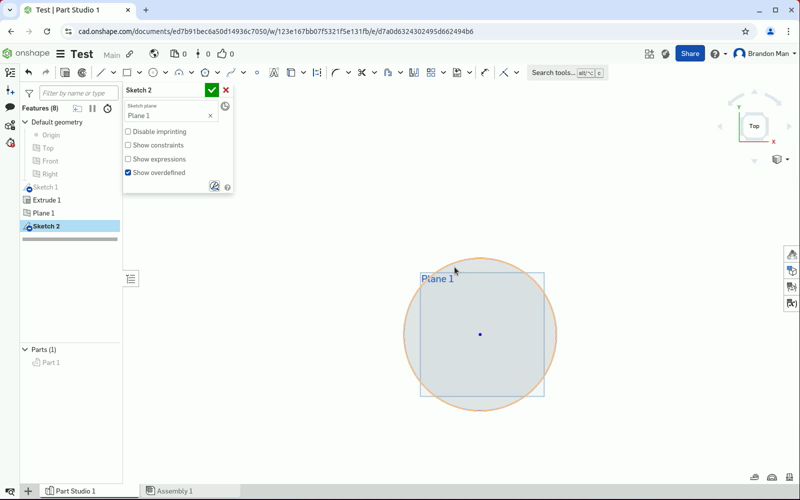
scroll(6)
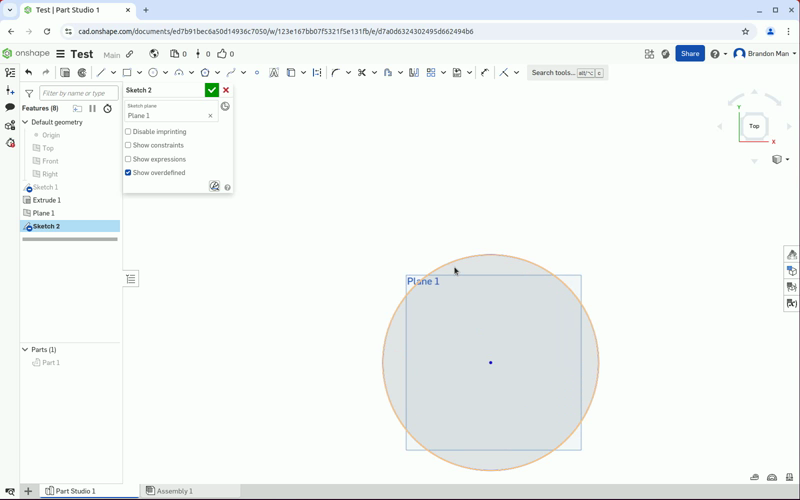
scroll(6)
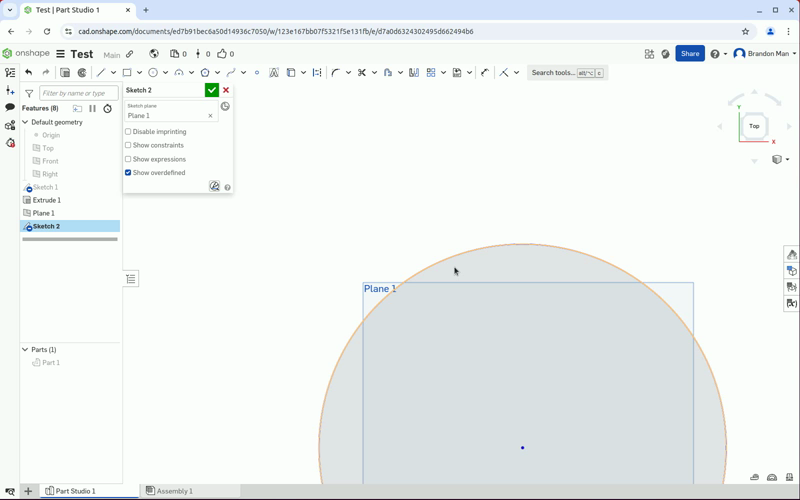
click(454, 266)
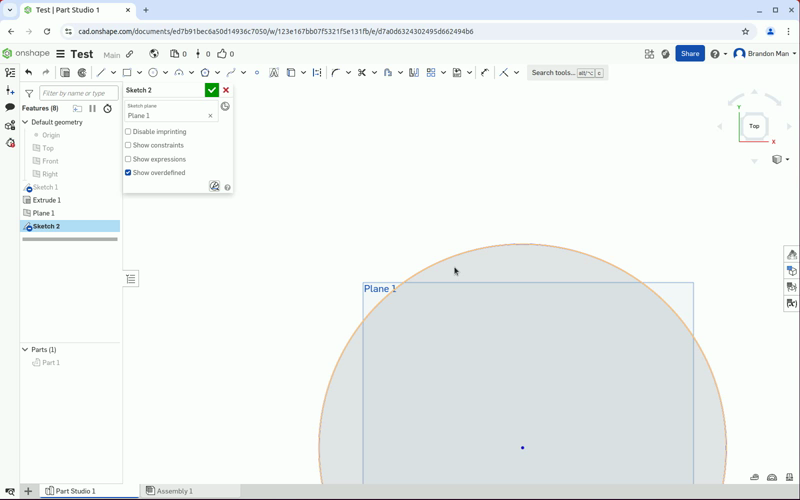
scroll(-6)
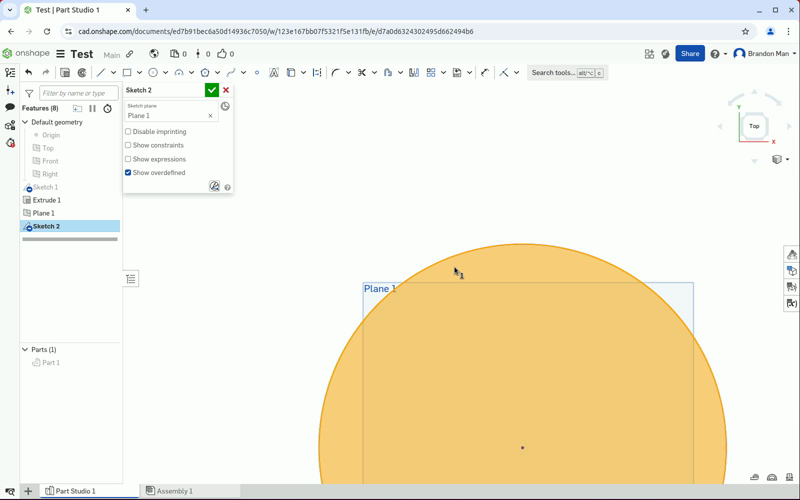
scroll(-6)
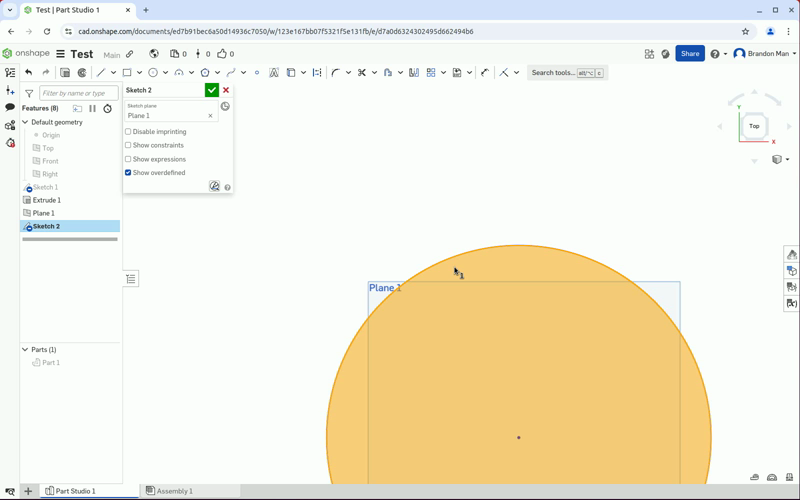
scroll(-6)
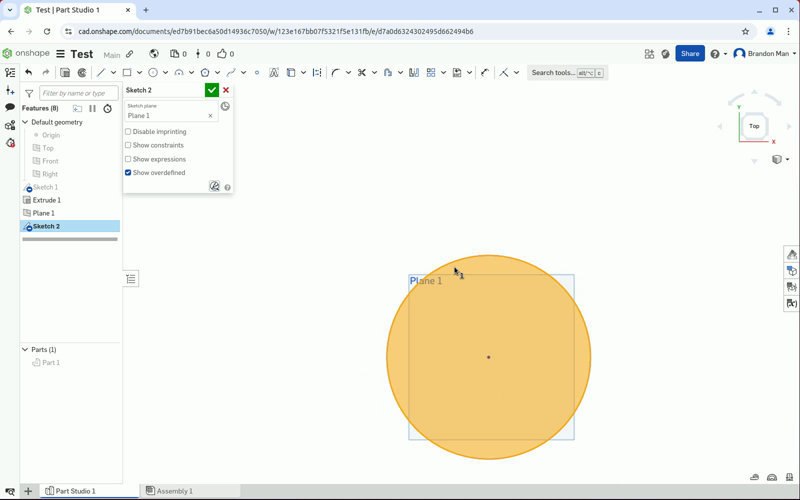
scroll(-6)
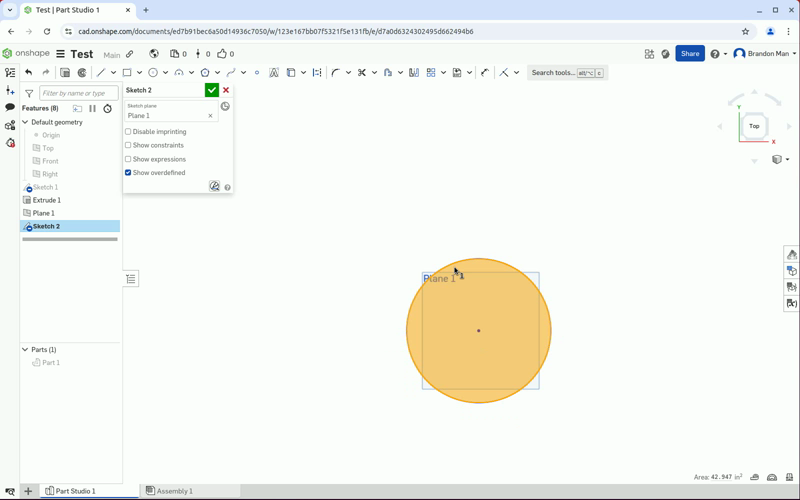
scroll(-6)
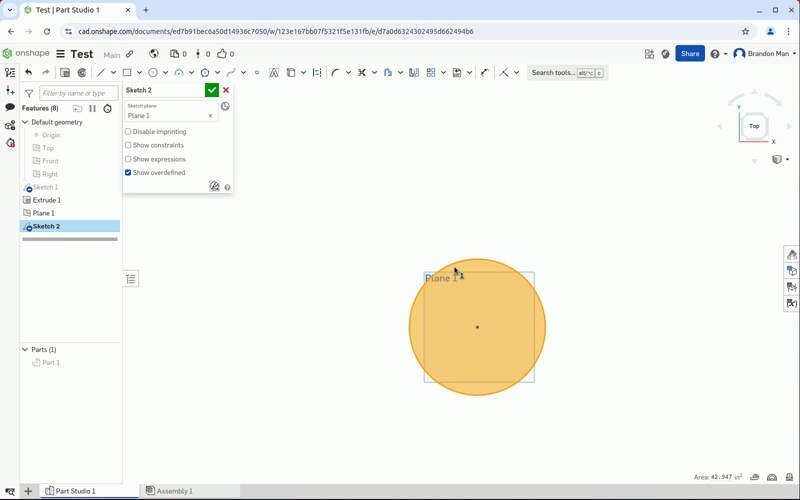
scroll(-6)
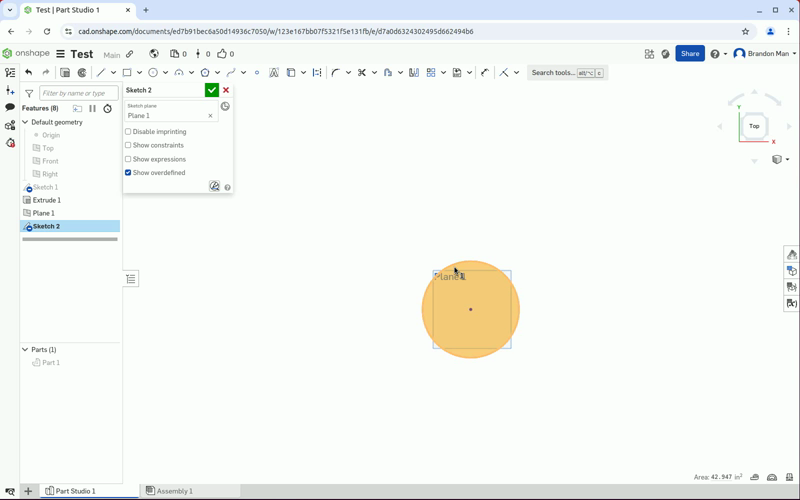
scroll(-6)
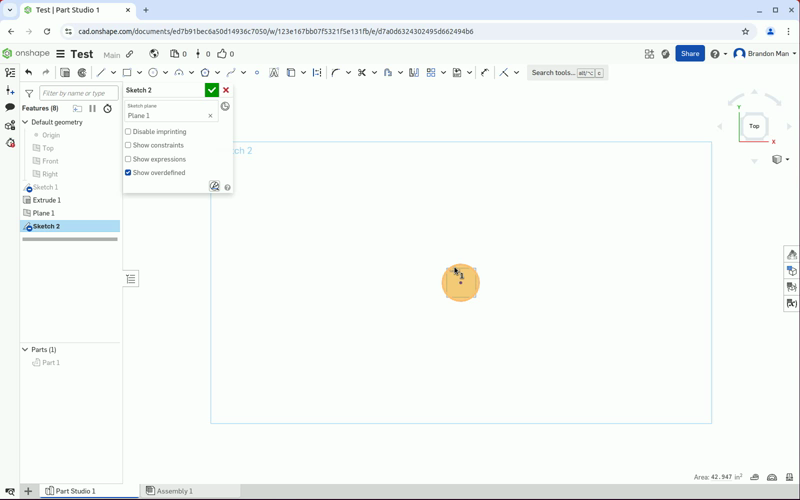
mouse_move(73, 352)
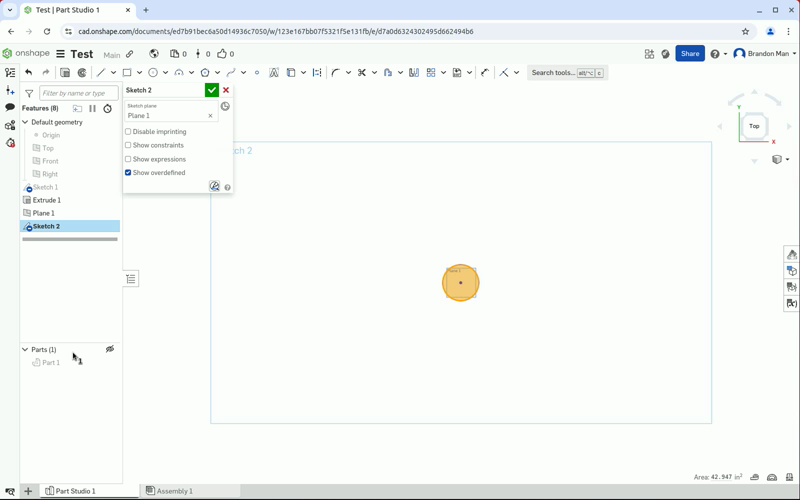
key(shift+y)
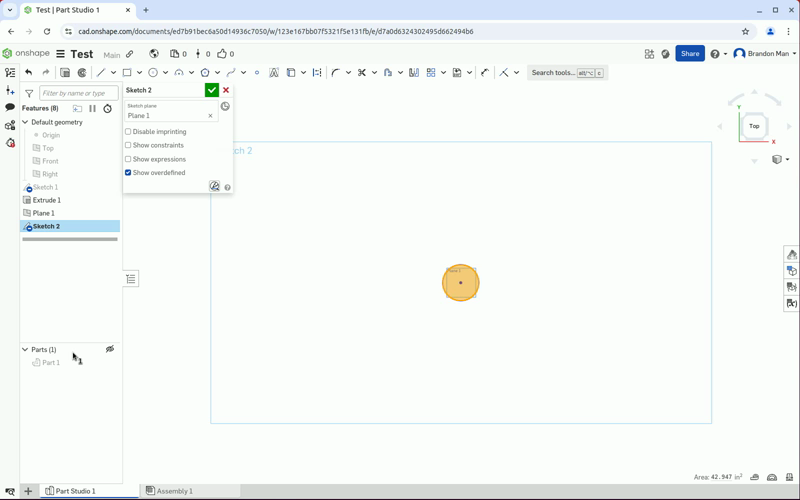
key(shift+e)
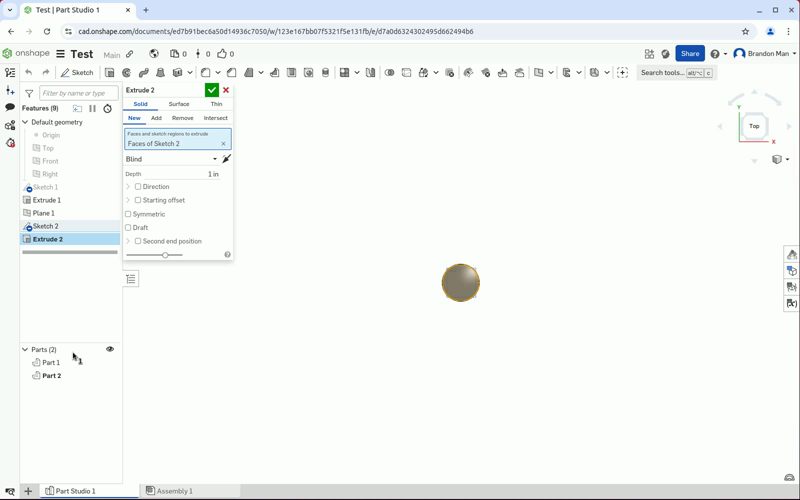
mouse_move(143, 106)
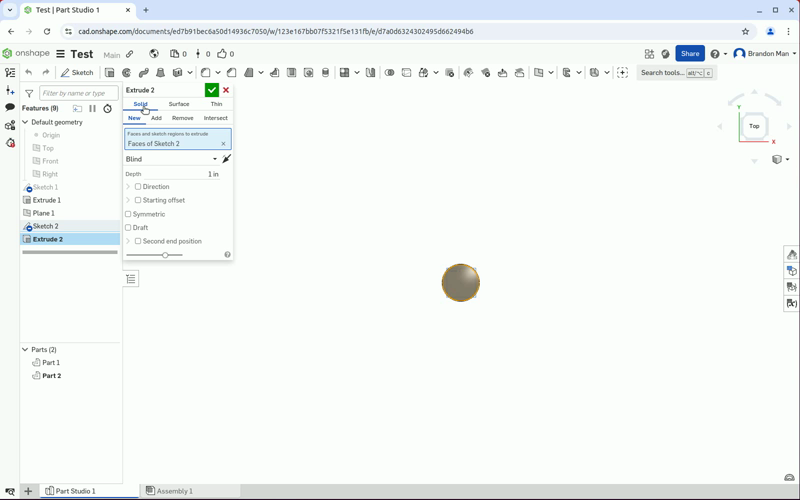
click(143, 106)
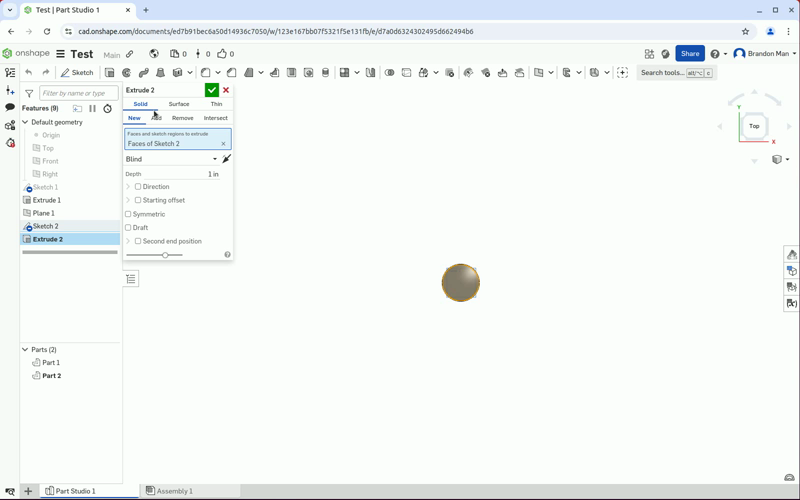
mouse_move(186, 120)
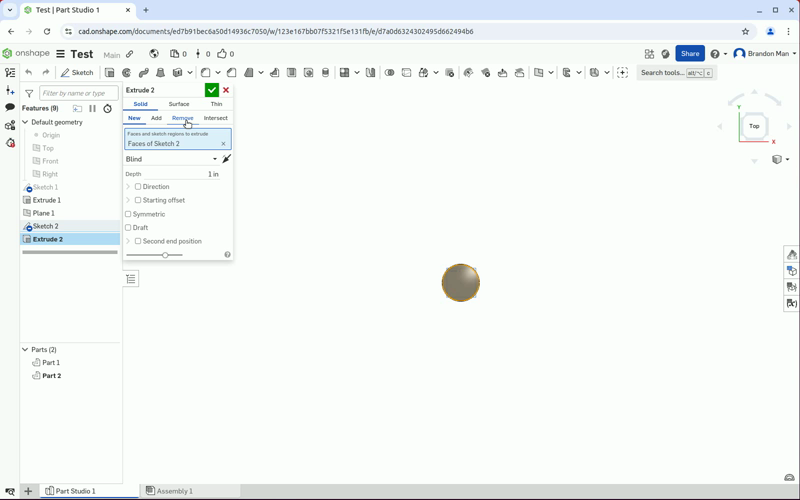
click(186, 120)
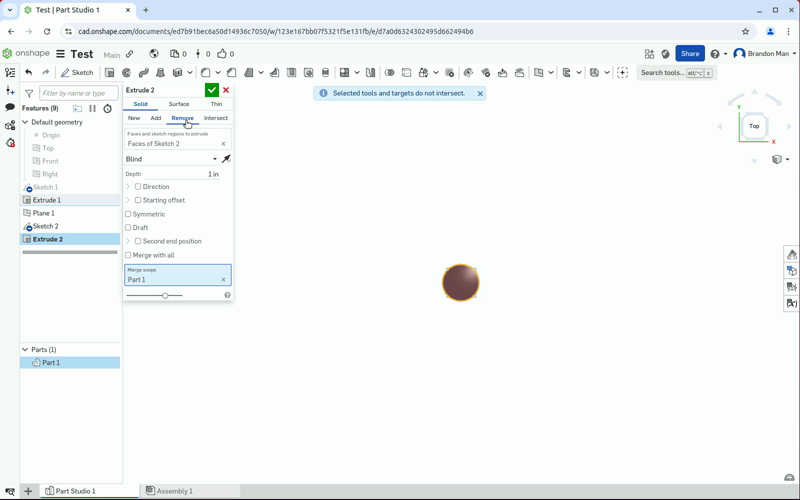
key(tab, 4)
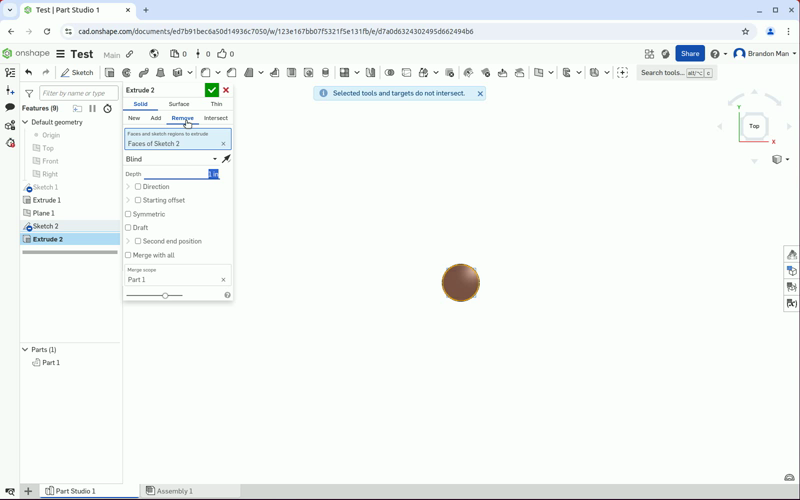
text(9.147)
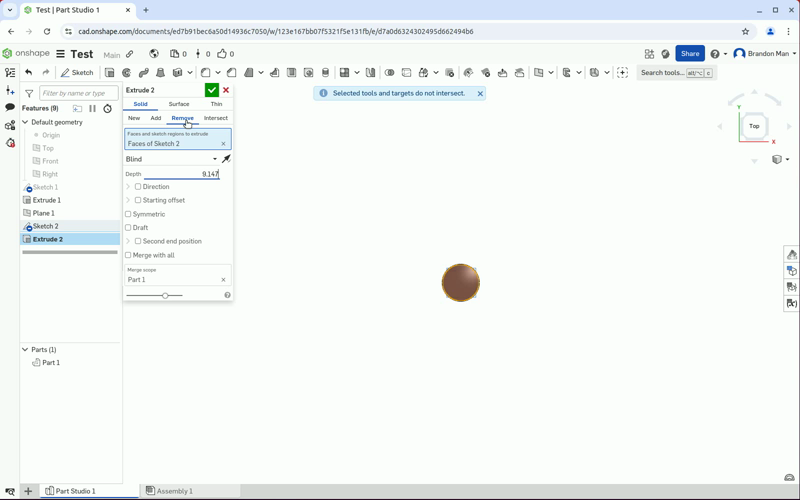
key(tab, 6)
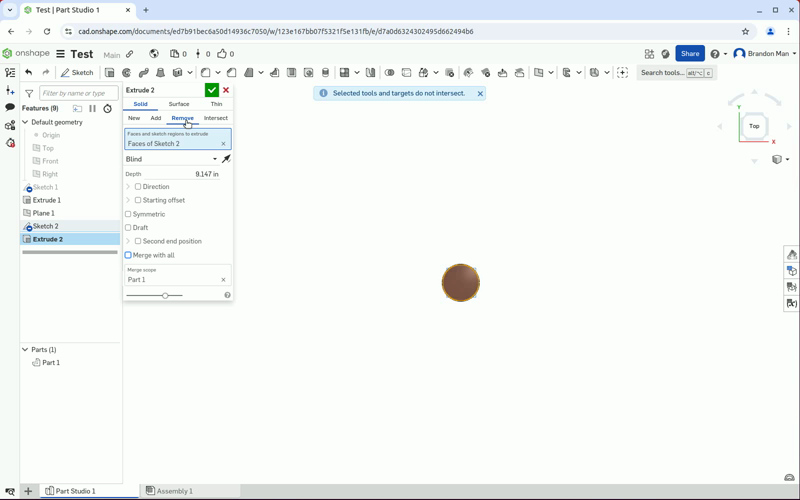
key(space)
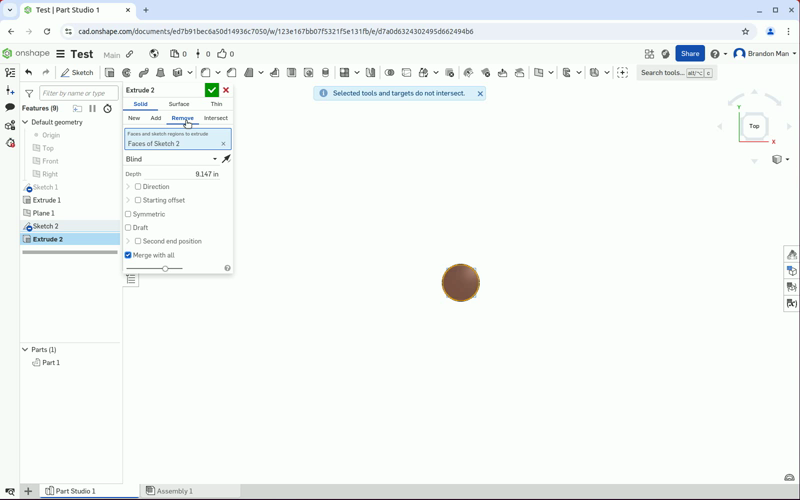
key(enter)
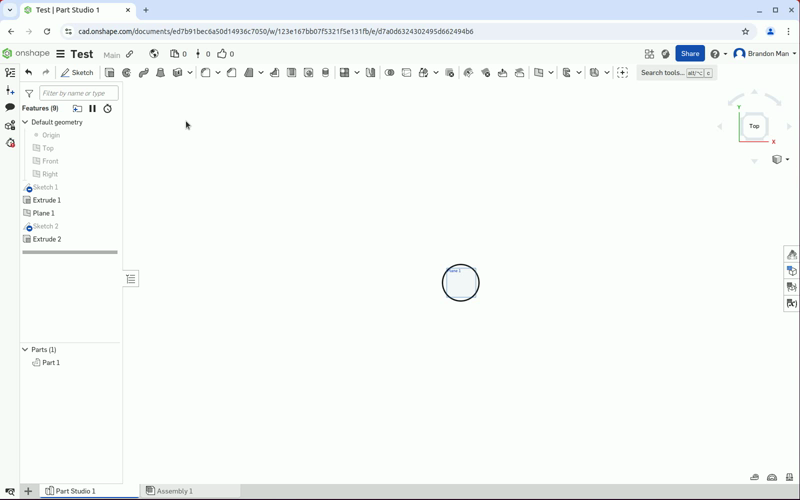
key(shift+h)
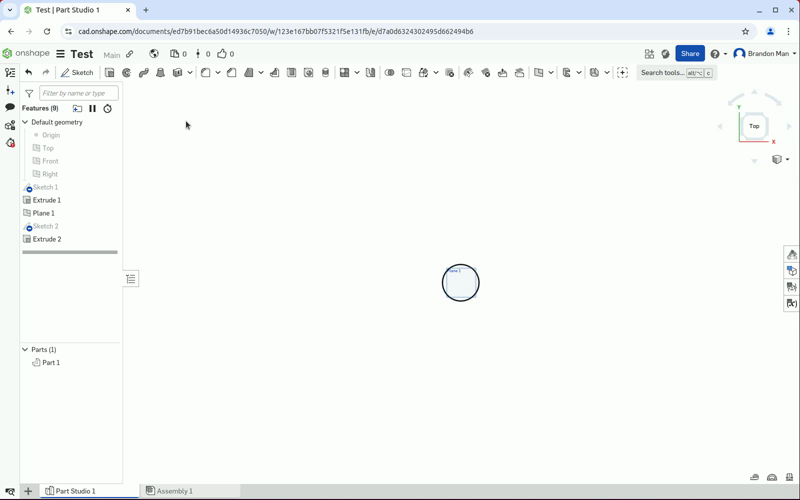
key(shift+h)
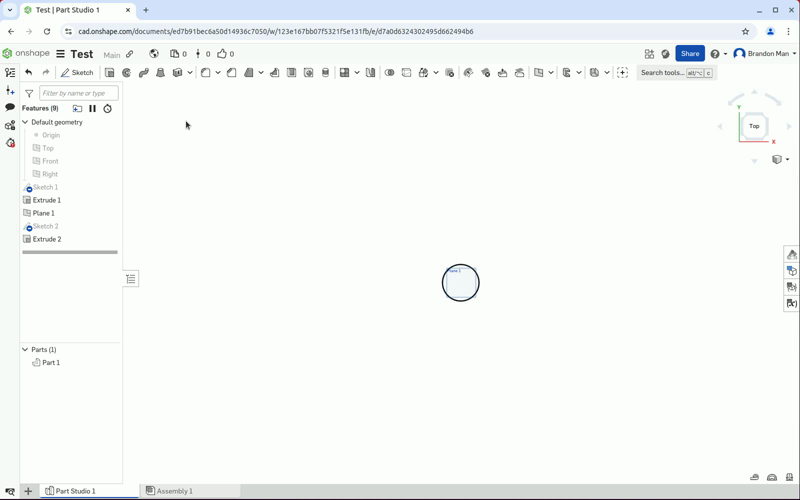
mouse_move(73, 189)
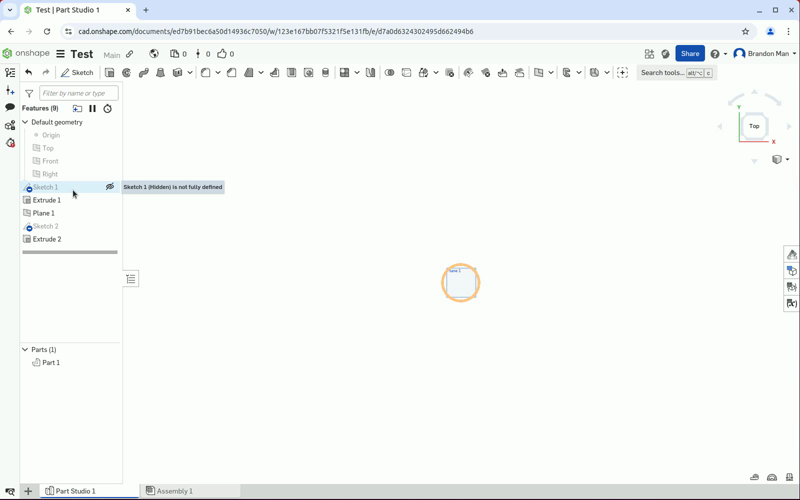
click(73, 189)
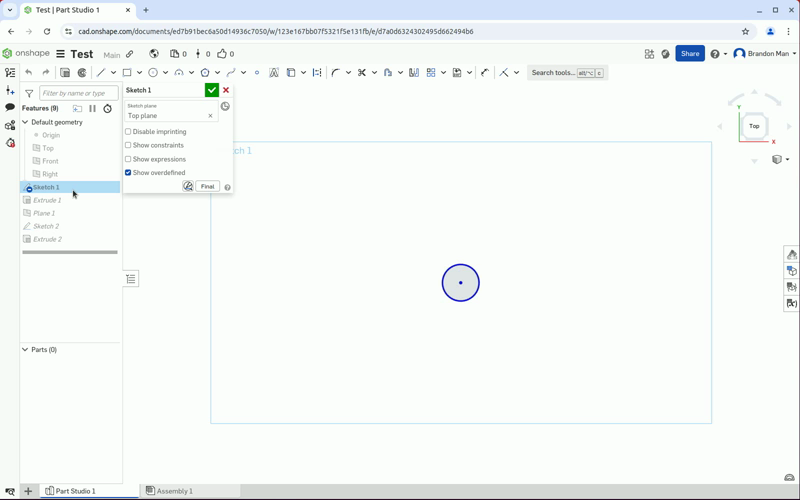
mouse_move(229, 92)
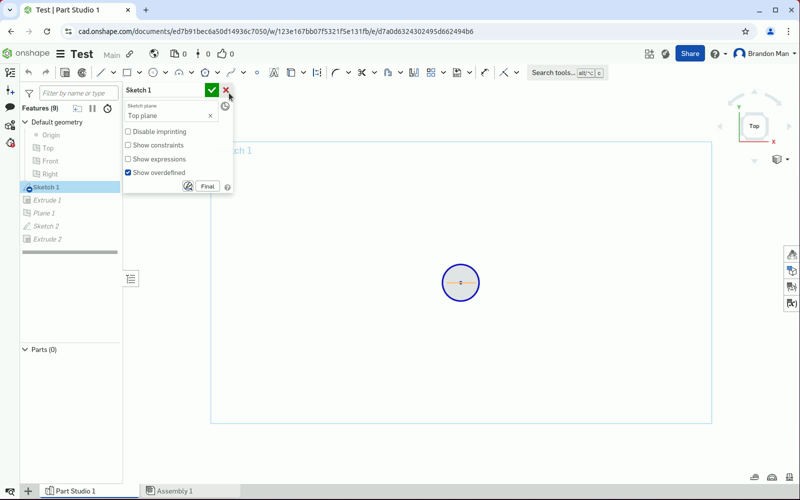
click(229, 92)
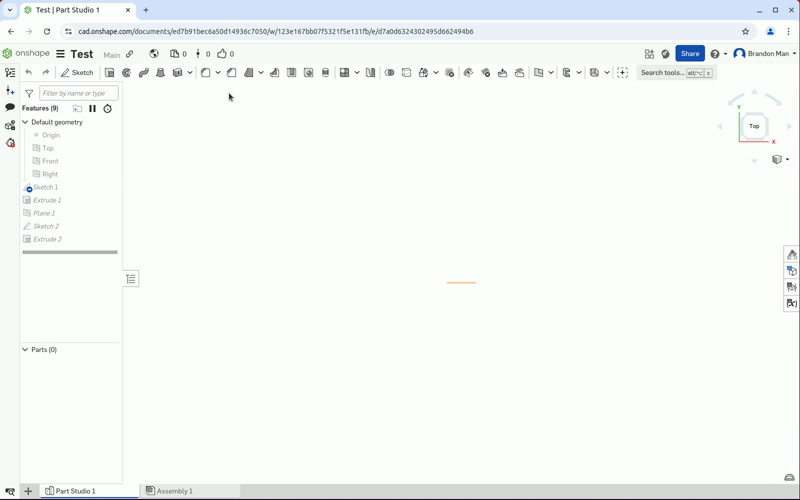
key(shift+s)
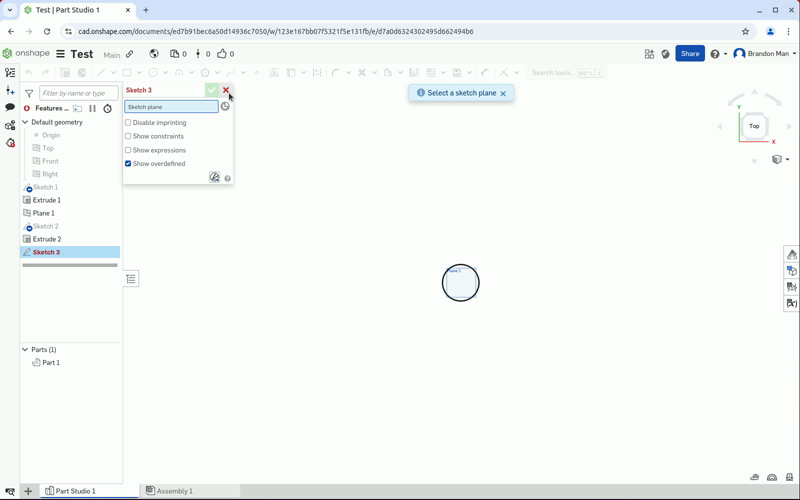
mouse_move(73, 215)
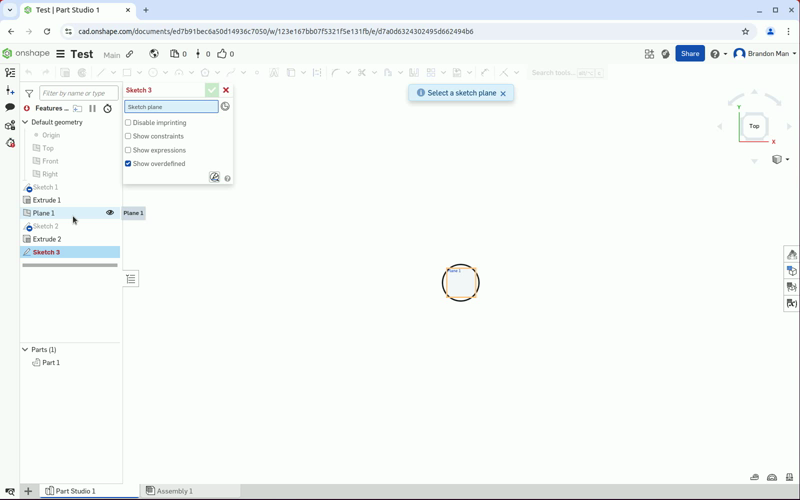
click(73, 215)
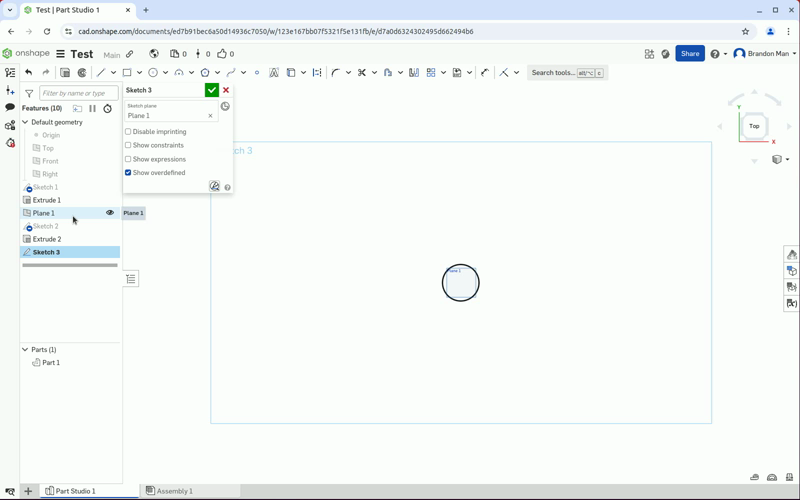
mouse_move(73, 352)
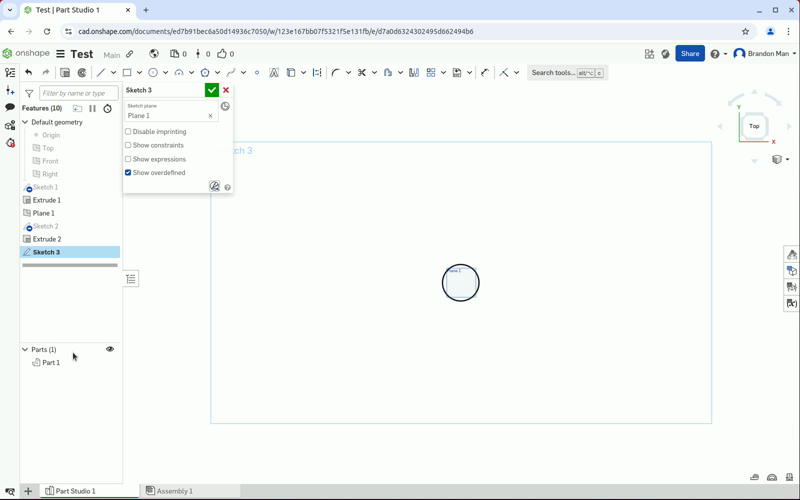
key(y)
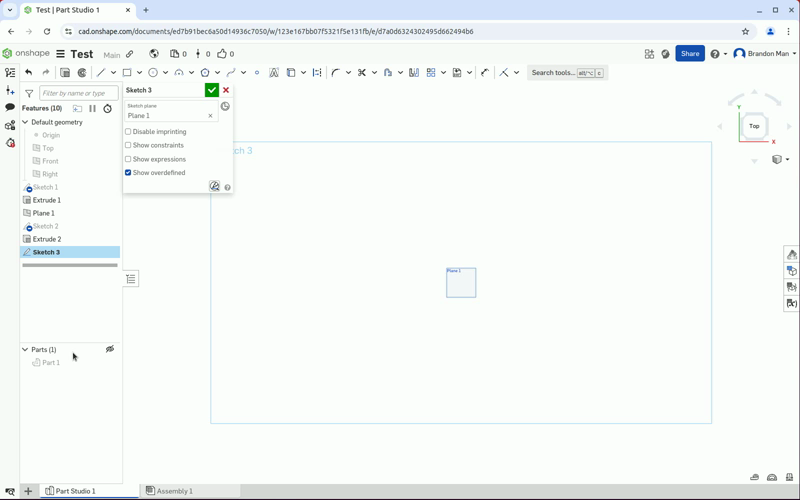
key(c)
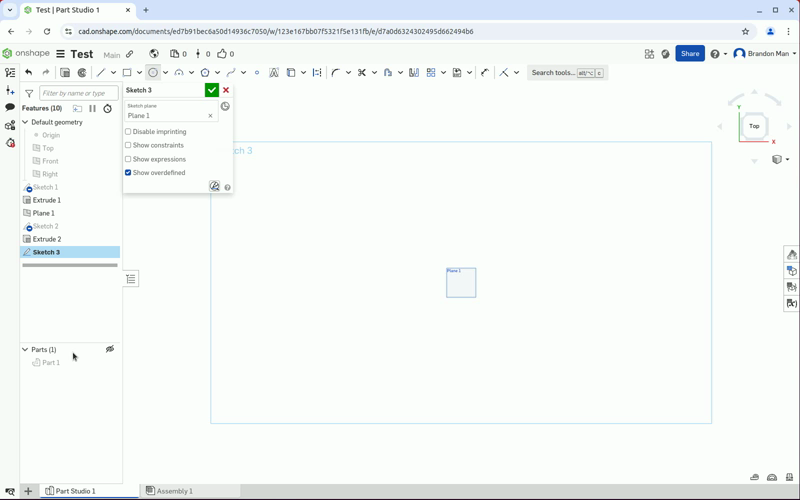
key_down(shift)
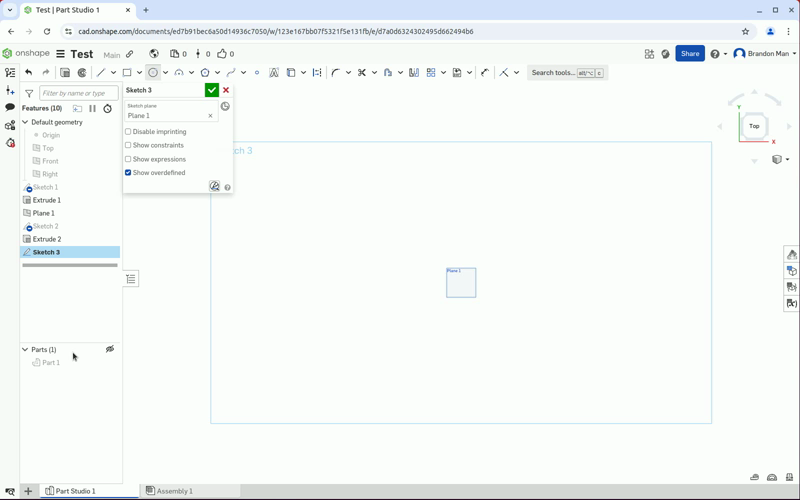
mouse_move(461, 282)
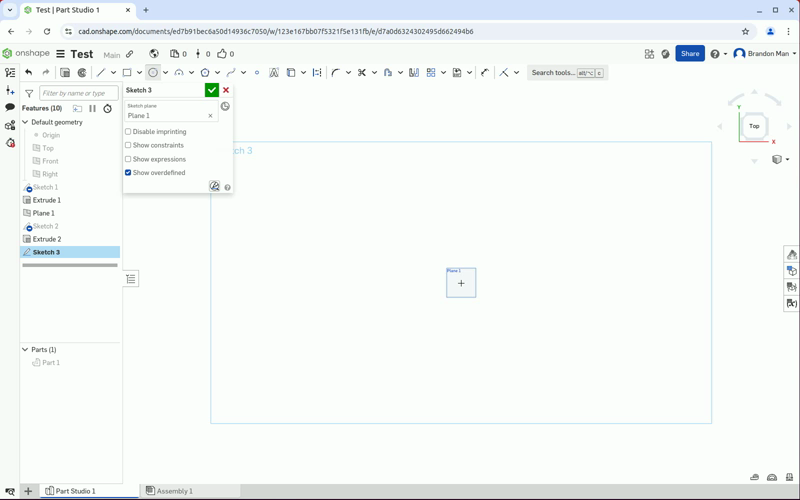
click(461, 282)
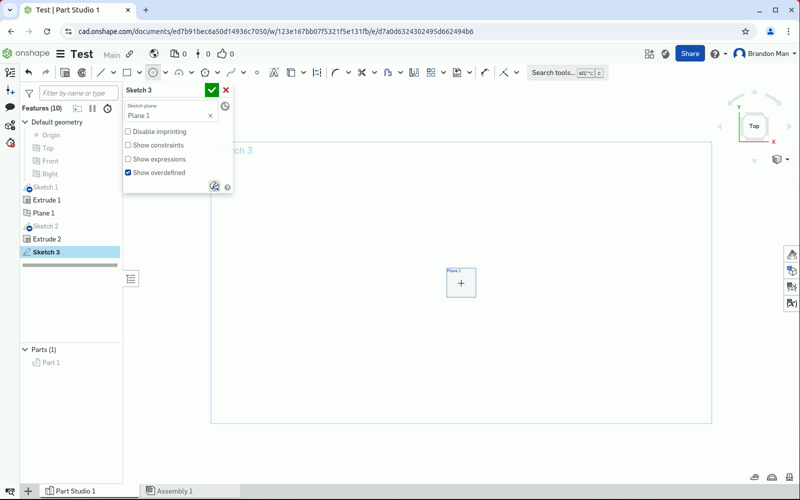
key_up(shift)
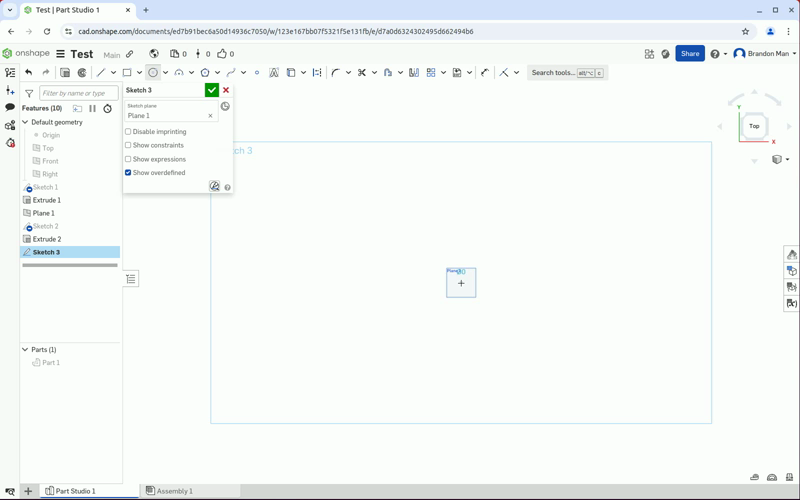
mouse_move(479, 282)
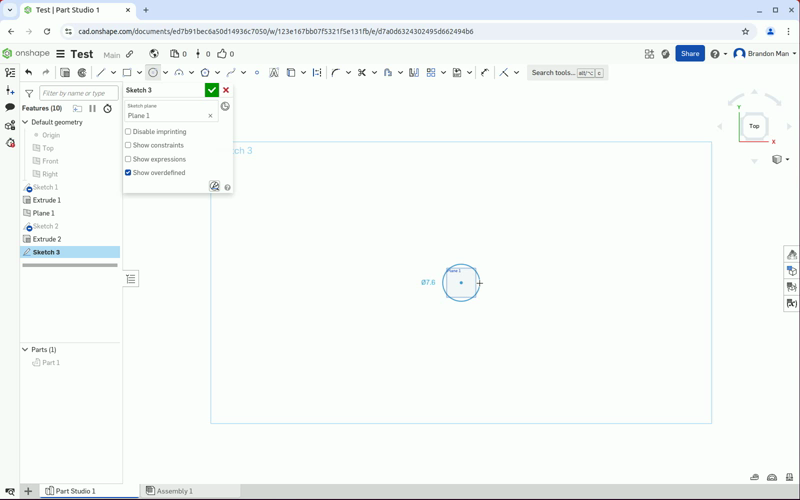
click(479, 282)
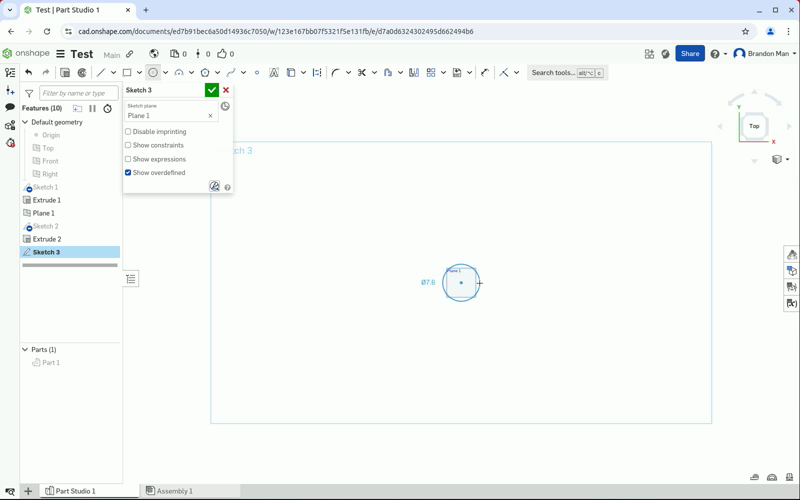
key(esc)
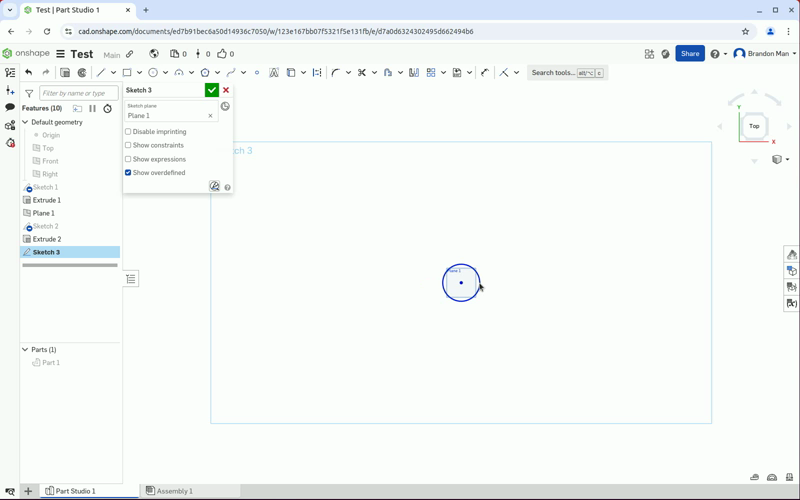
key(c)
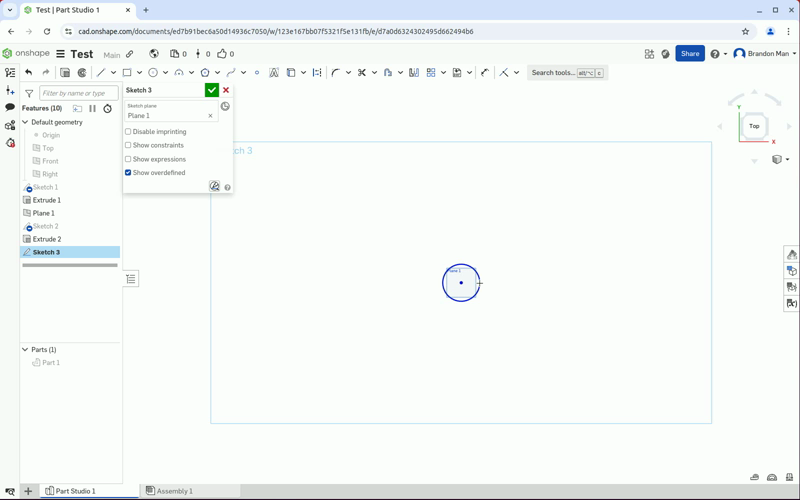
key_down(shift)
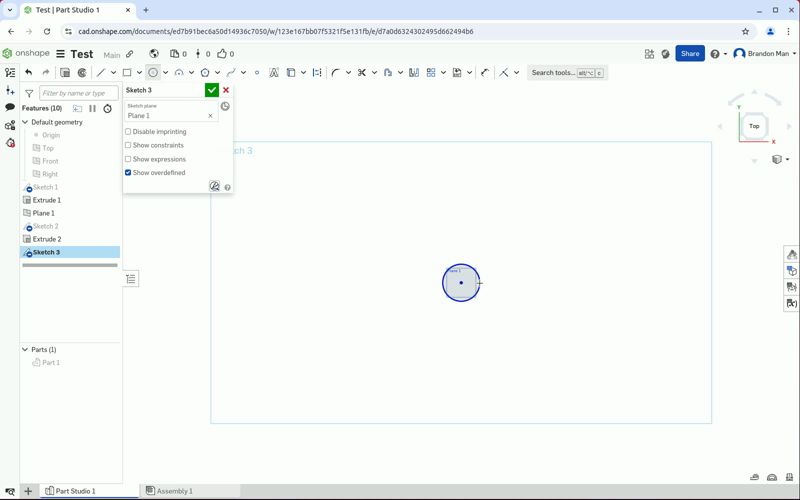
mouse_move(461, 282)
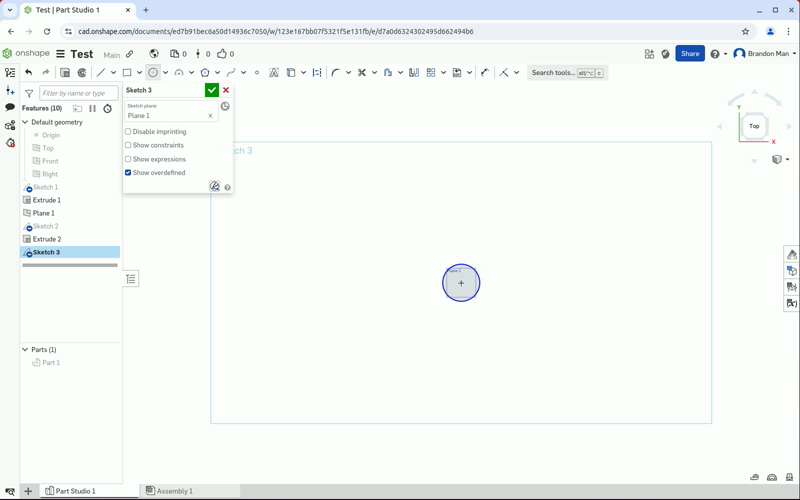
click(461, 282)
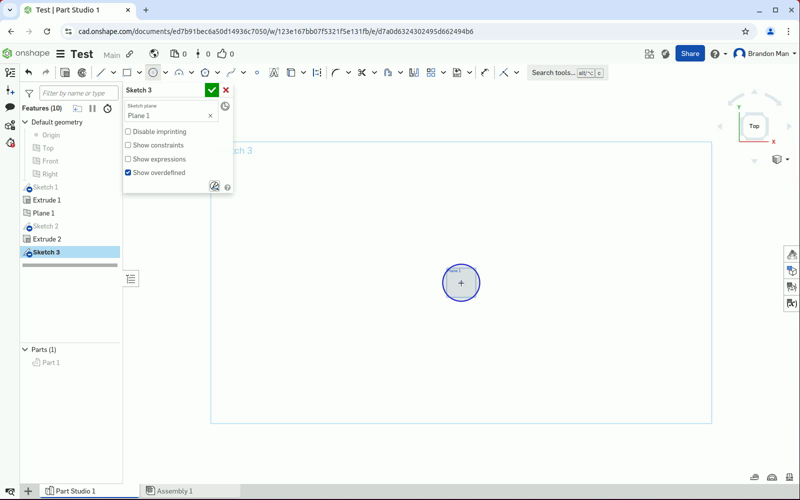
key_up(shift)
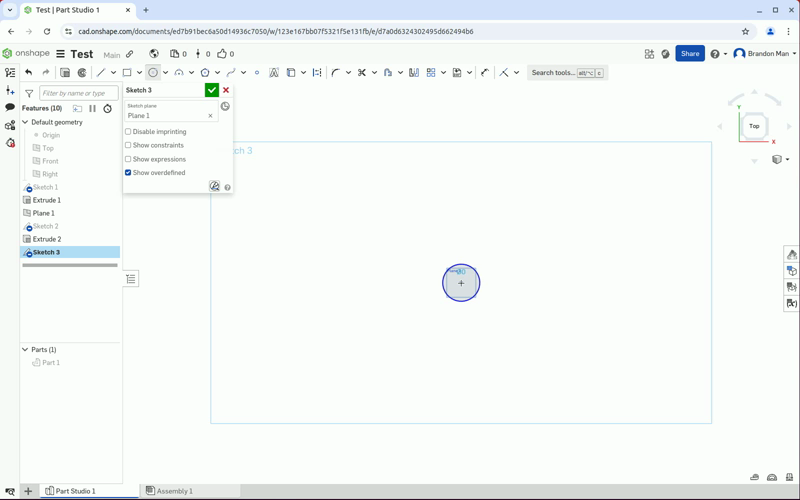
mouse_move(478, 282)
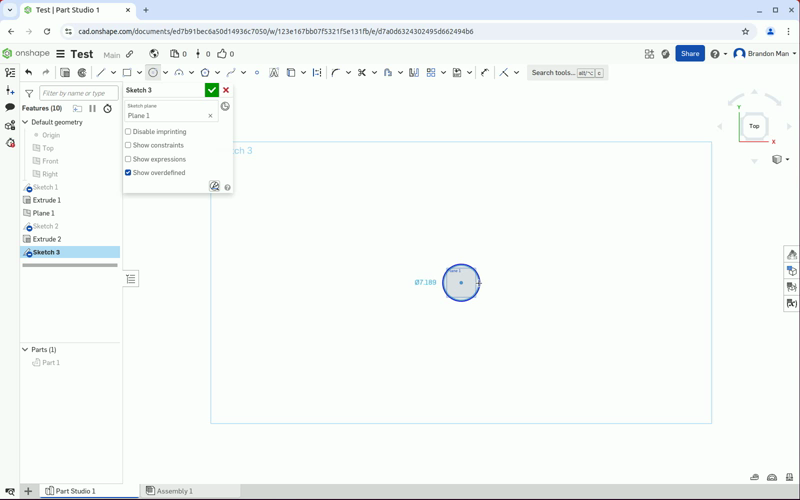
scroll(6)
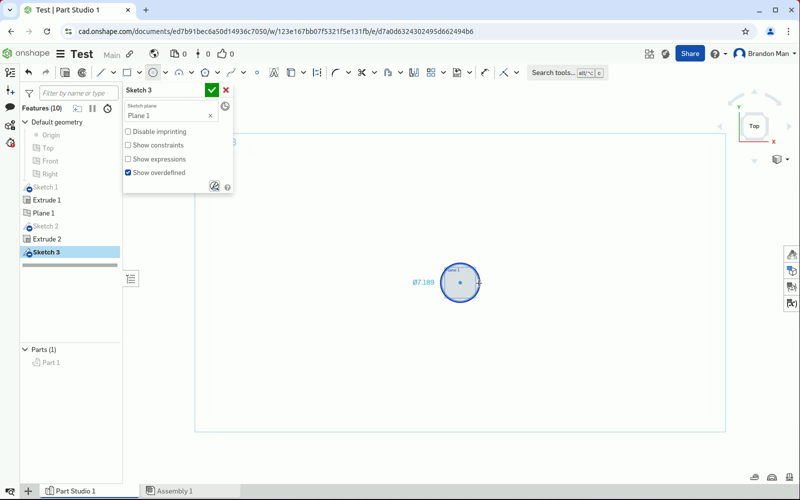
scroll(6)
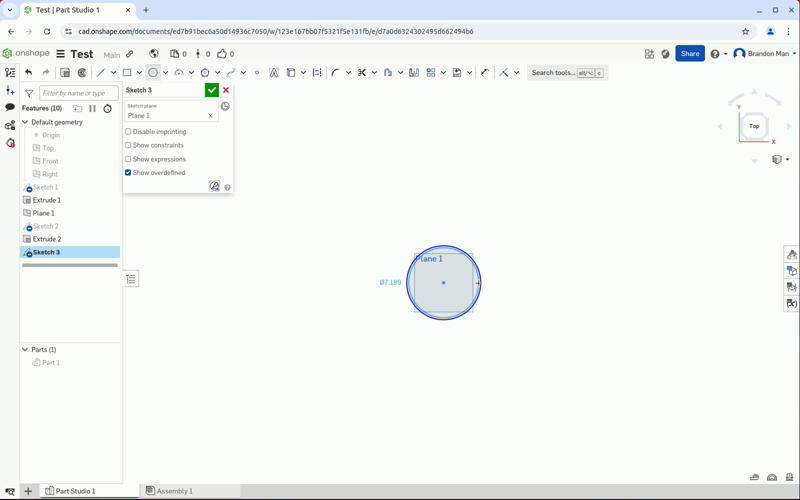
scroll(6)
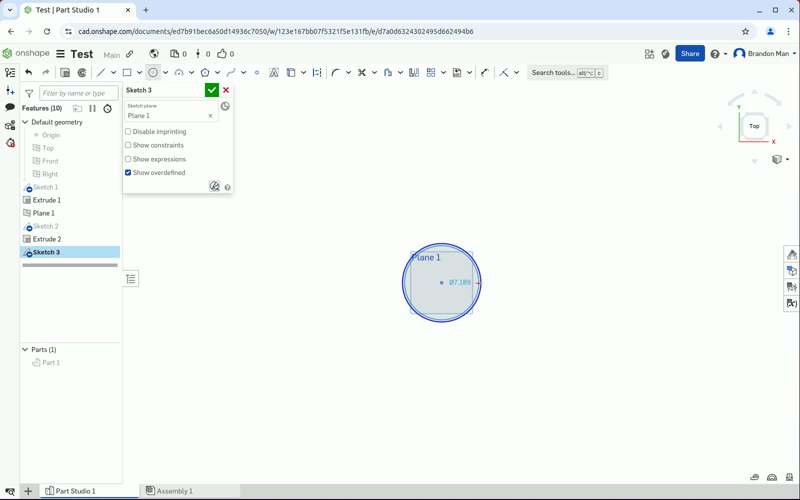
scroll(6)
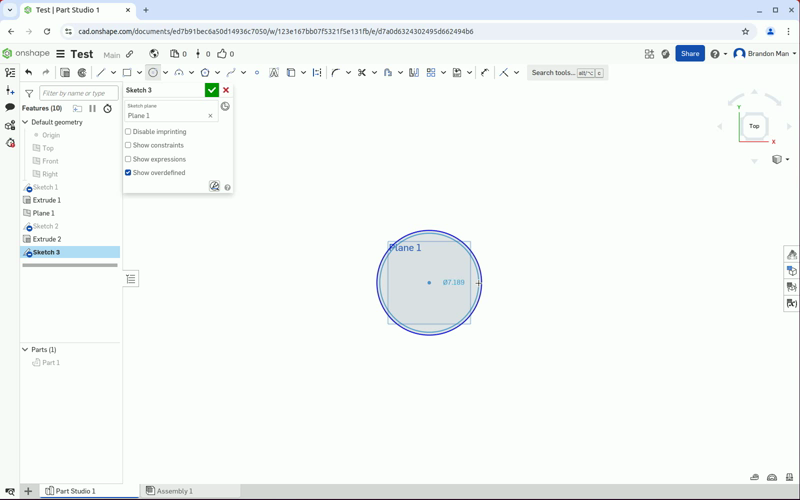
scroll(6)
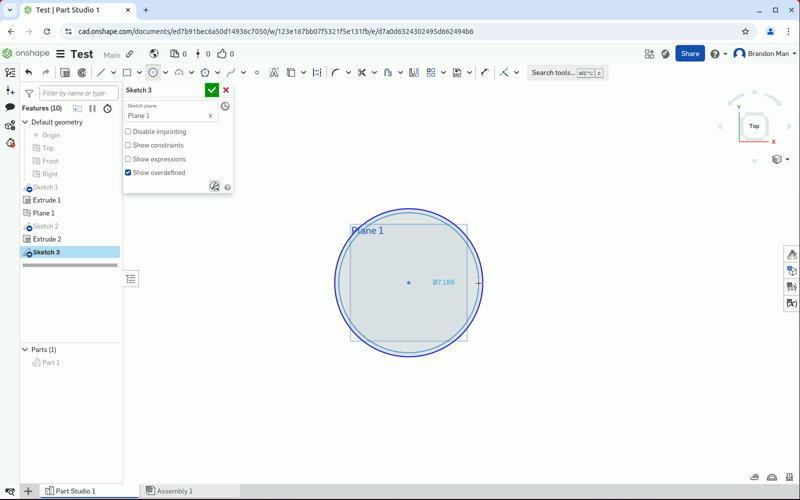
scroll(6)
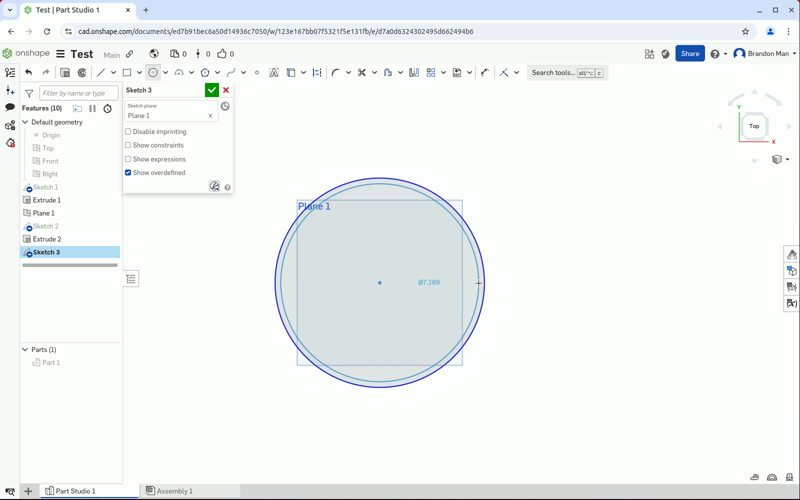
scroll(6)
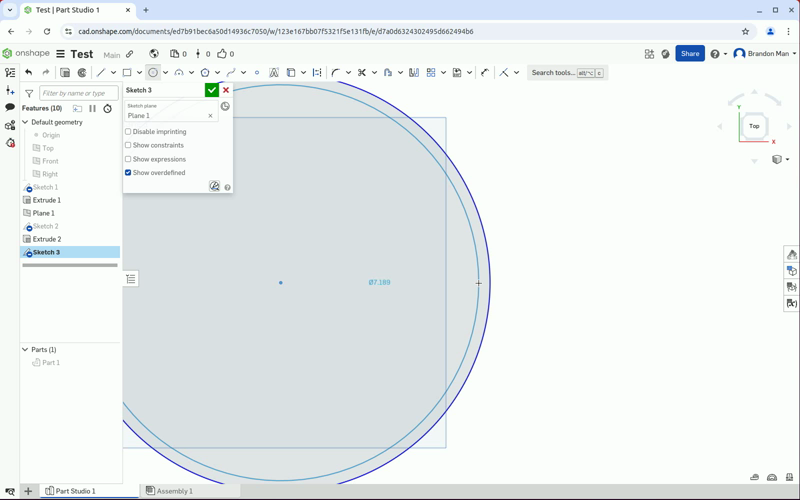
click(478, 282)
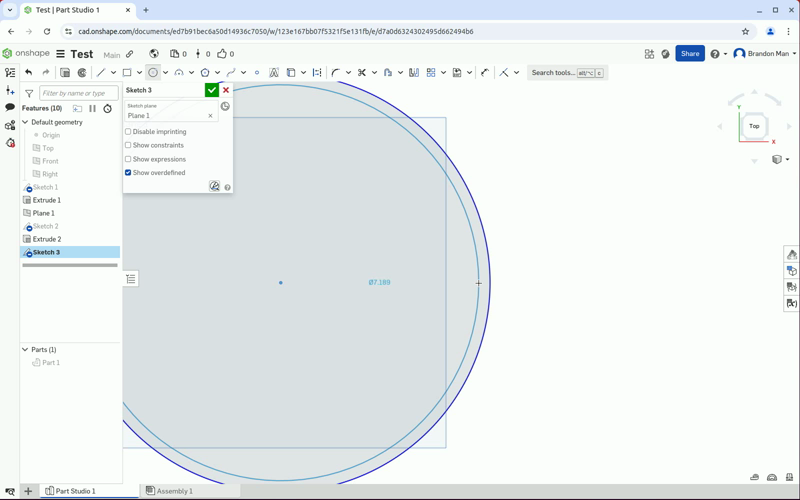
scroll(-6)
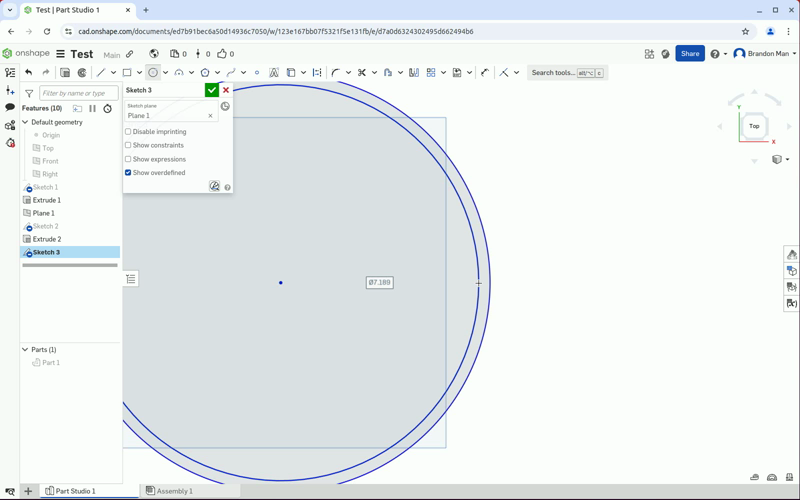
scroll(-6)
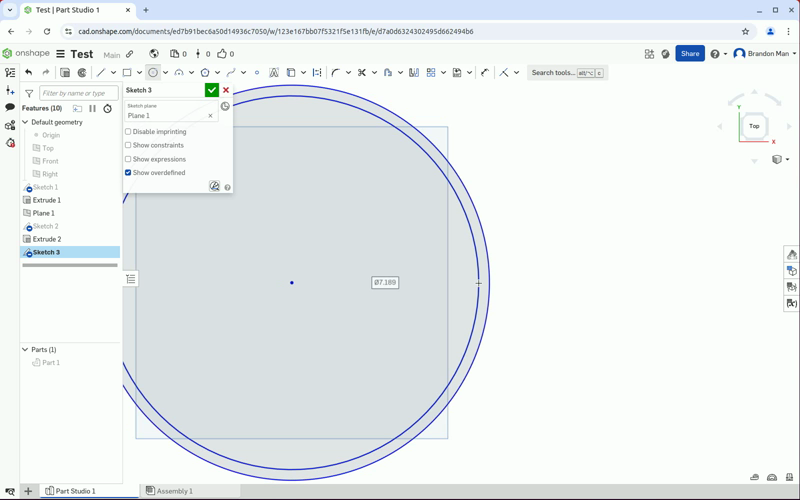
scroll(-6)
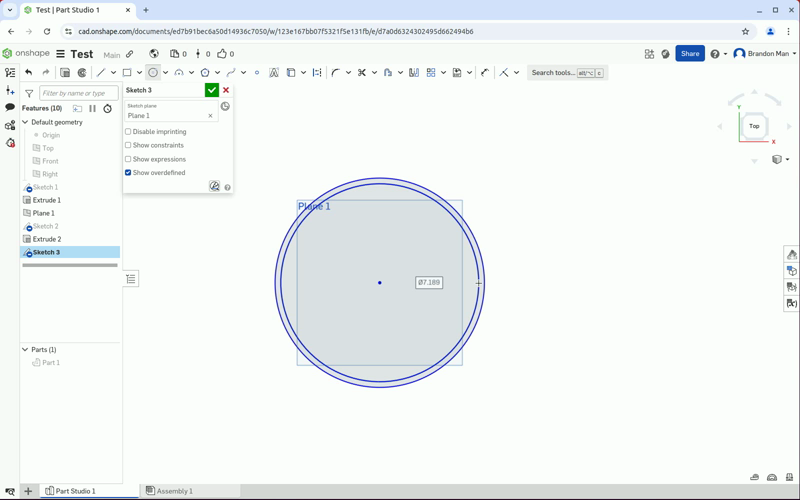
scroll(-6)
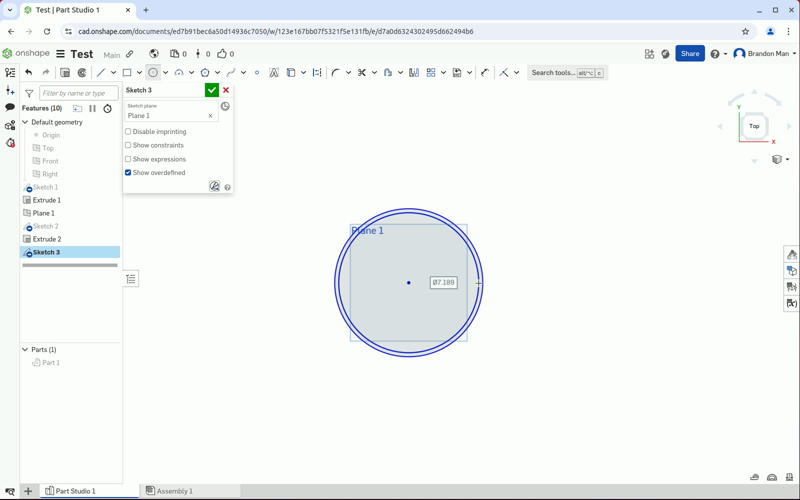
scroll(-6)
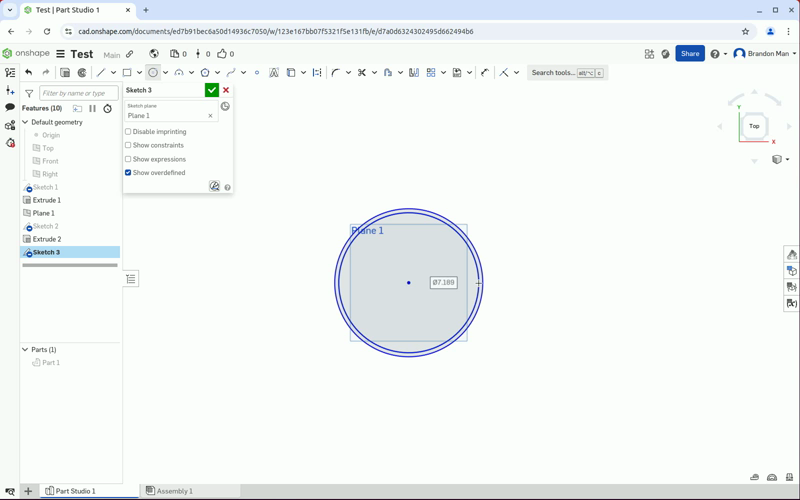
scroll(-6)
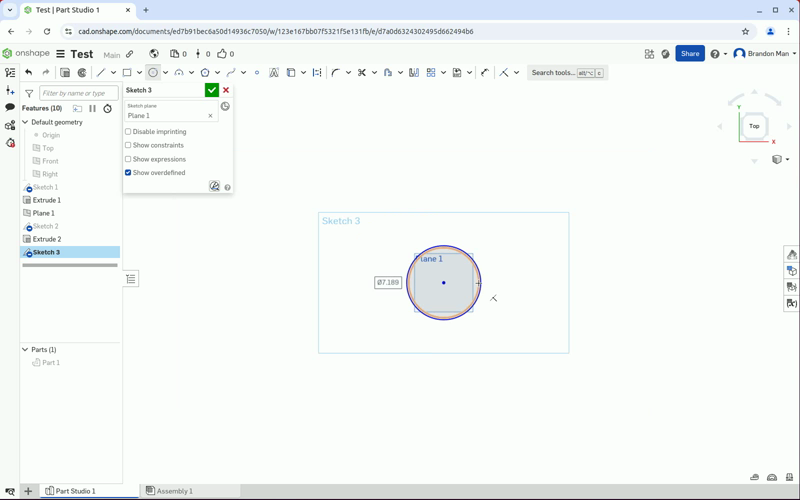
scroll(-6)
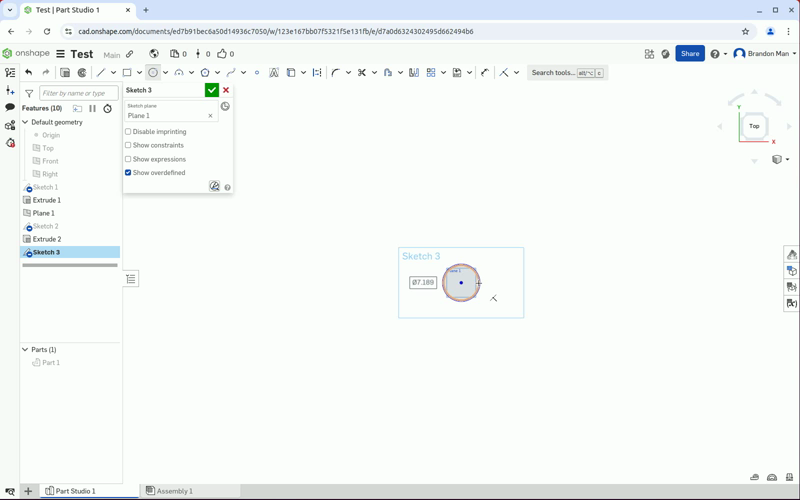
key(esc)
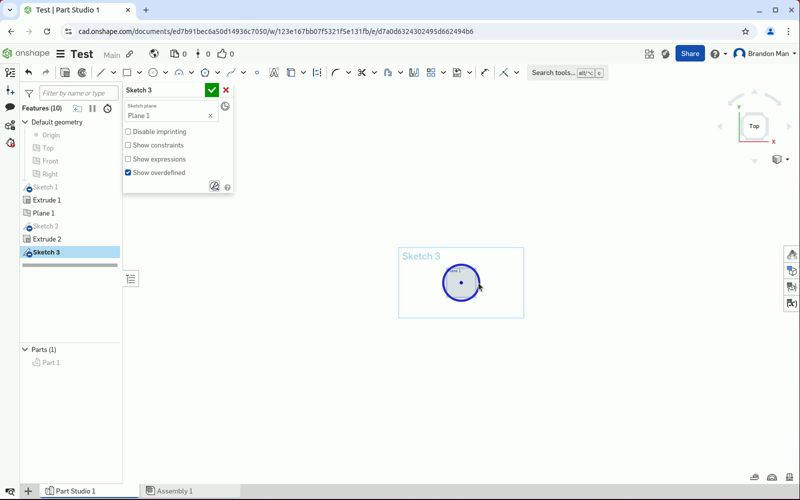
mouse_move(451, 268)
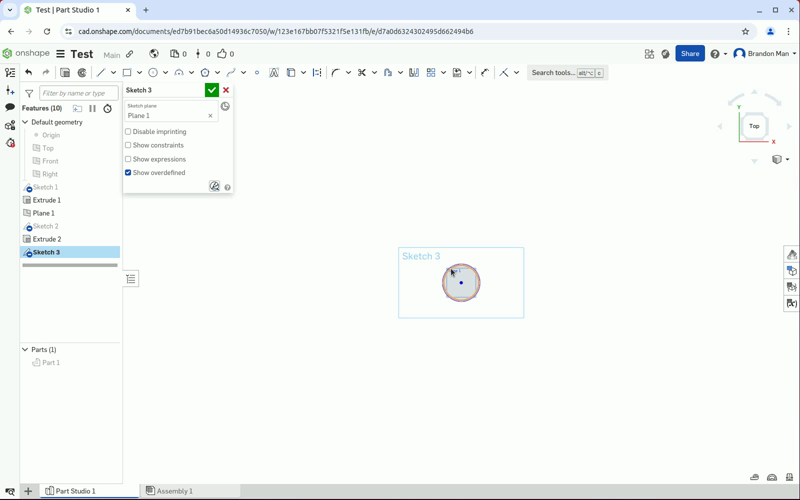
scroll(6)
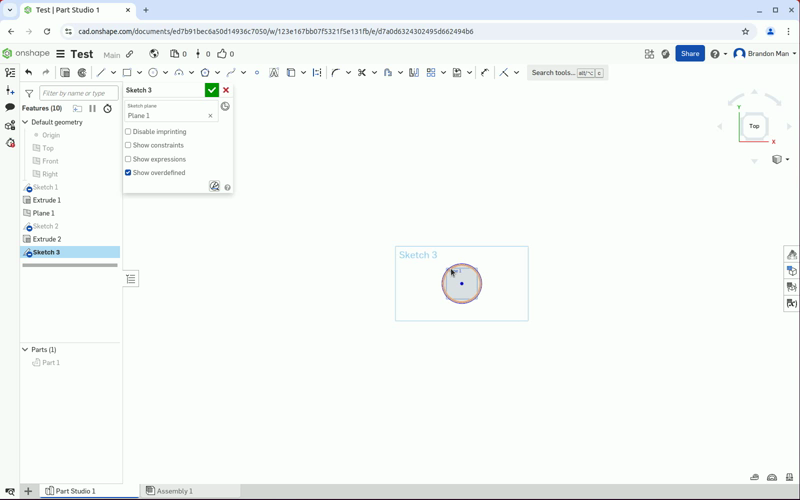
scroll(6)
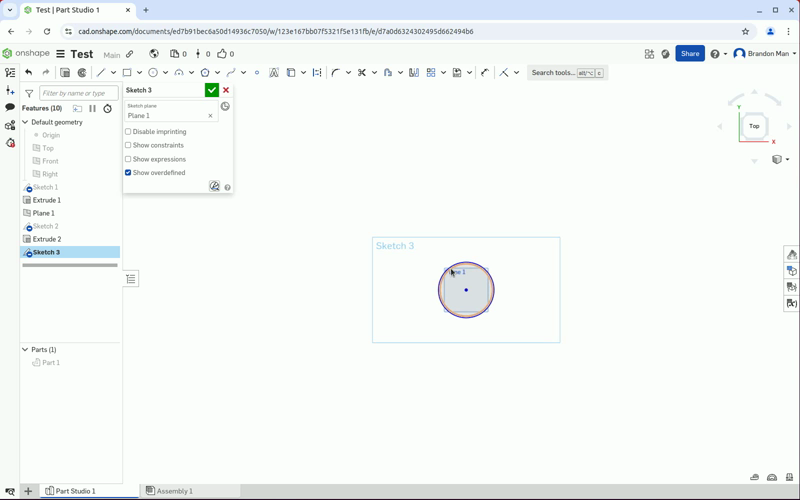
scroll(6)
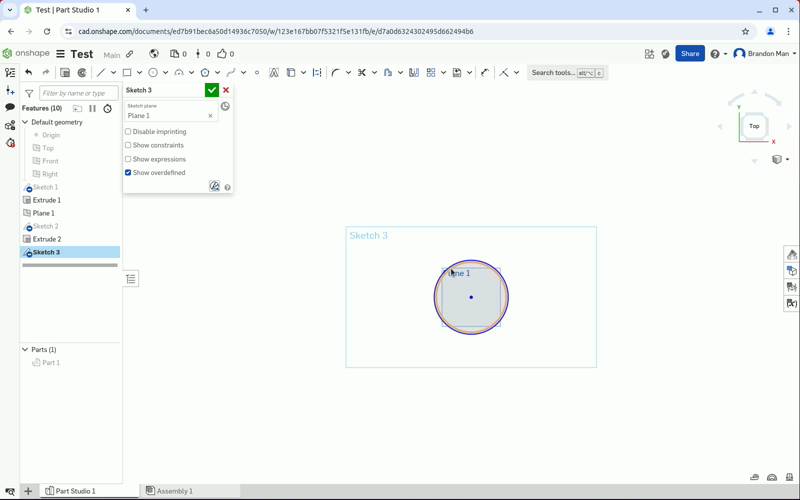
scroll(6)
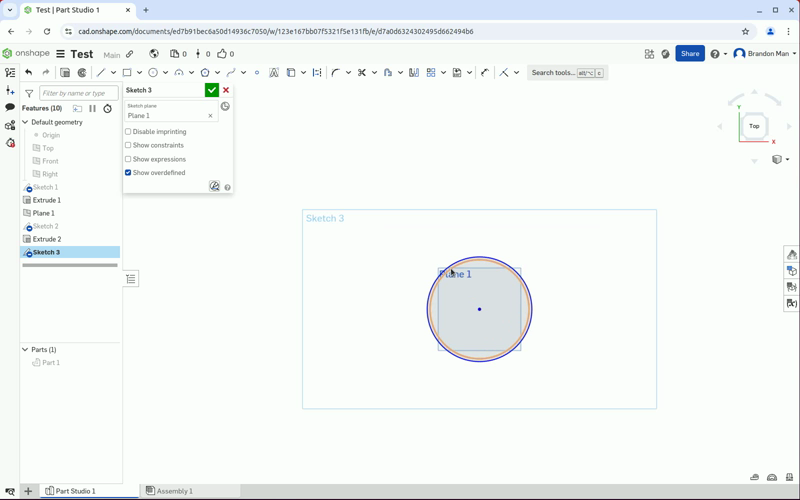
scroll(6)
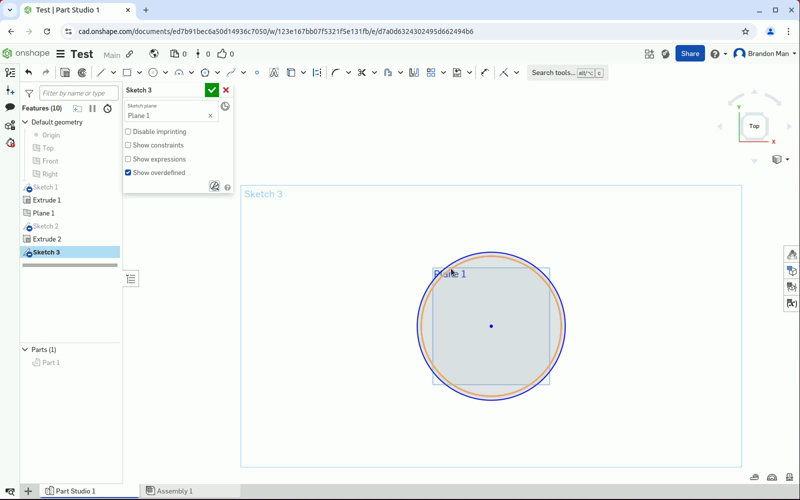
scroll(6)
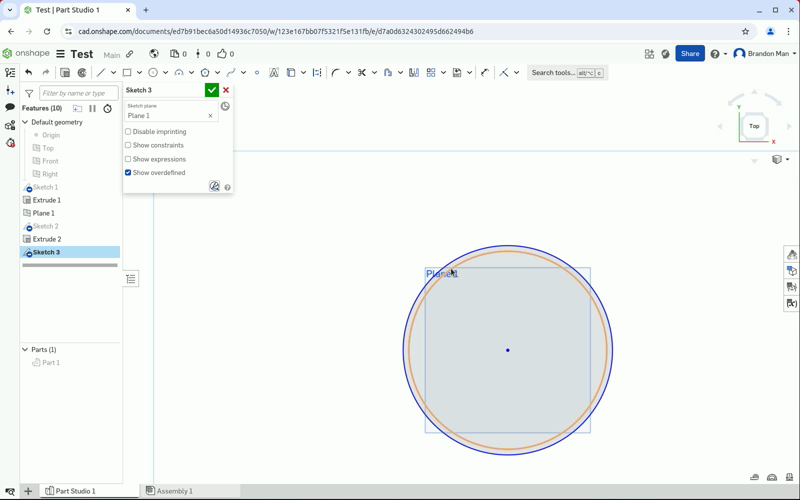
scroll(6)
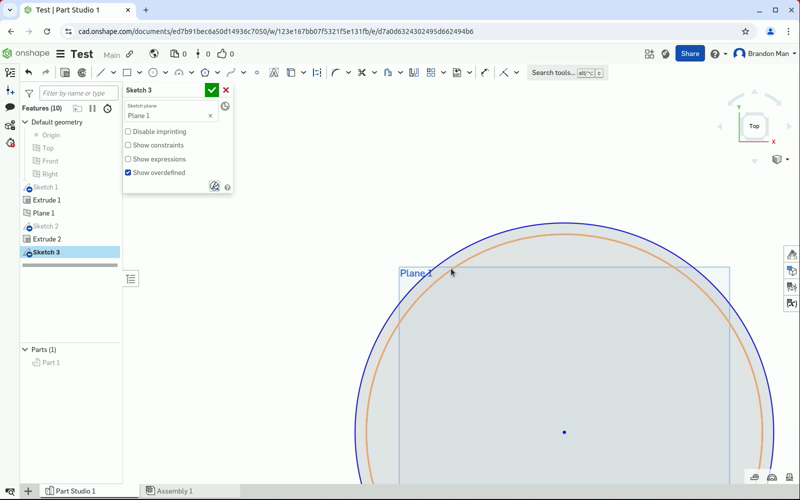
click(451, 268)
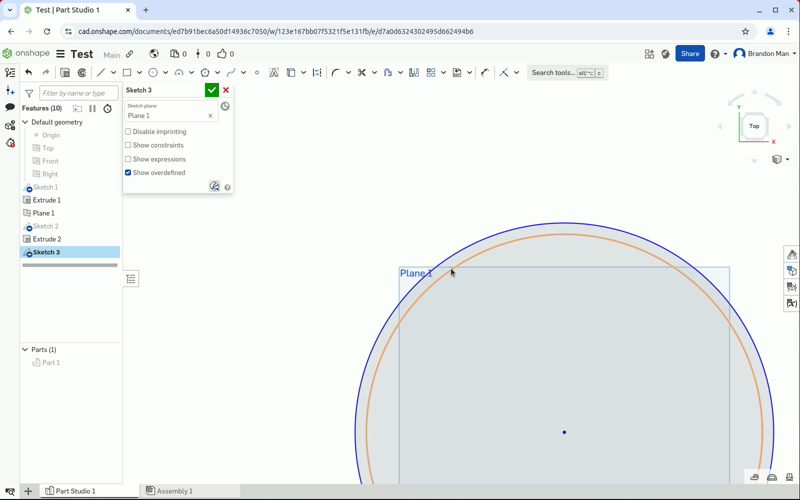
scroll(-6)
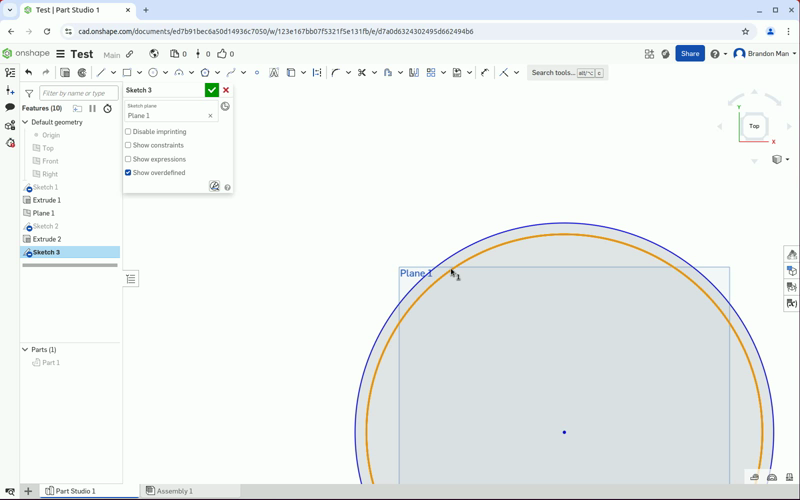
scroll(-6)
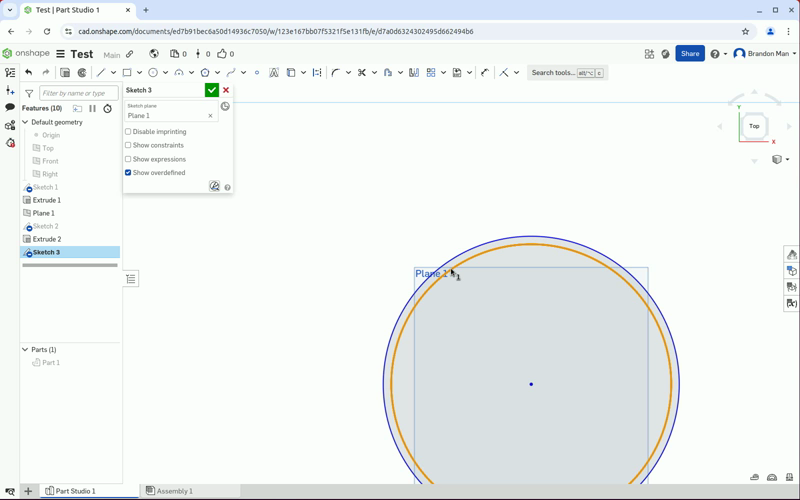
scroll(-6)
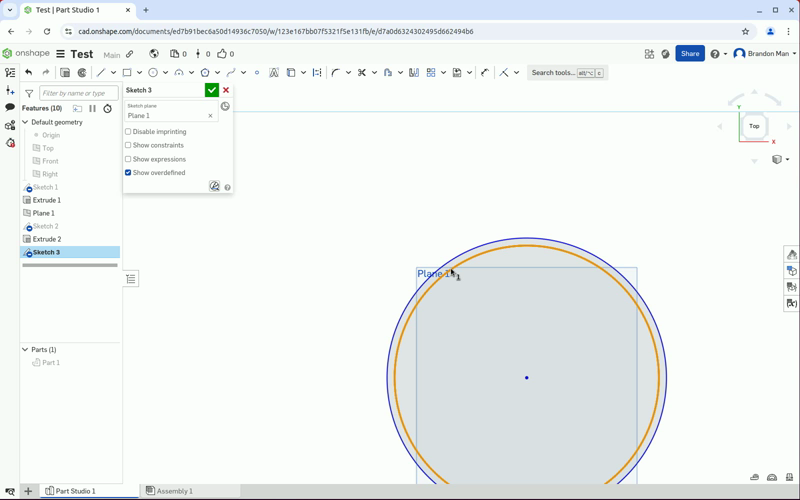
scroll(-6)
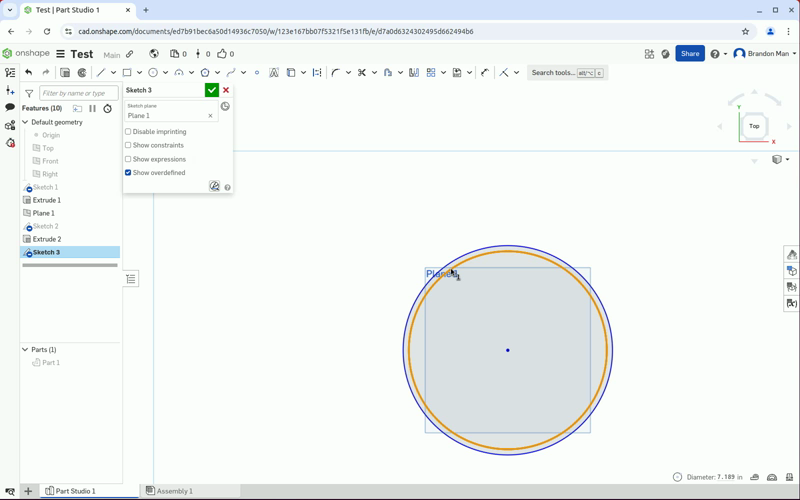
scroll(-6)
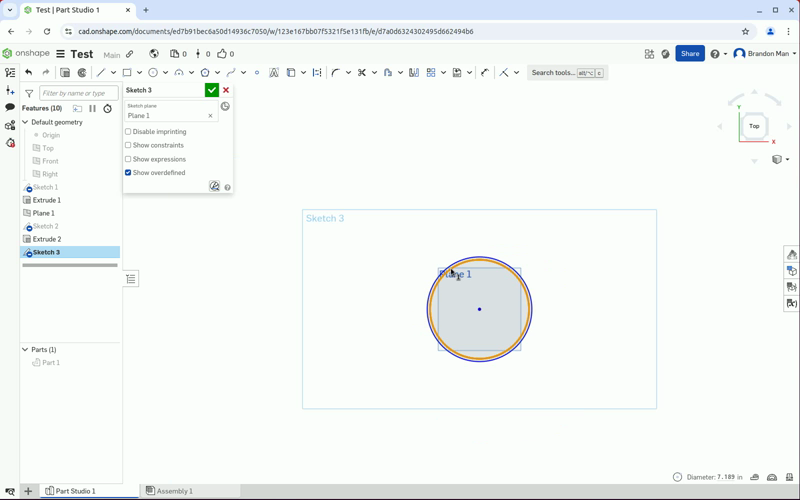
scroll(-6)
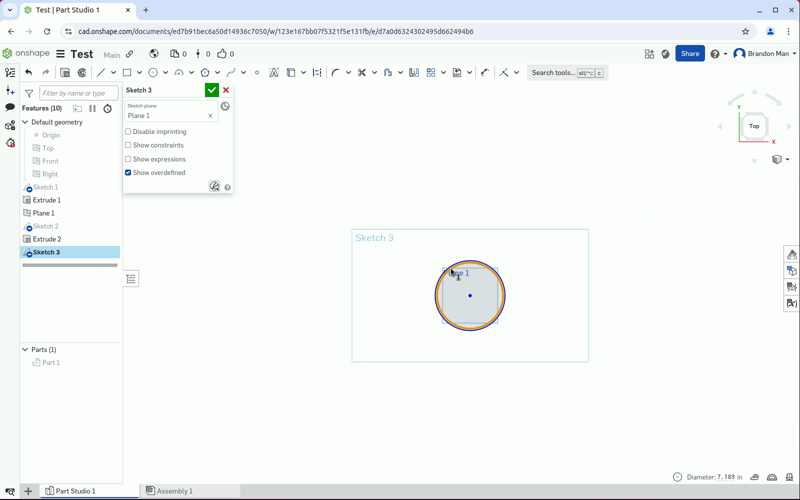
scroll(-6)
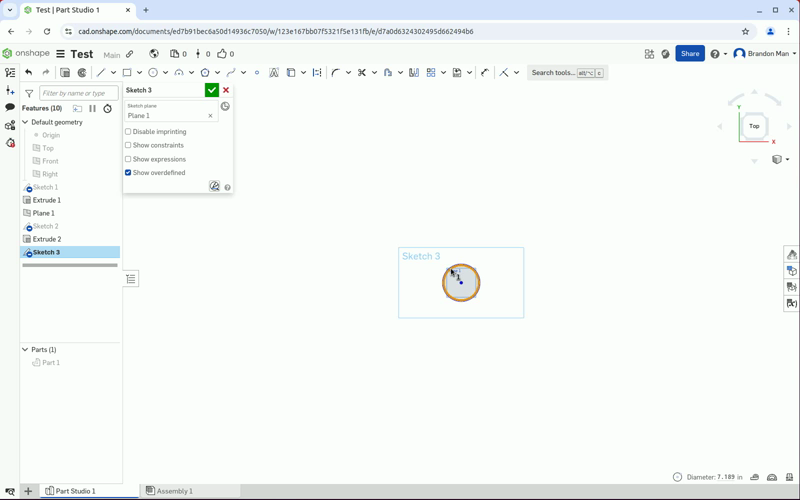
mouse_move(73, 352)
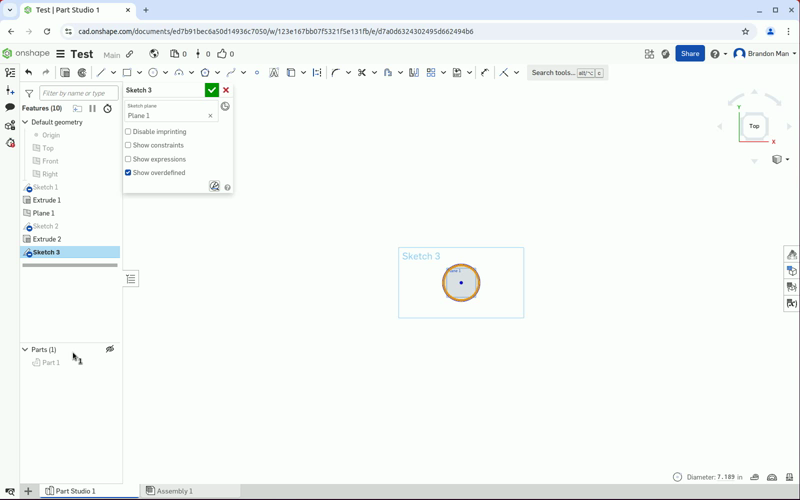
key(shift+y)
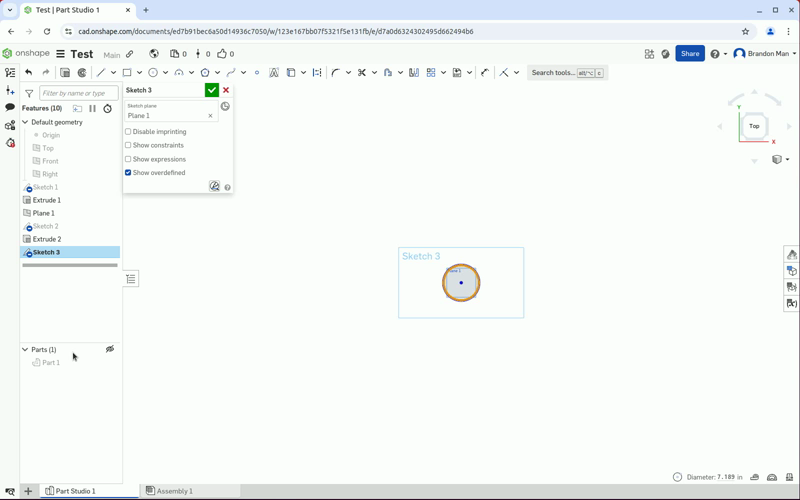
key(shift+e)
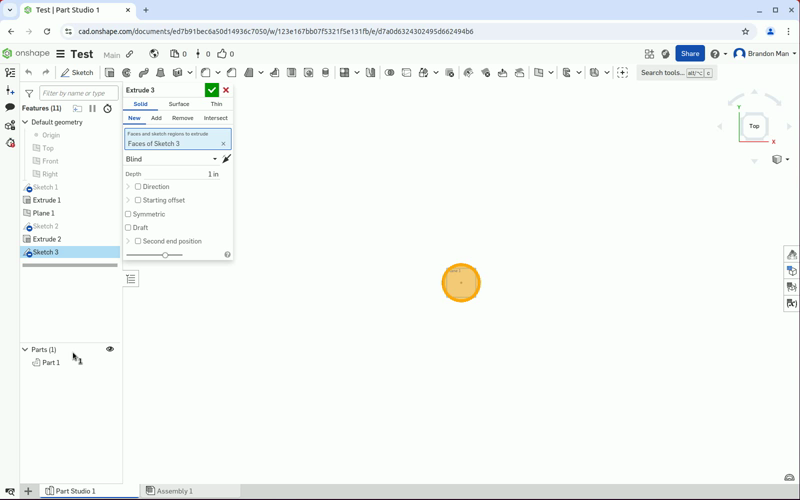
mouse_move(143, 106)
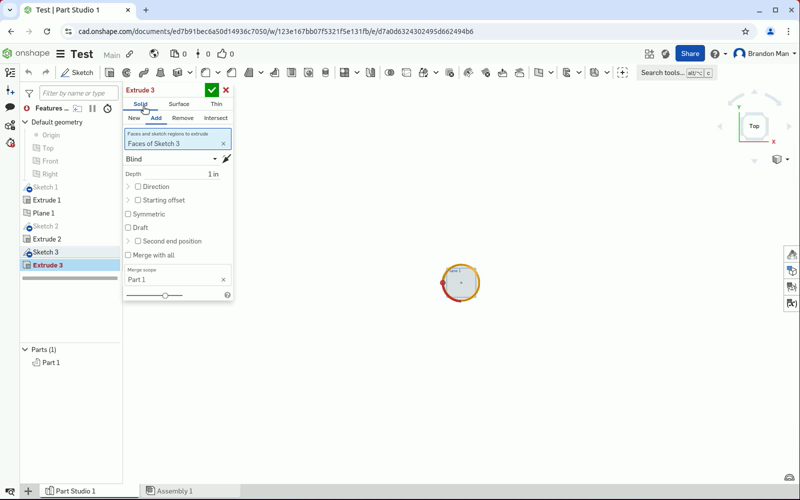
click(143, 106)
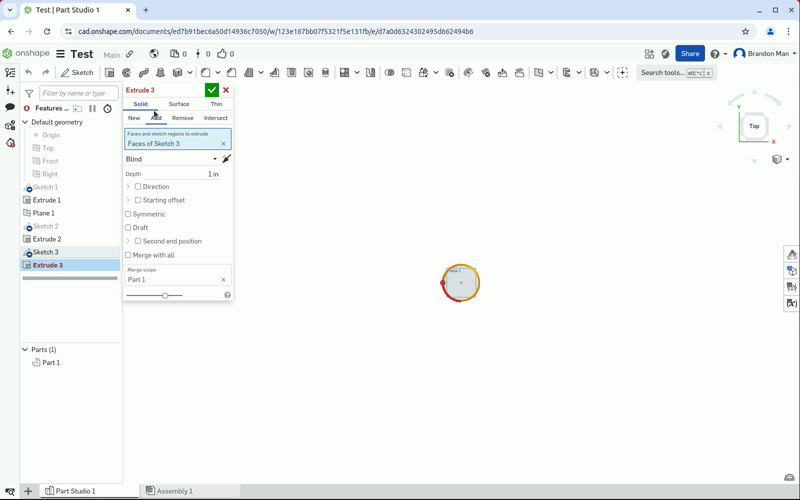
mouse_move(186, 120)
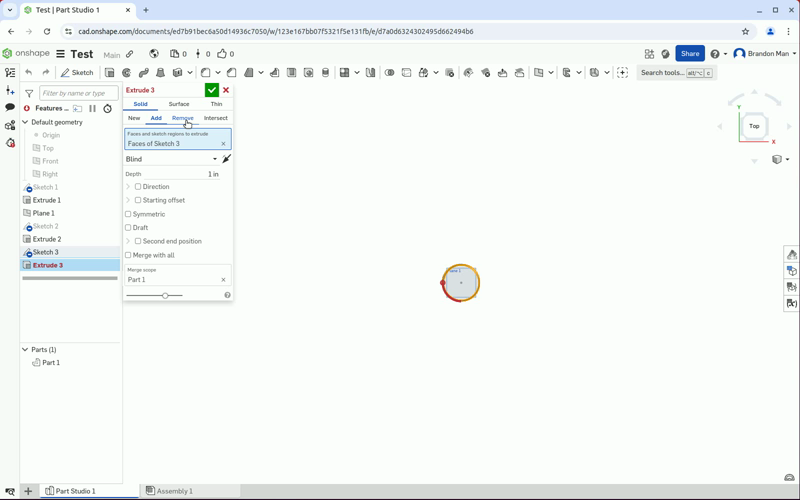
click(186, 120)
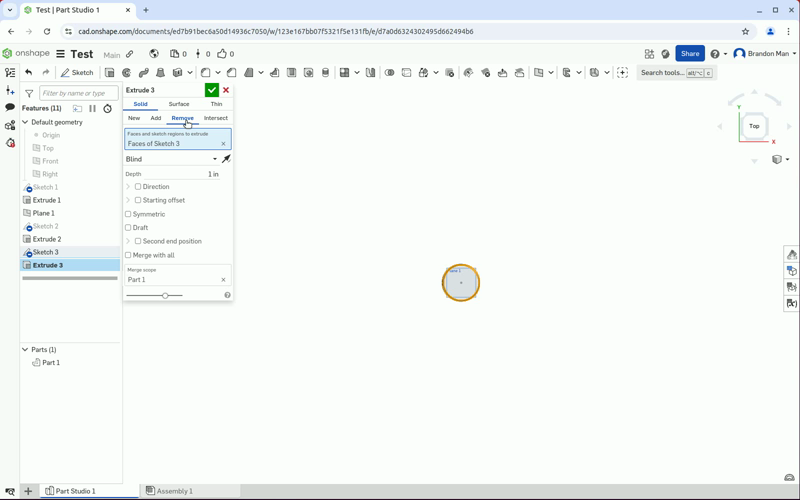
key(tab, 4)
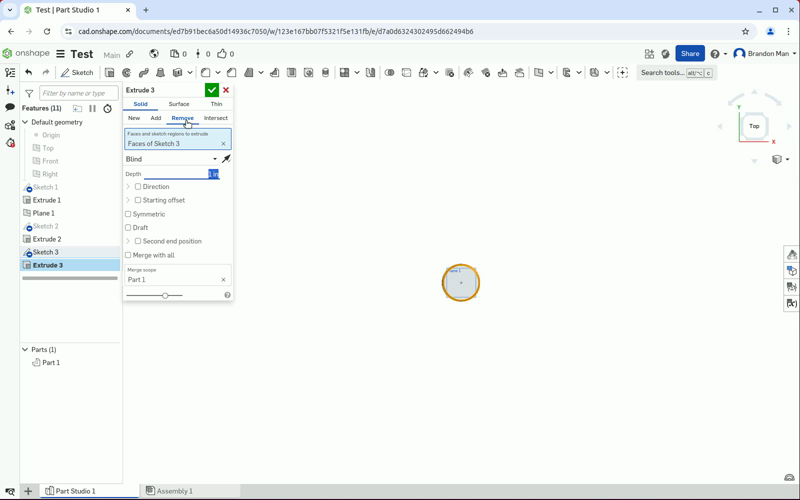
text(9.147)
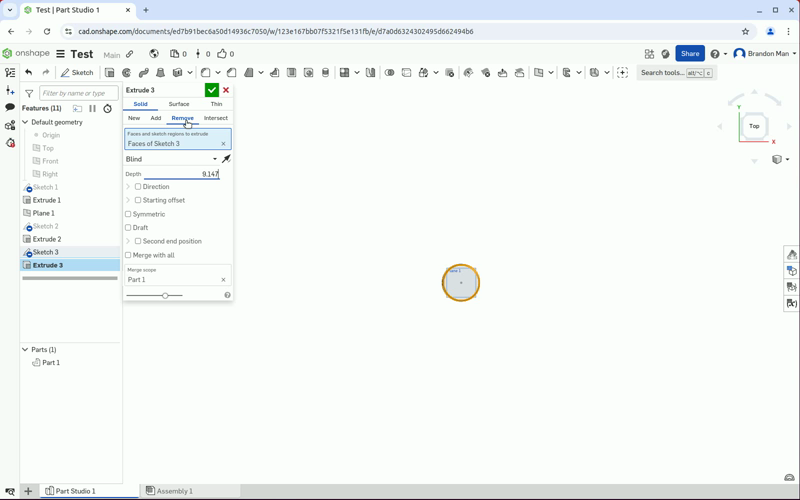
key(tab, 6)
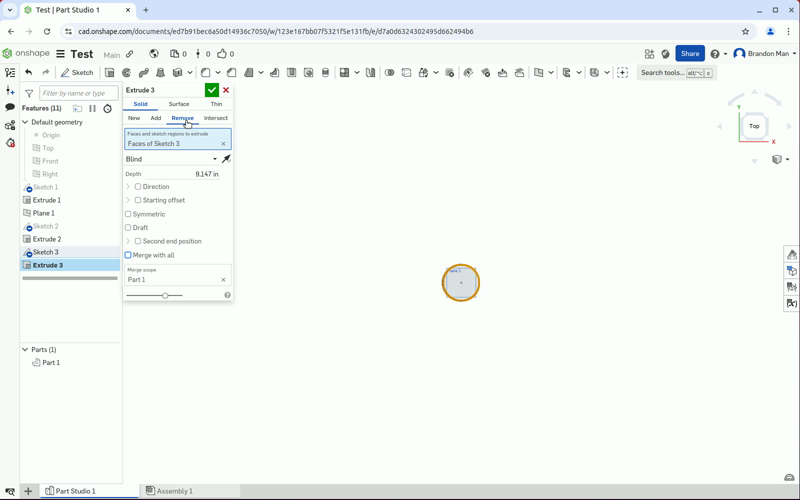
key(space)
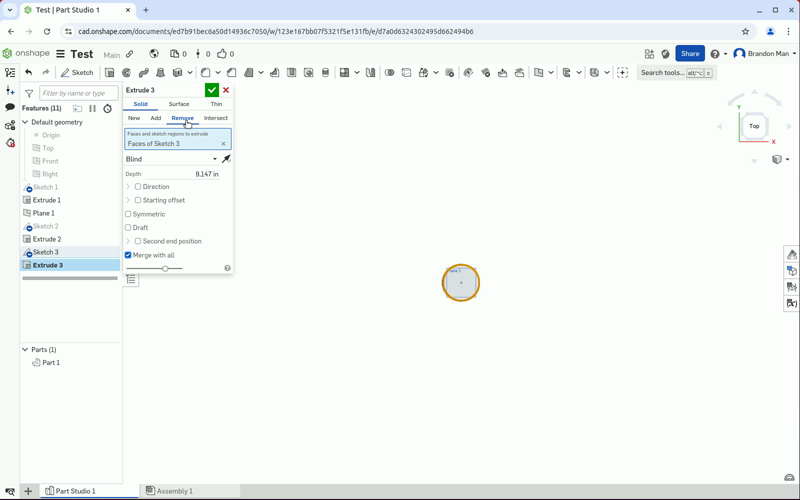
key(enter)
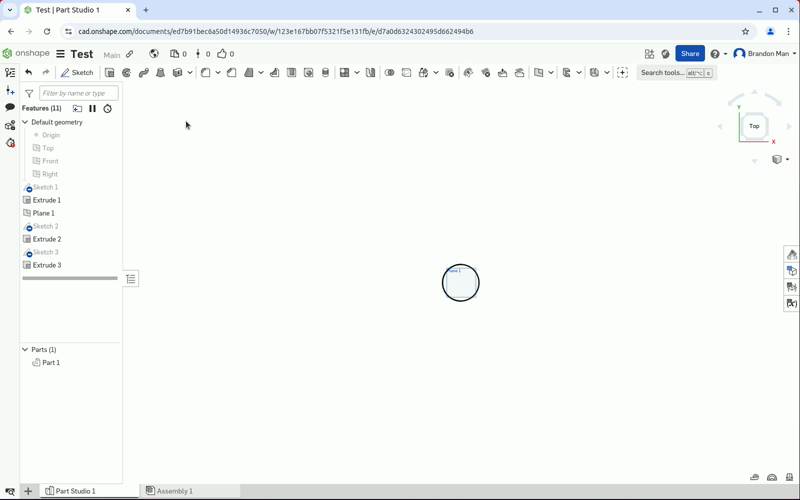
key(shift+h)
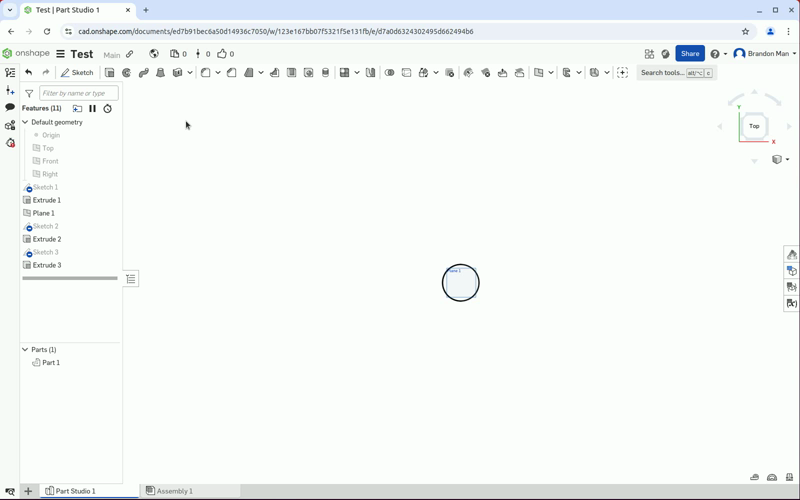
key(shift+h)
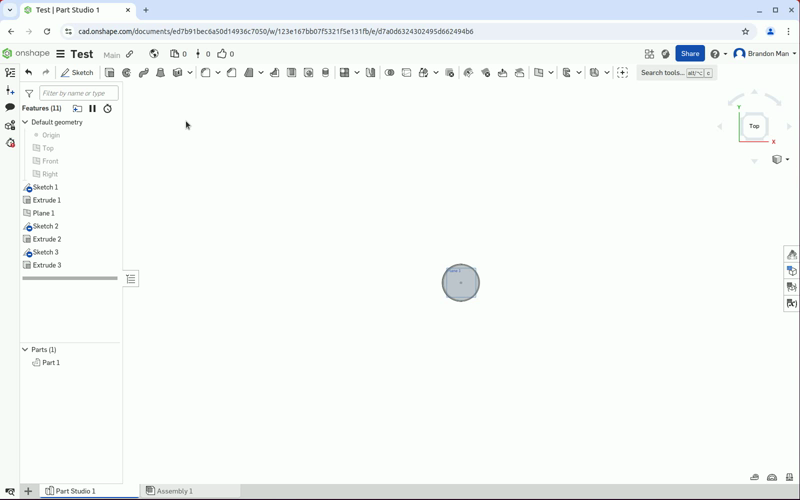
key(shift+7)
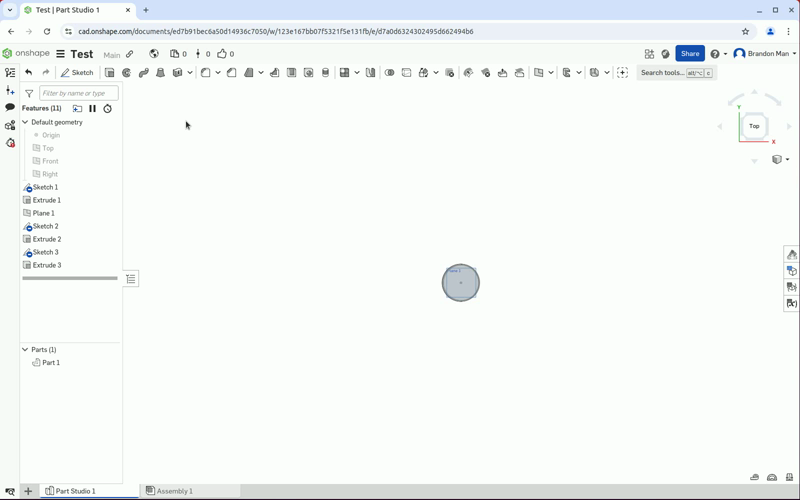
key(up, 3)
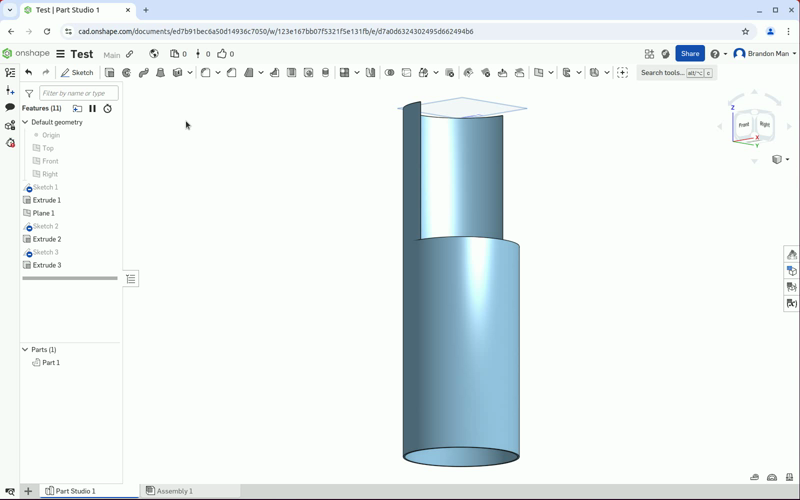
key(left, 3)
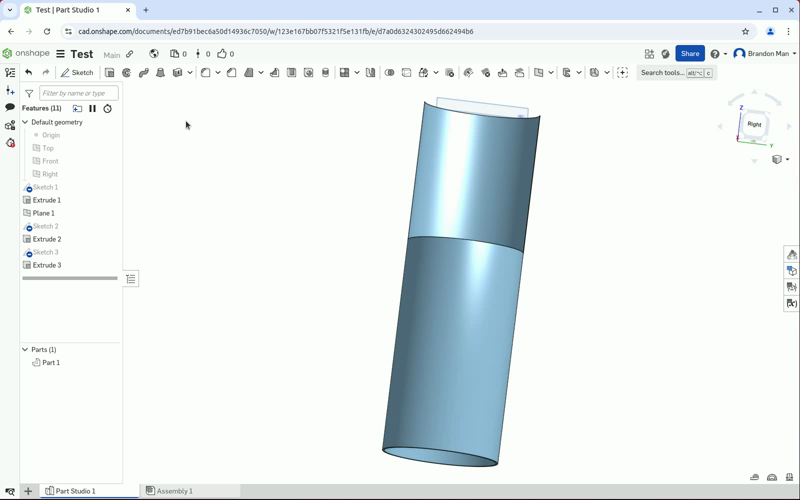
key(right, 3)
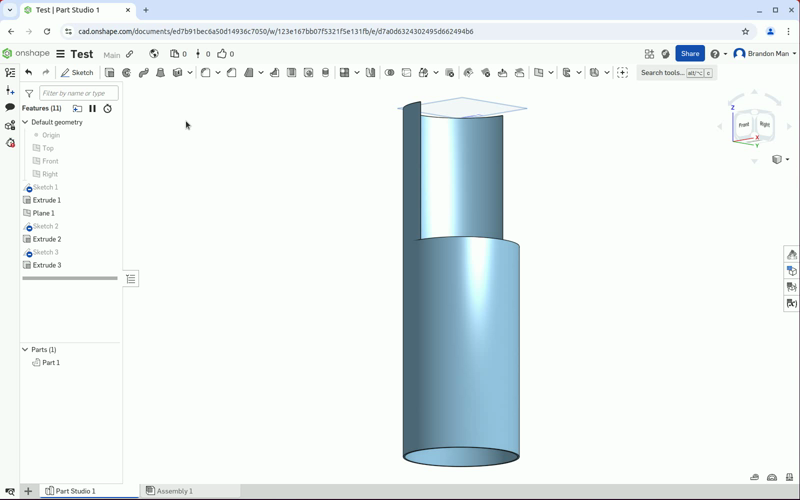
key(down, 3)
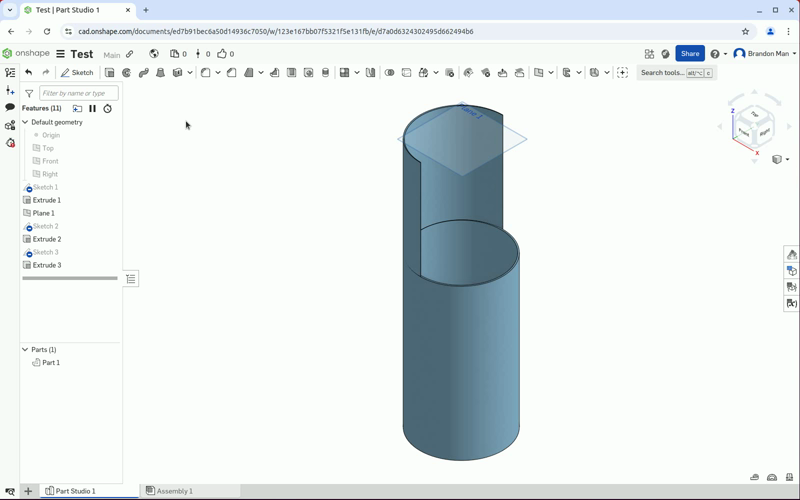
mouse_move(73, 189)
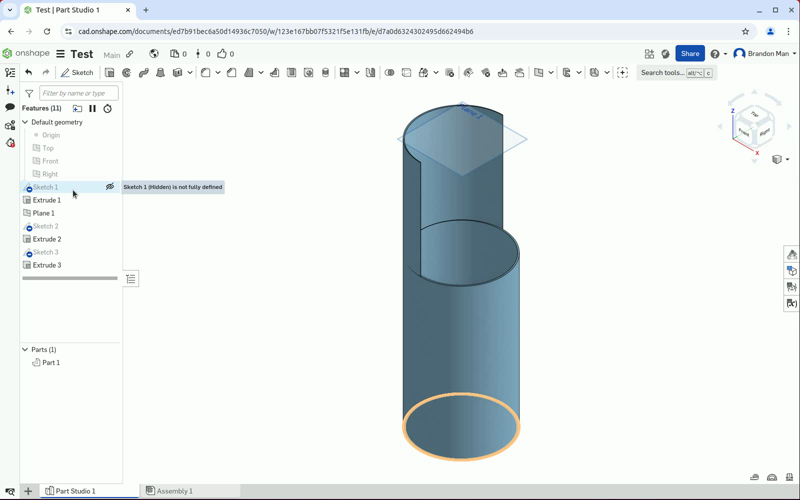
click(73, 189)